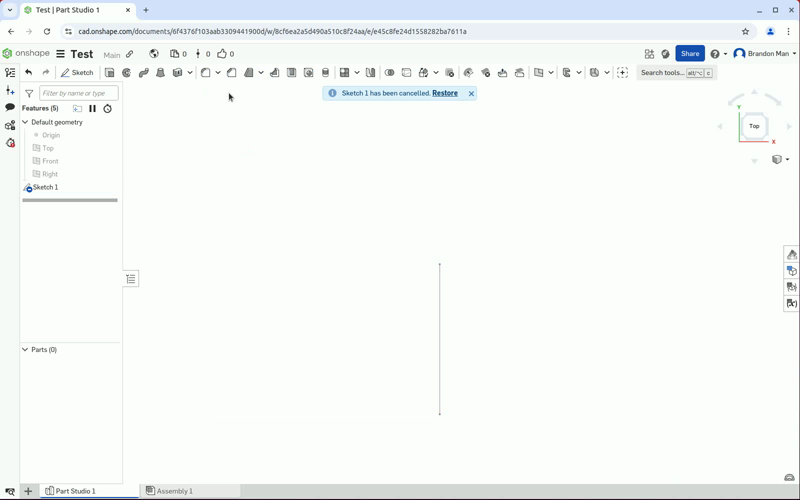
key(shift+h)
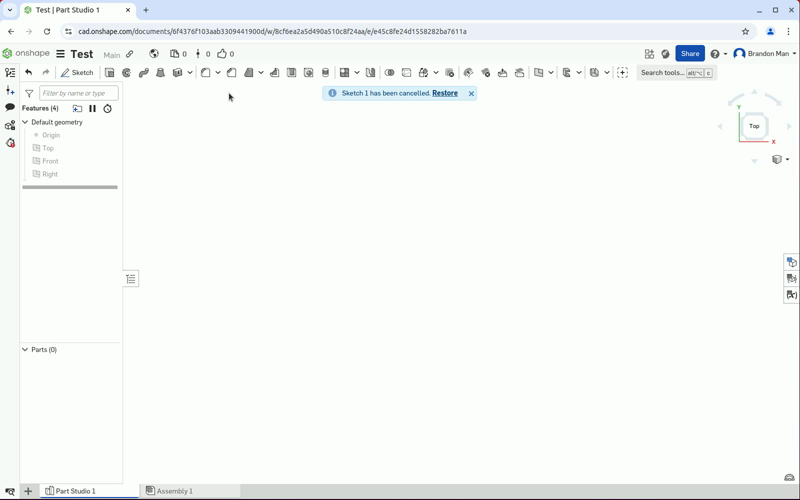
mouse_move(73, 352)
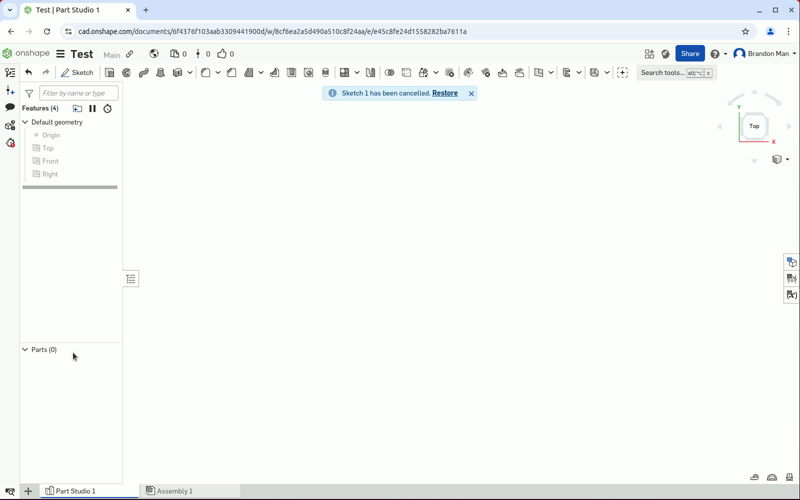
key(y)
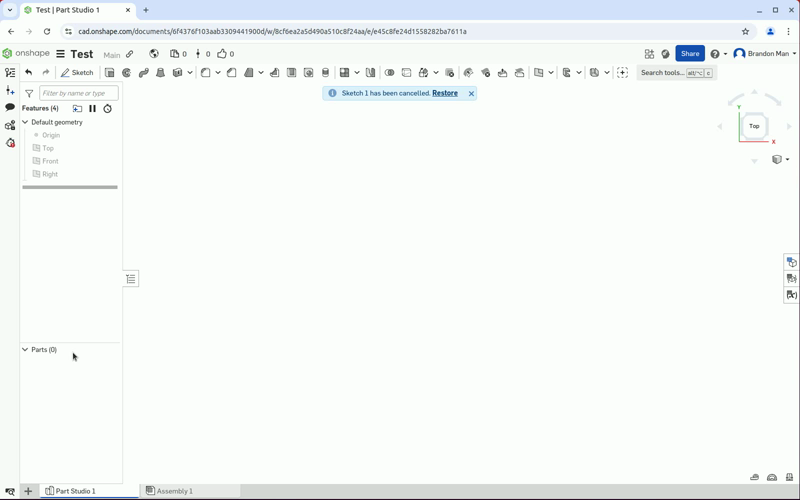
key(shift+p)
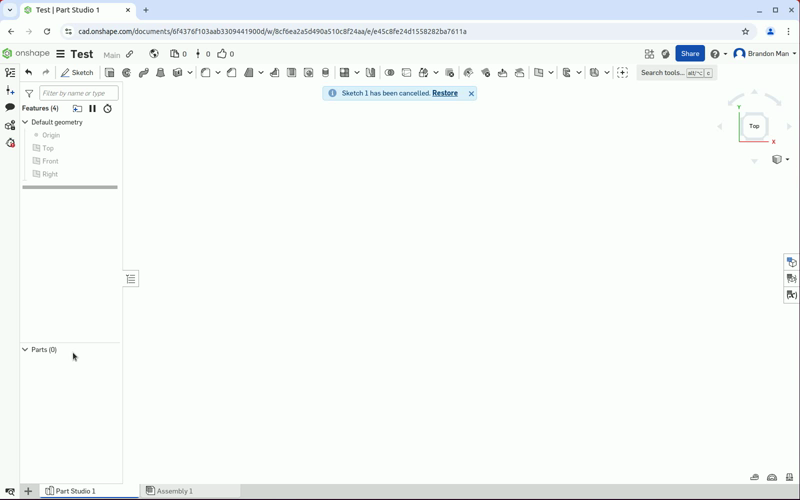
key(space)
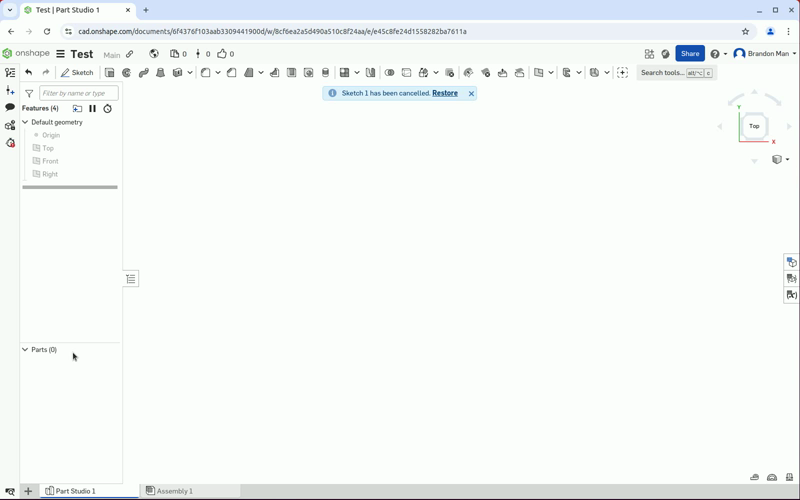
key_down(shift)
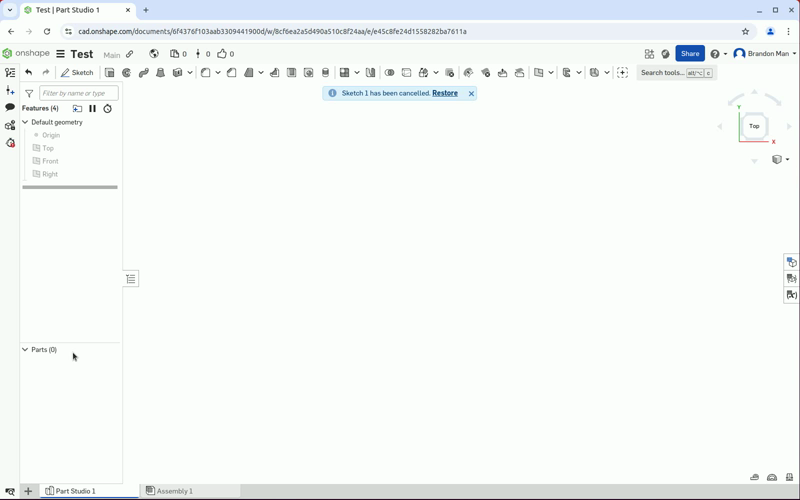
key(up)
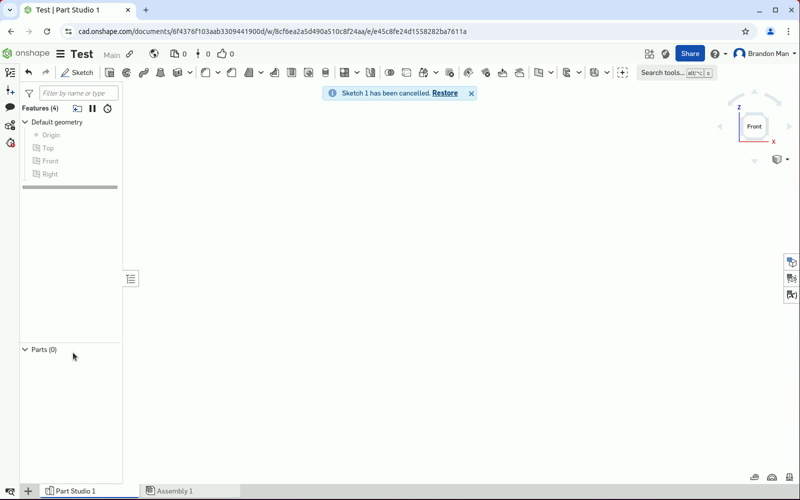
key_up(shift)
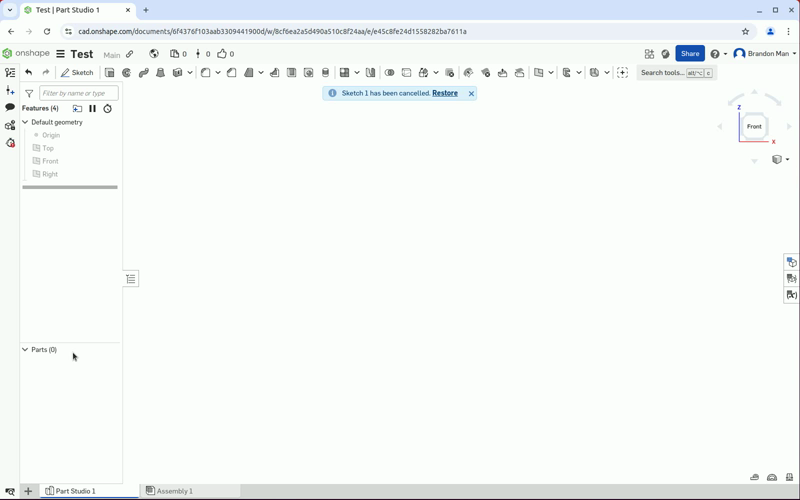
mouse_move(73, 352)
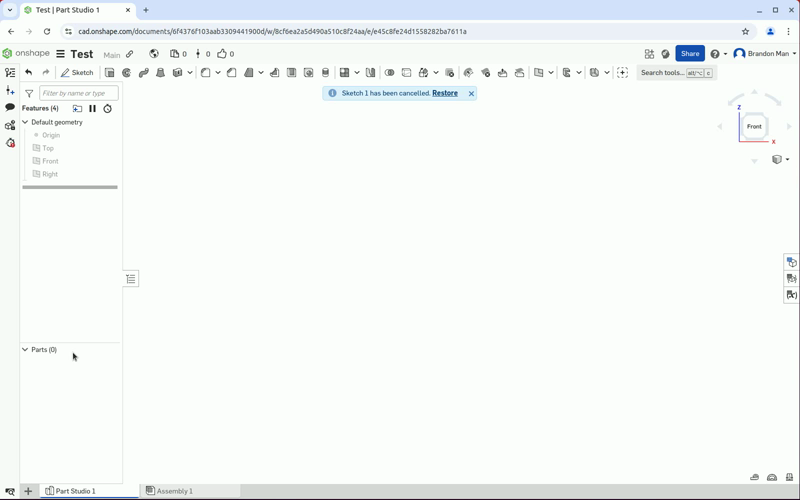
key(shift+y)
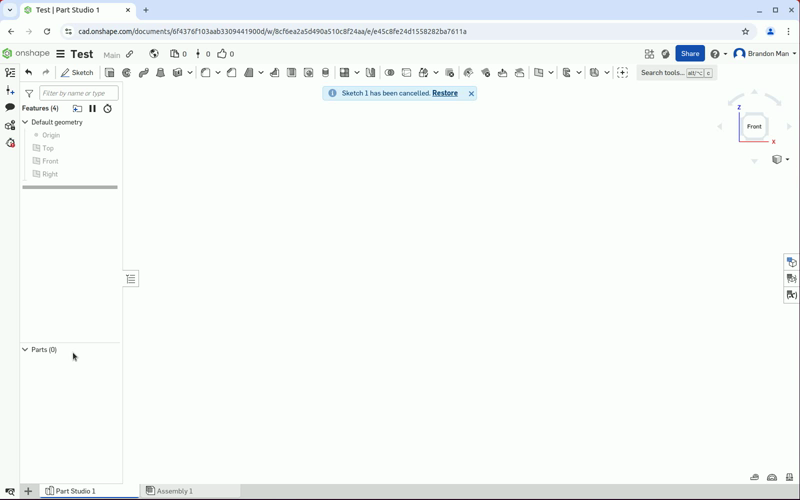
key(shift+s)
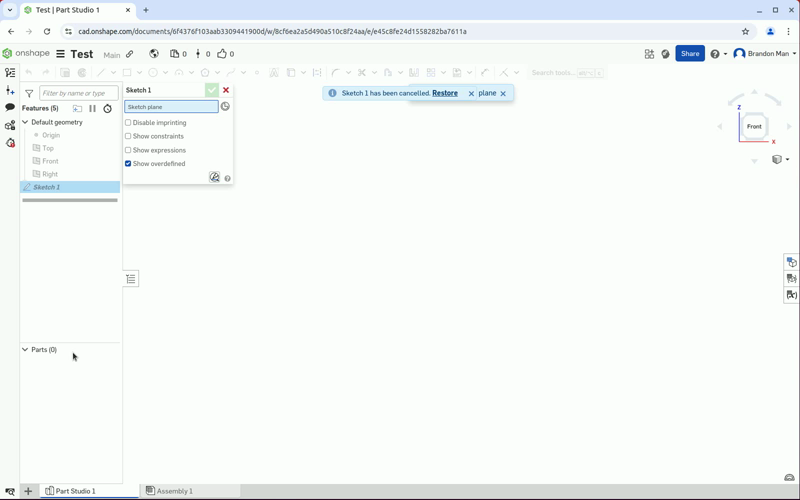
mouse_move(73, 163)
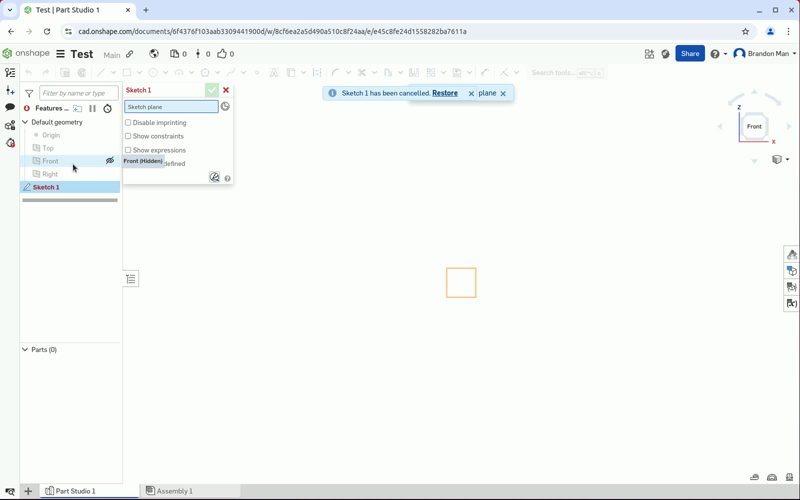
click(73, 163)
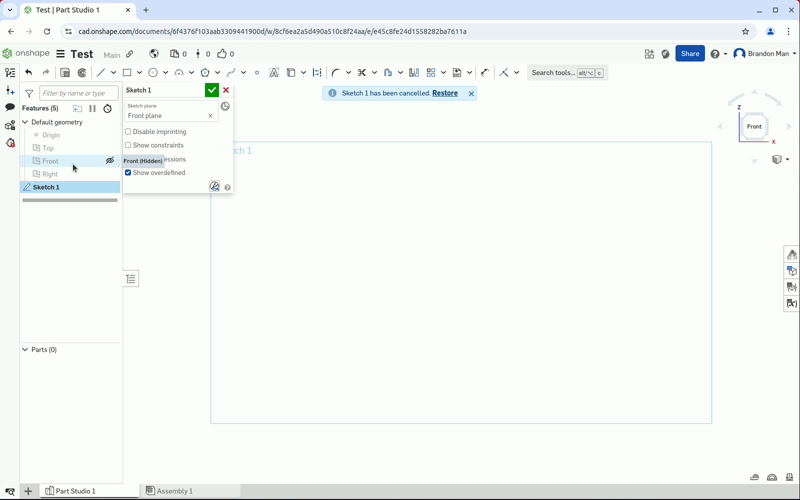
mouse_move(73, 352)
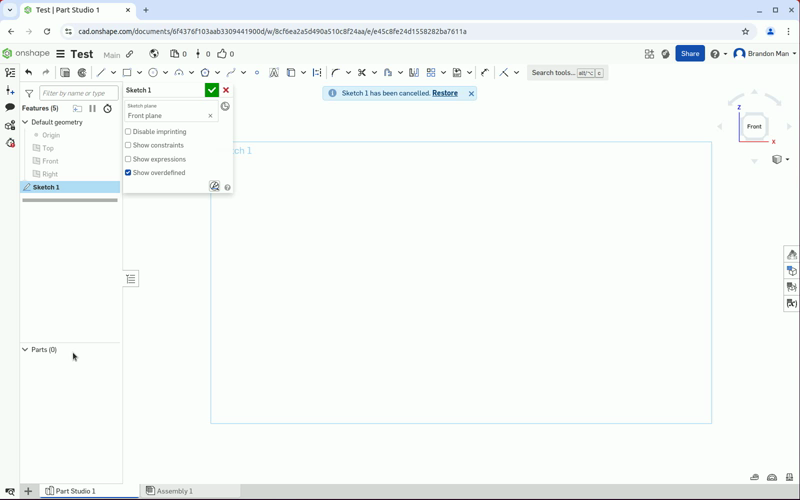
key(y)
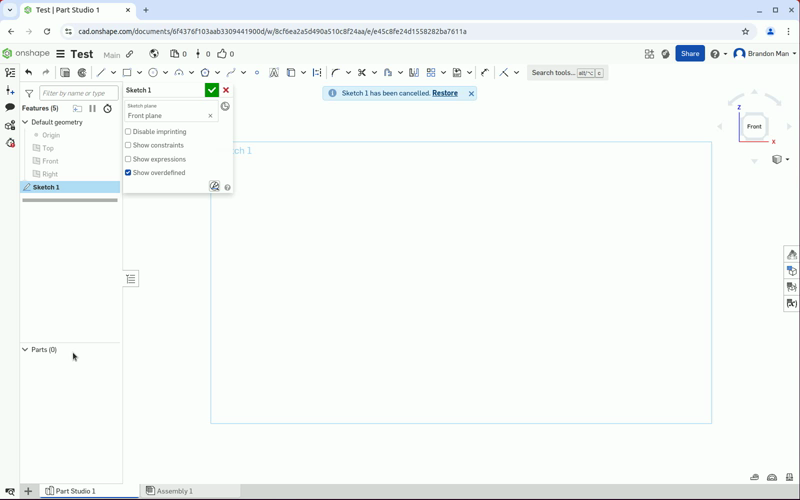
key(l)
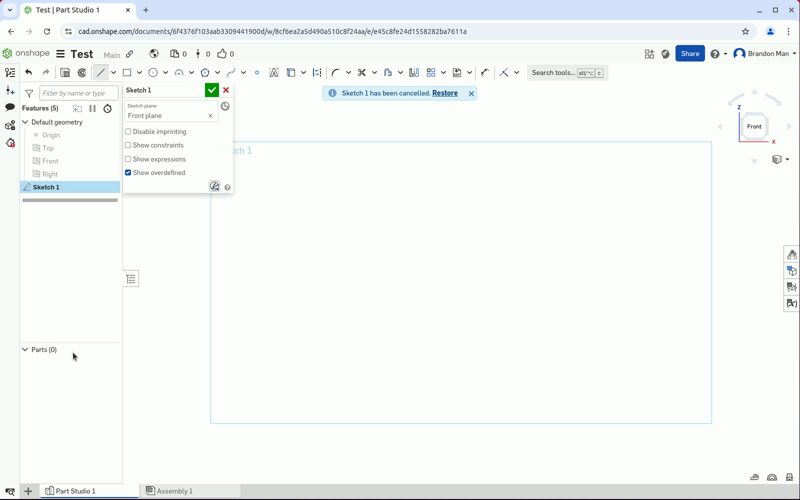
key_down(shift)
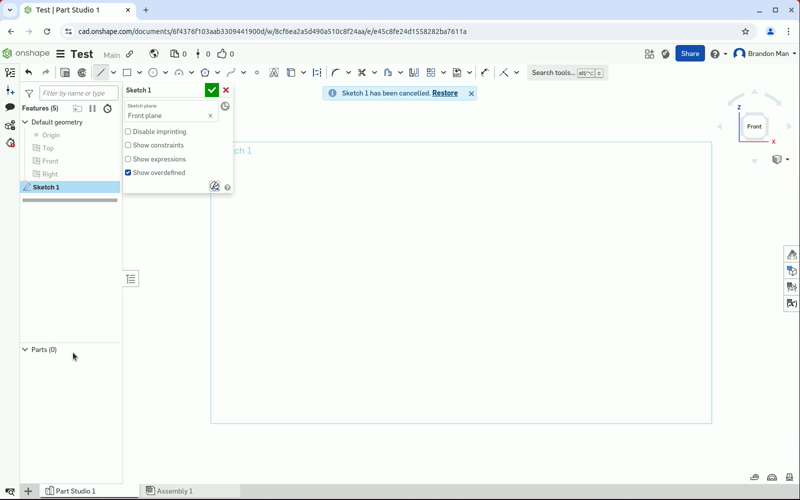
mouse_move(460, 282)
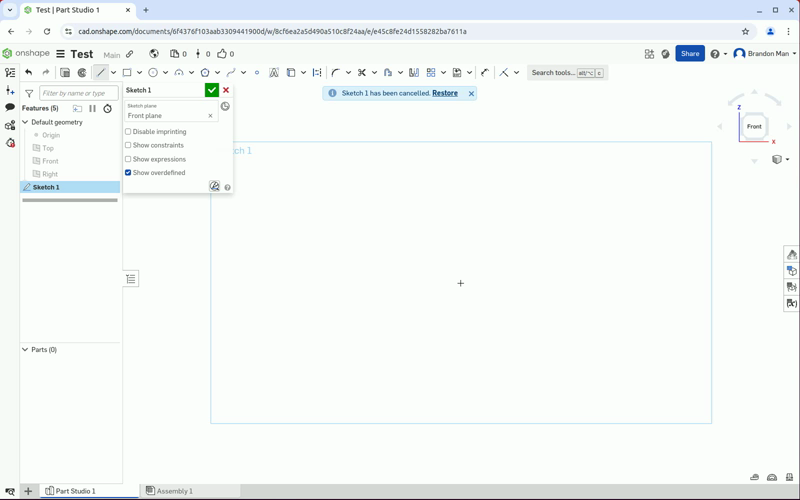
click(460, 282)
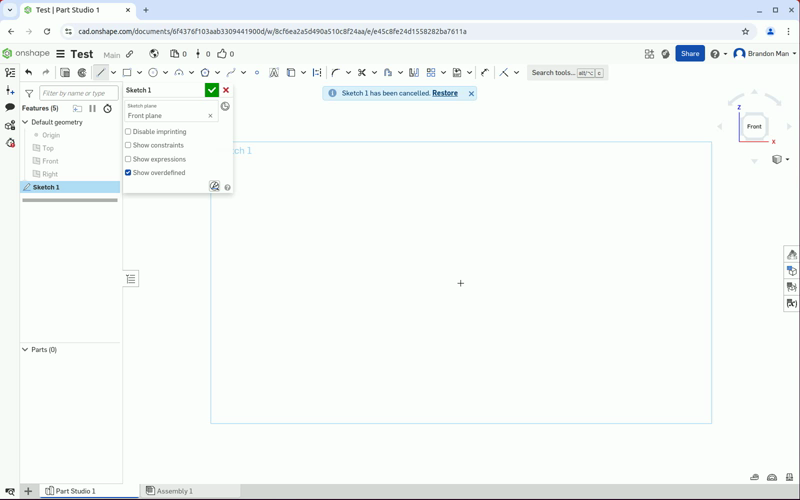
key_up(shift)
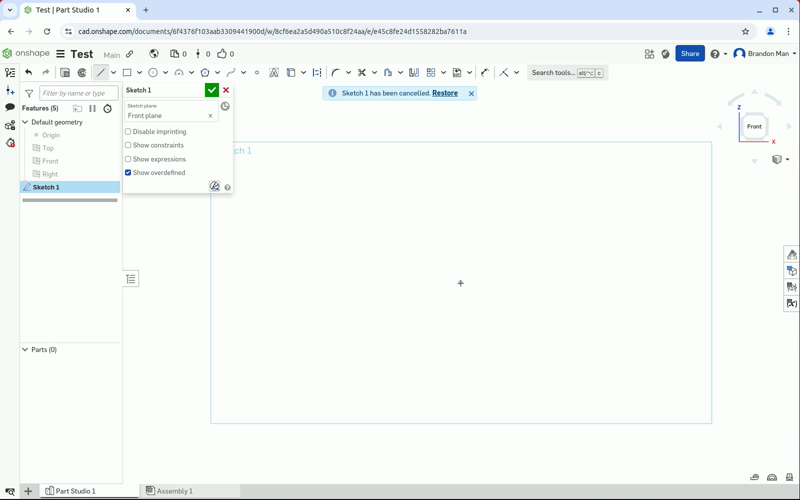
key_down(shift)
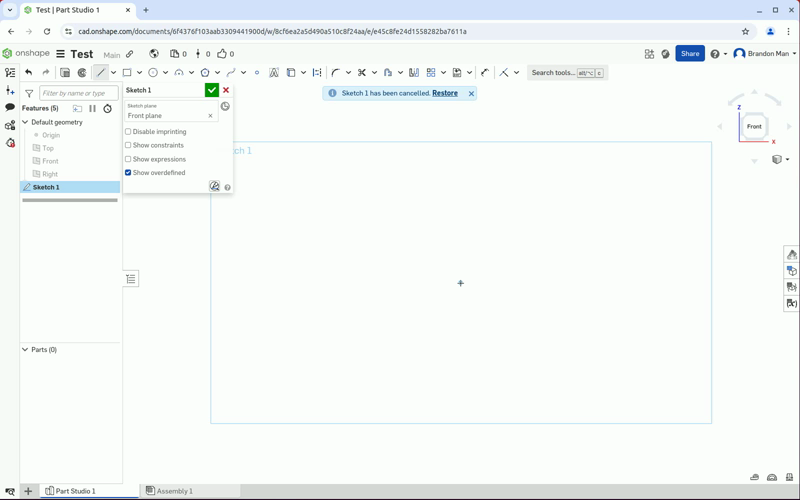
mouse_move(573, 282)
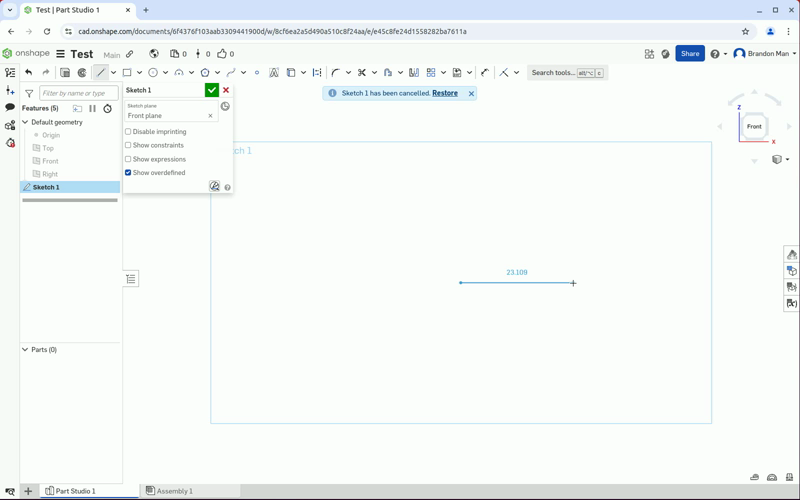
click(573, 282)
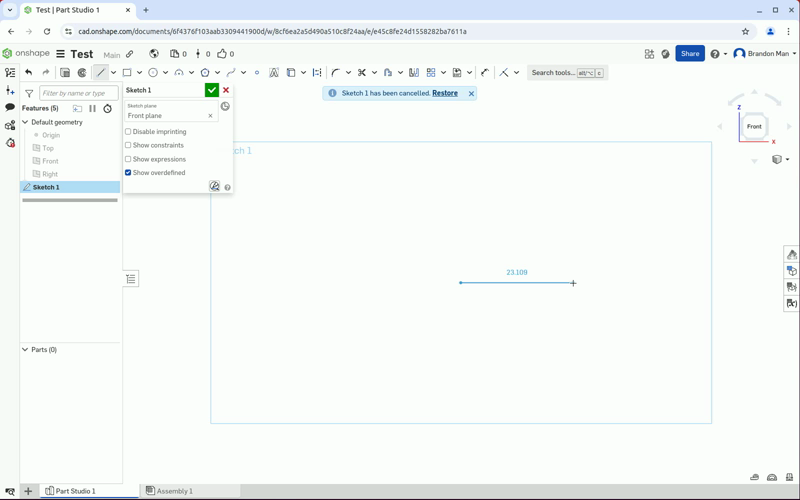
key_up(shift)
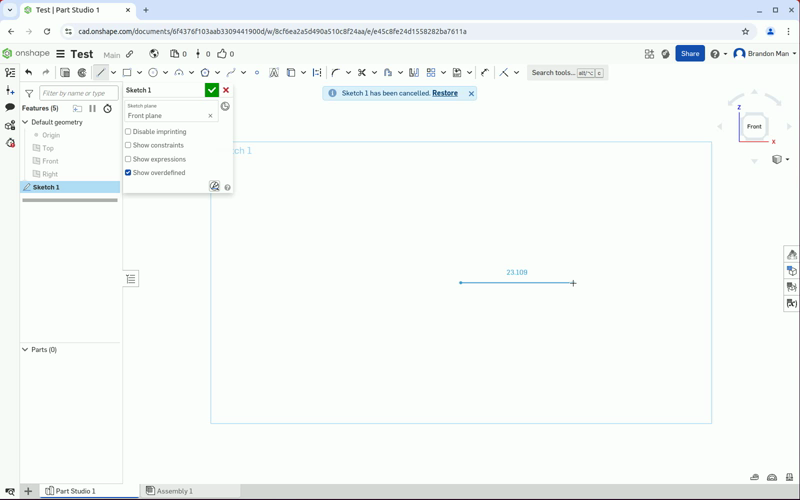
key_down(shift)
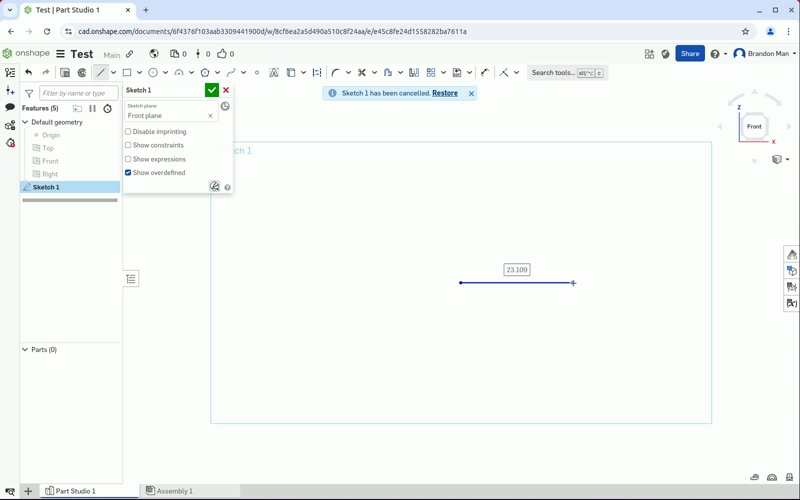
mouse_move(589, 282)
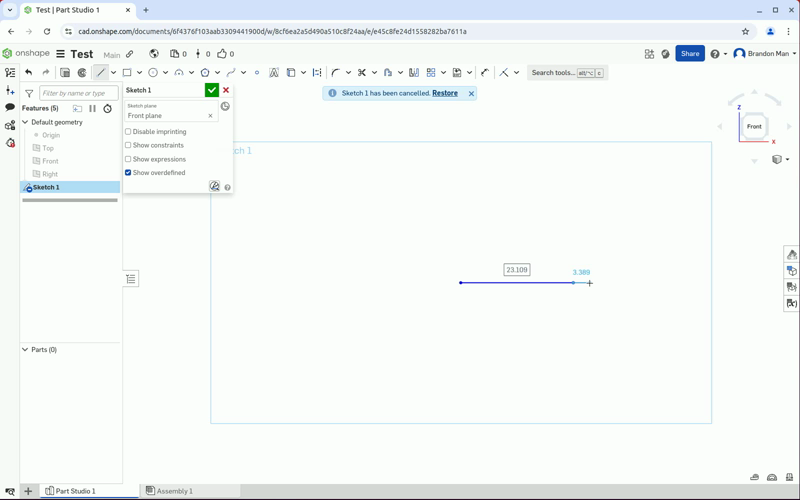
mouse_move(573, 226)
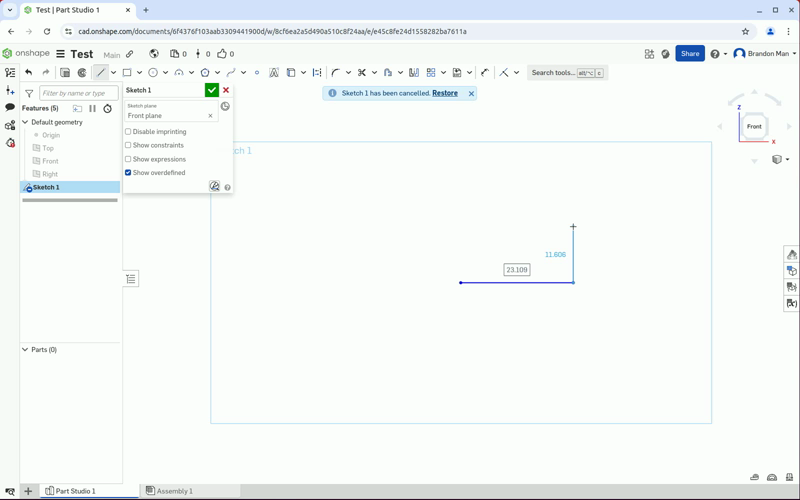
click(573, 226)
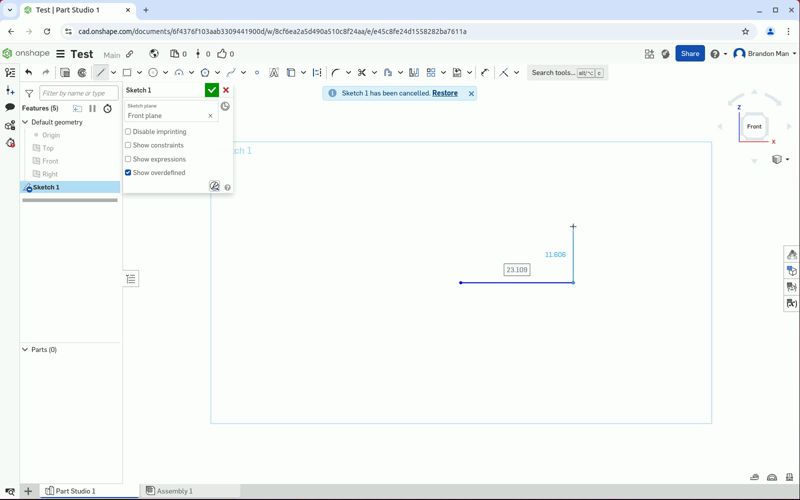
key_up(shift)
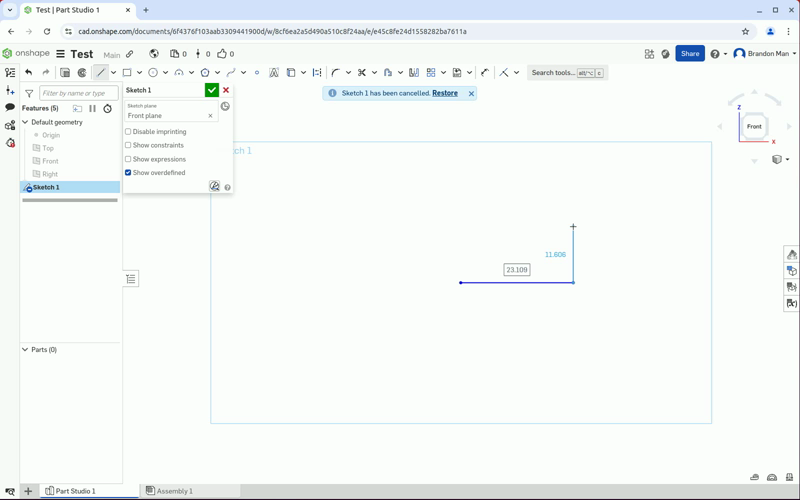
key_down(shift)
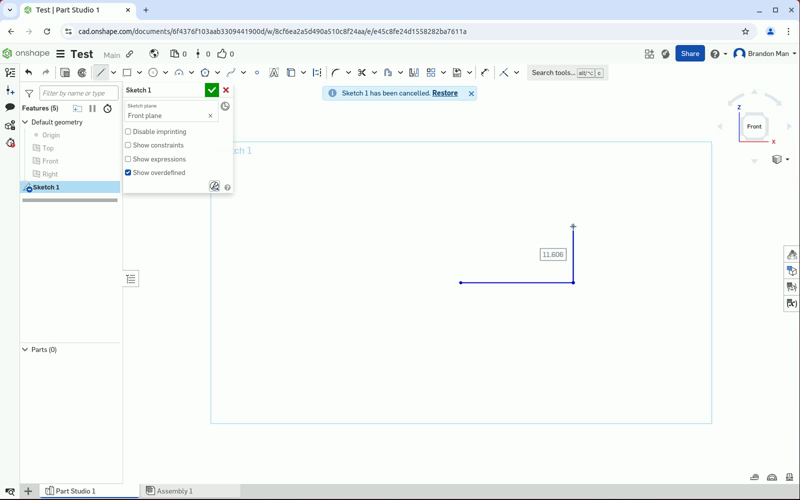
mouse_move(460, 226)
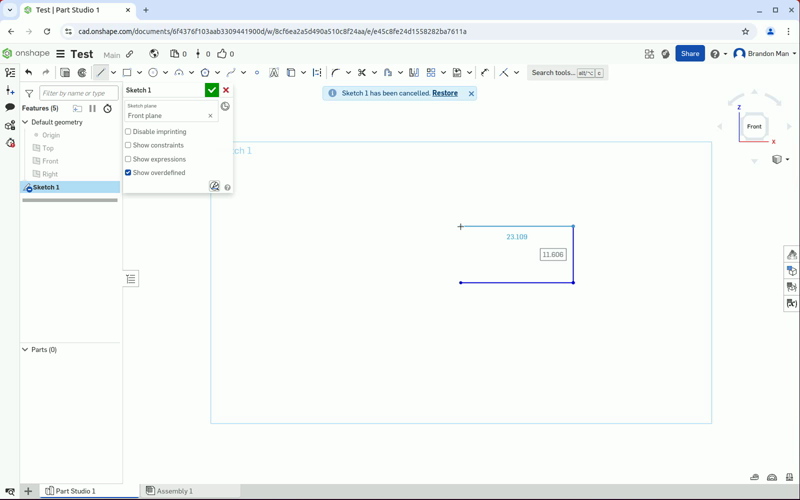
click(460, 226)
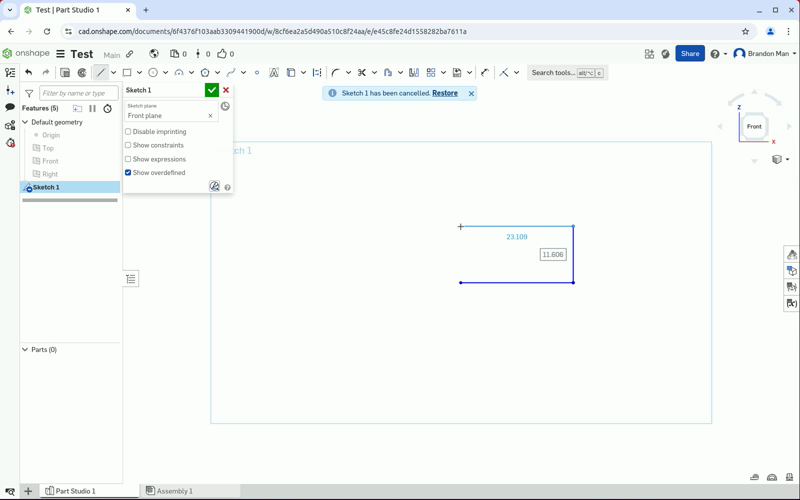
key_up(shift)
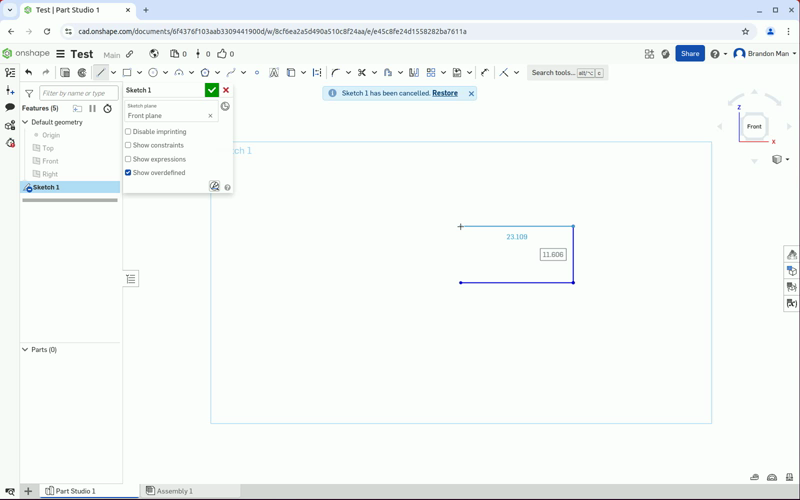
mouse_move(490, 226)
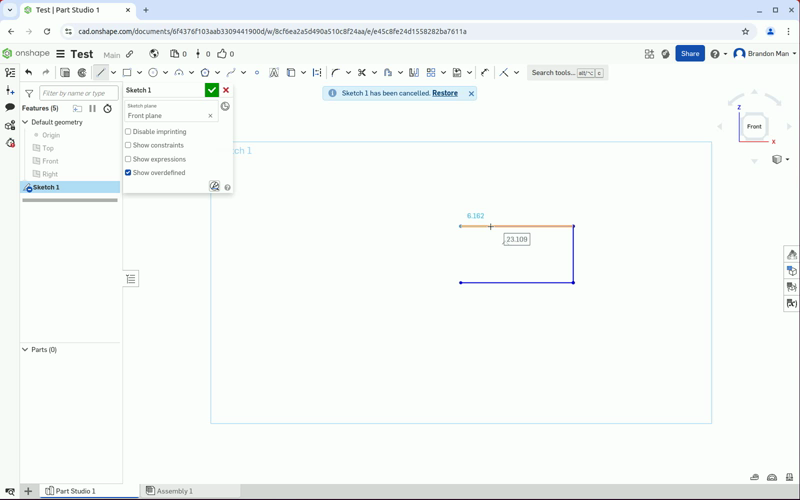
key_down(shift)
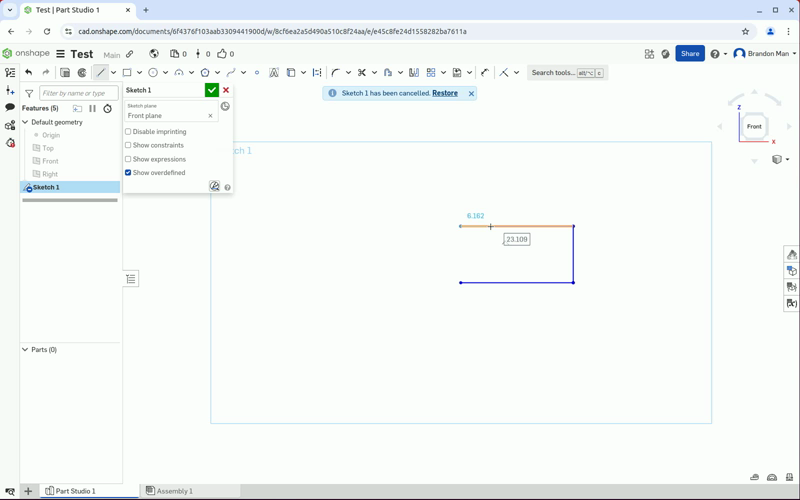
mouse_move(460, 282)
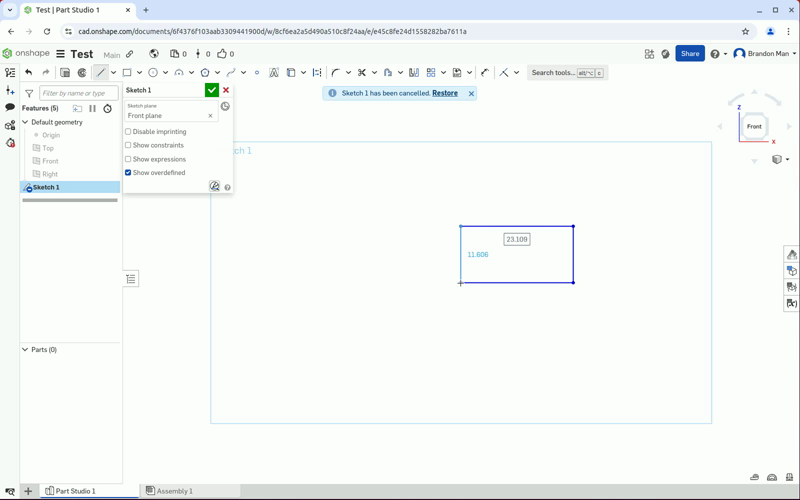
key_up(shift)
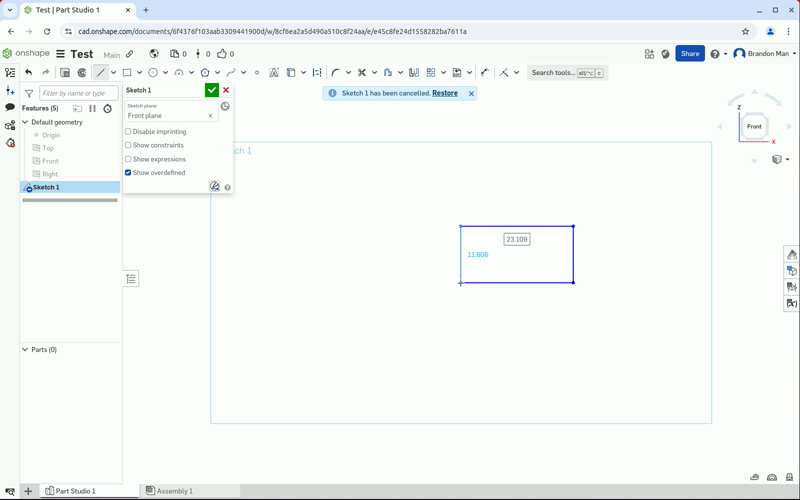
click(460, 282)
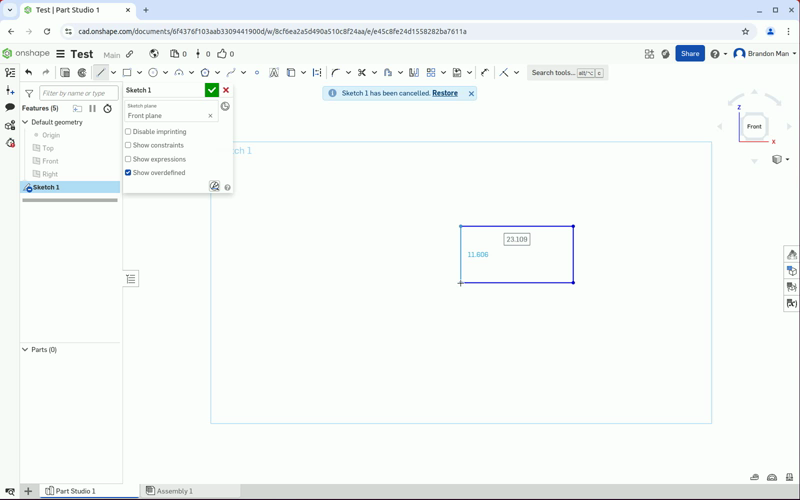
key(esc)
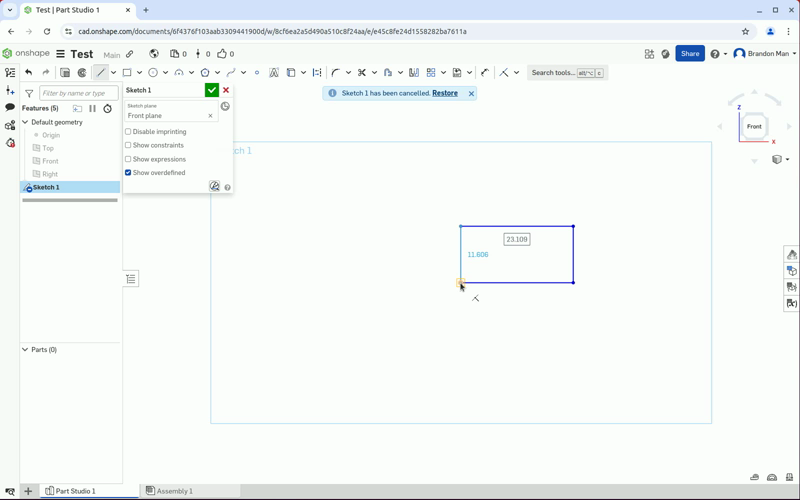
mouse_move(557, 261)
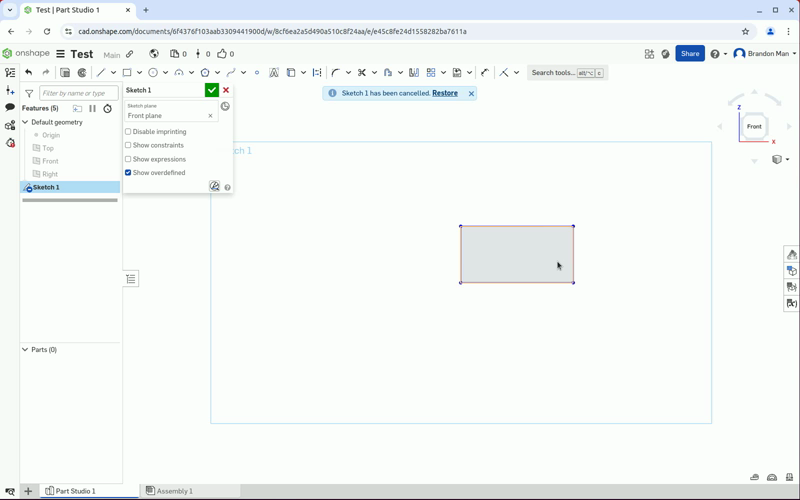
click(557, 261)
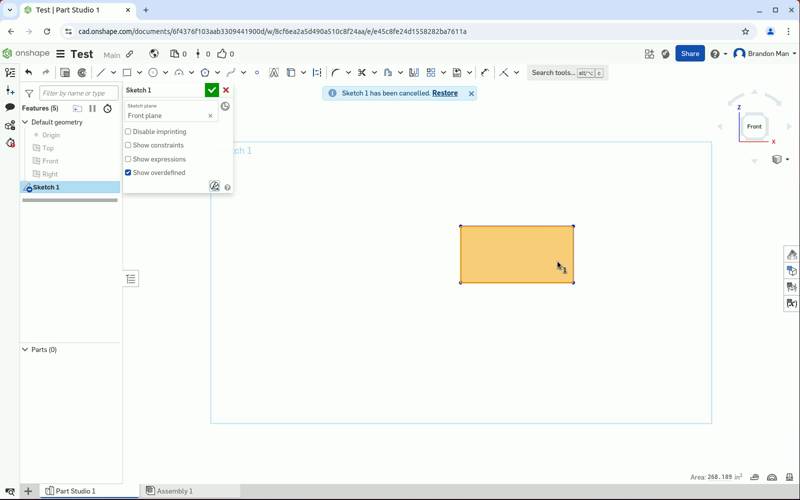
mouse_move(73, 352)
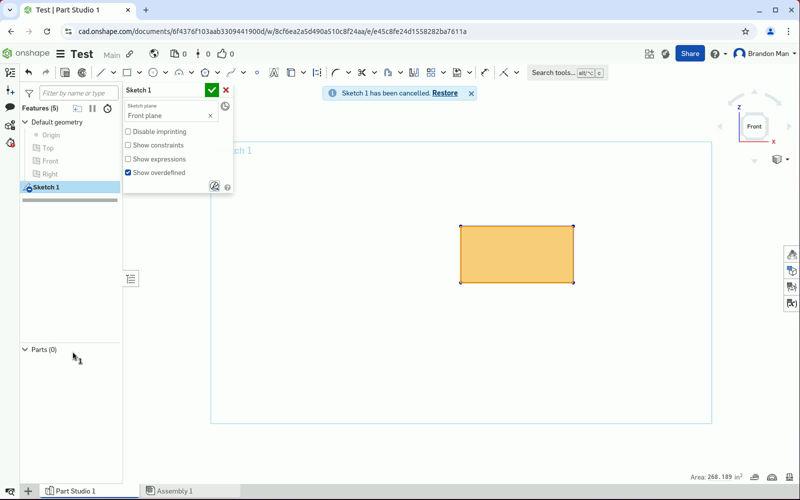
key(shift+y)
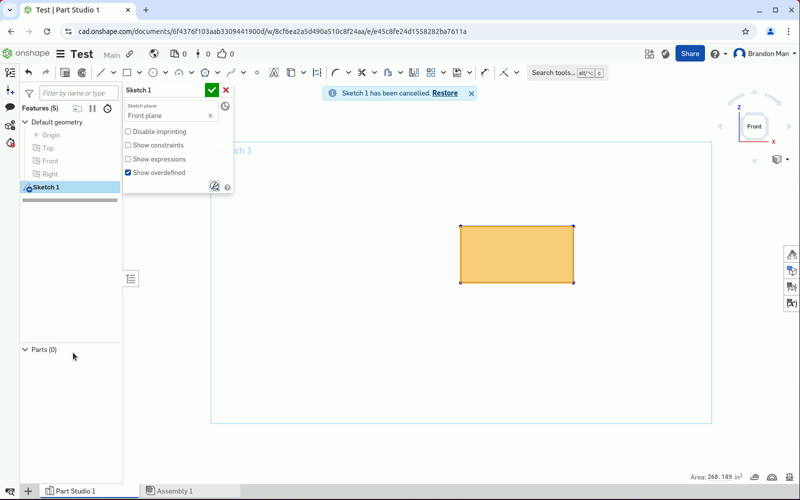
key(shift+e)
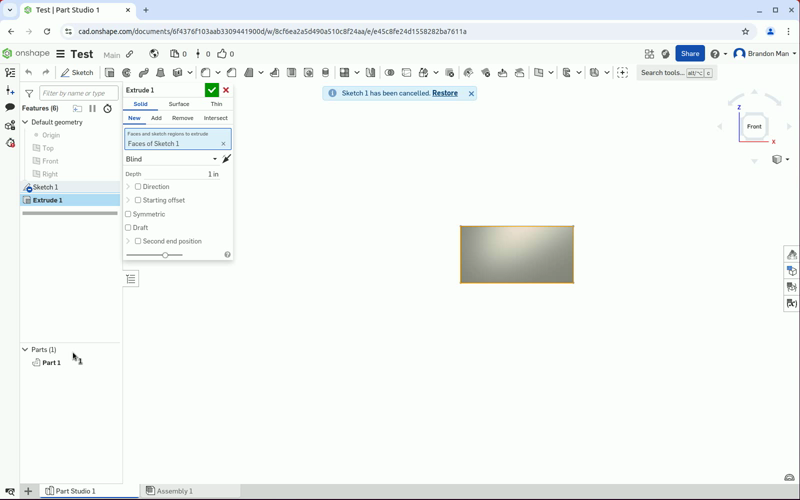
mouse_move(143, 106)
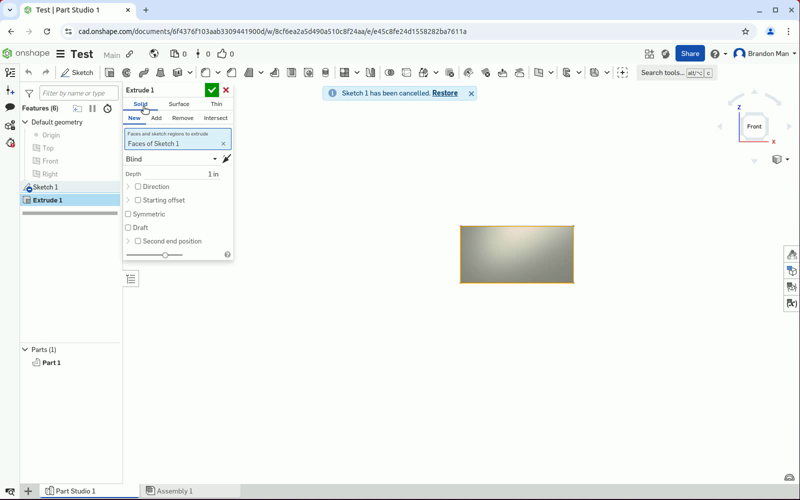
click(143, 106)
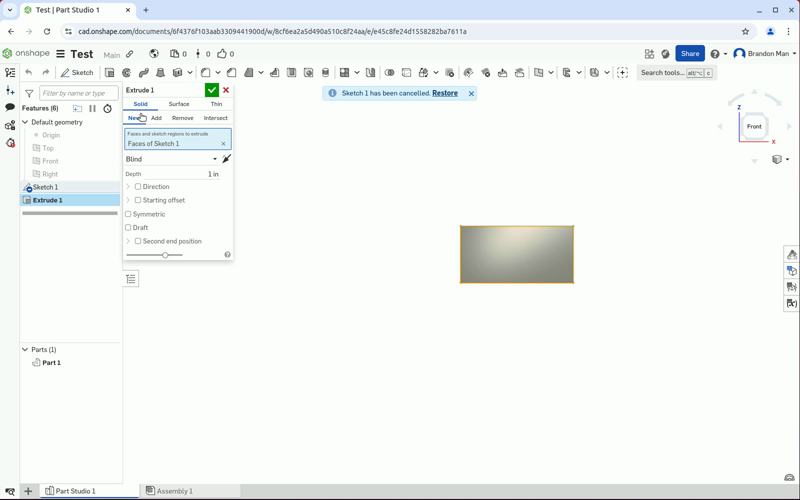
mouse_move(137, 120)
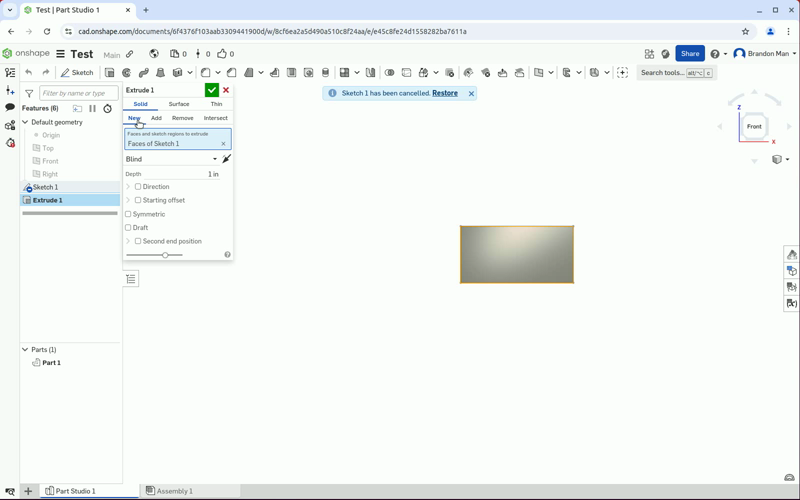
click(137, 120)
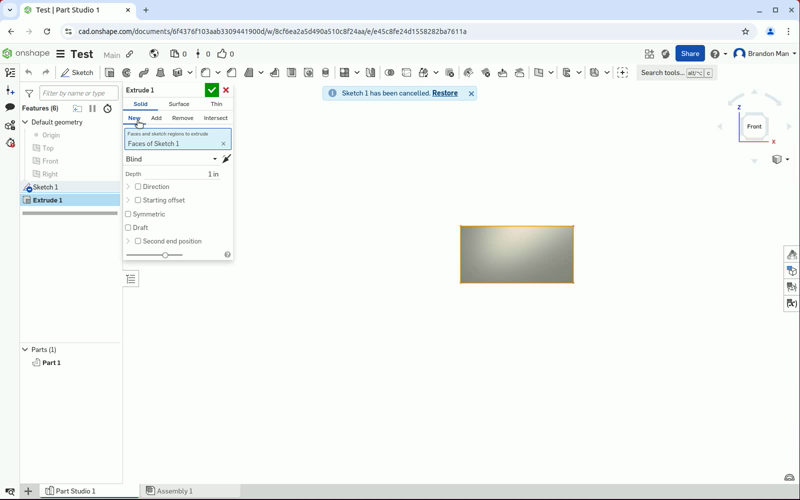
key(tab, 4)
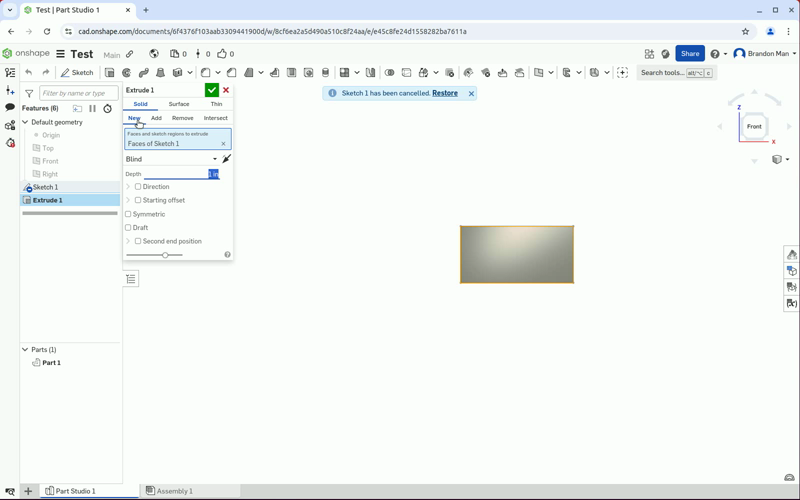
text(11.554)
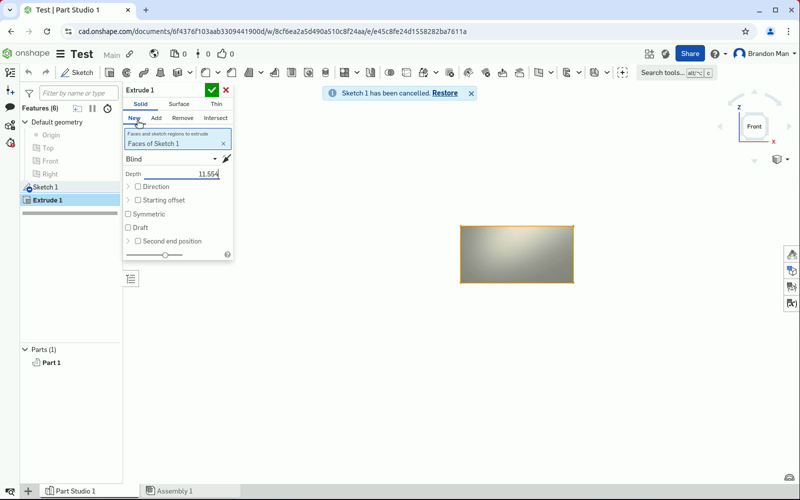
key(tab, 3)
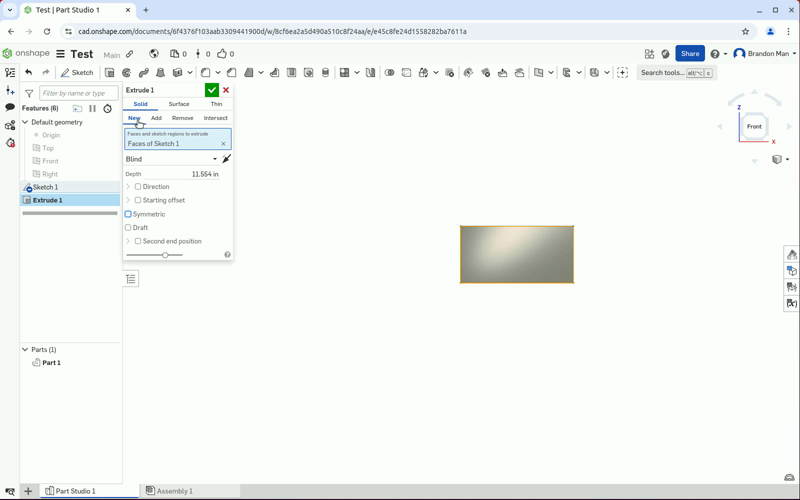
key(space)
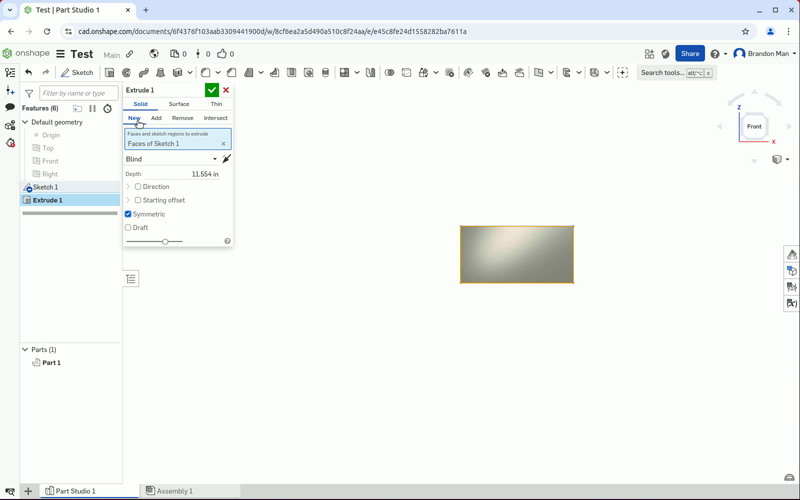
key(enter)
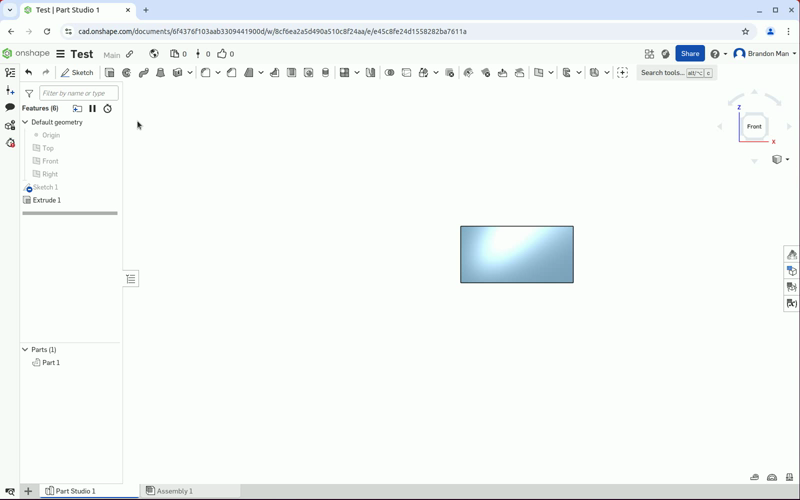
key(shift+h)
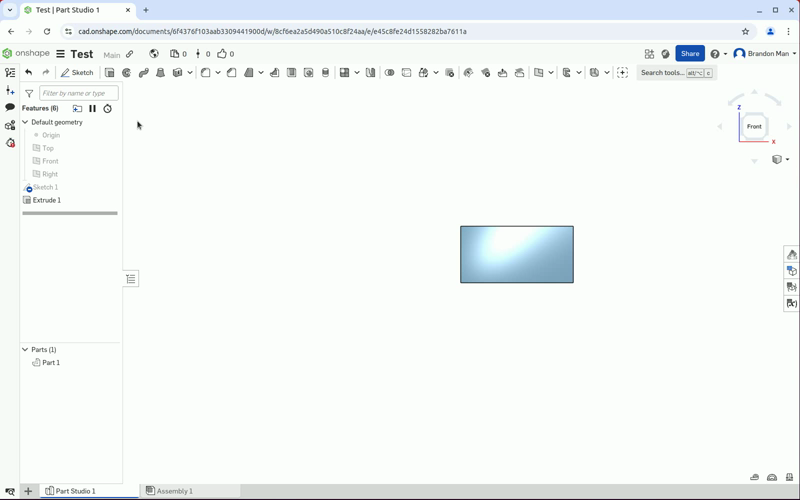
key(shift+h)
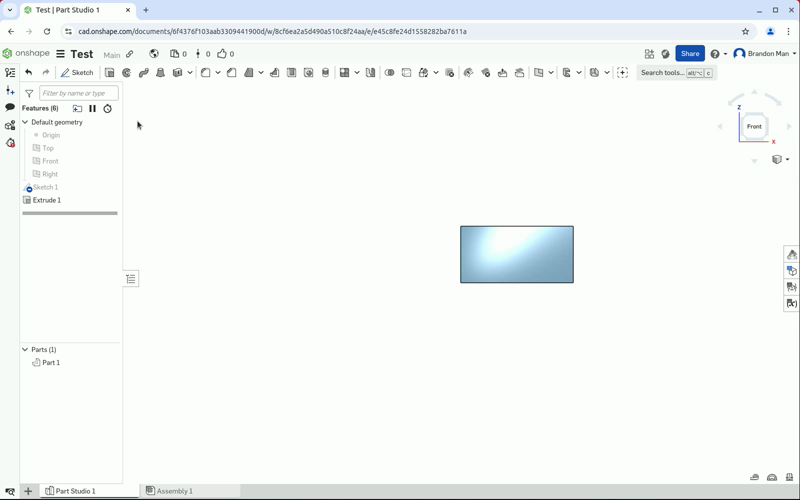
mouse_move(73, 189)
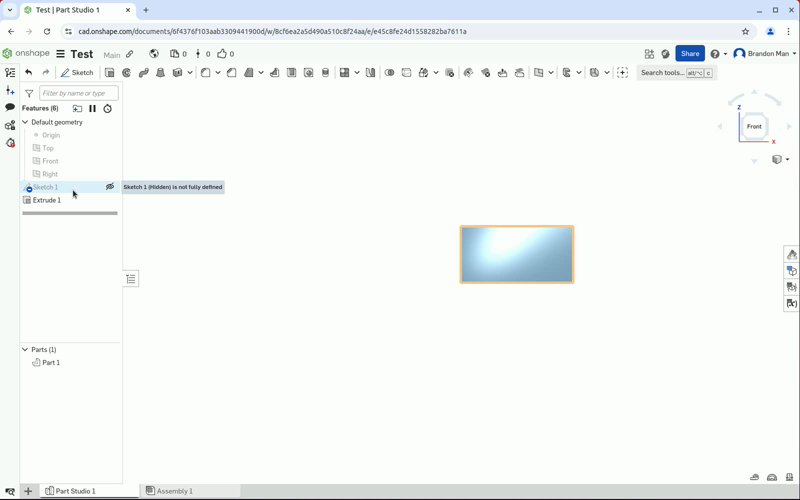
click(73, 189)
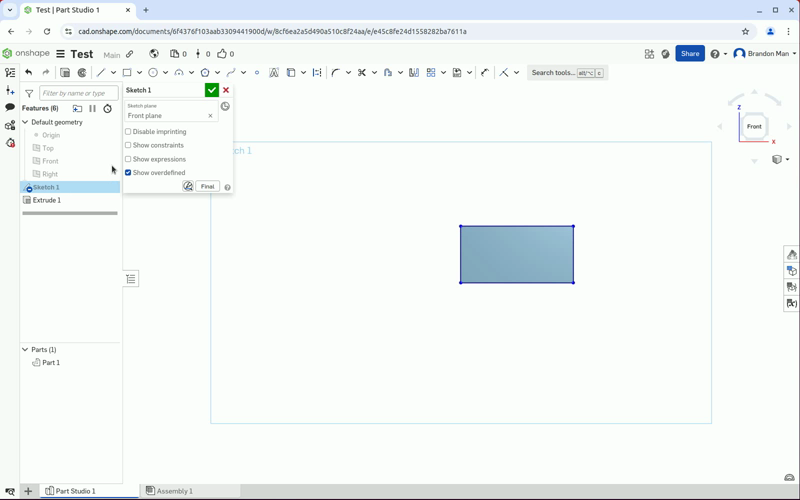
mouse_move(229, 92)
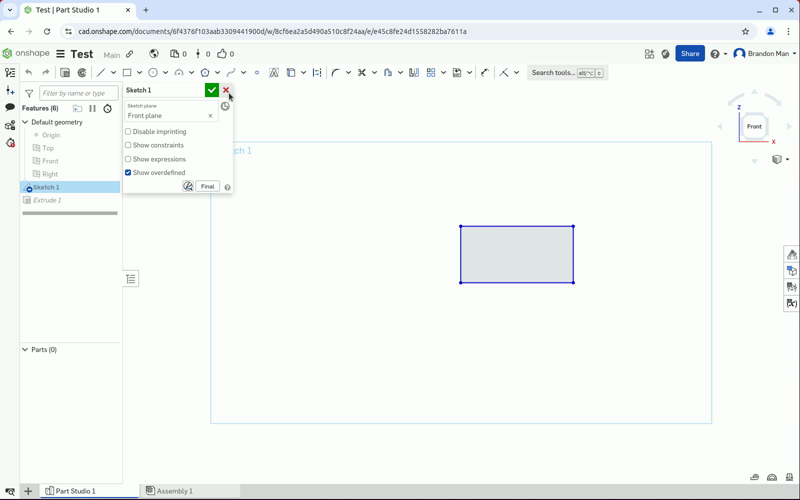
click(229, 92)
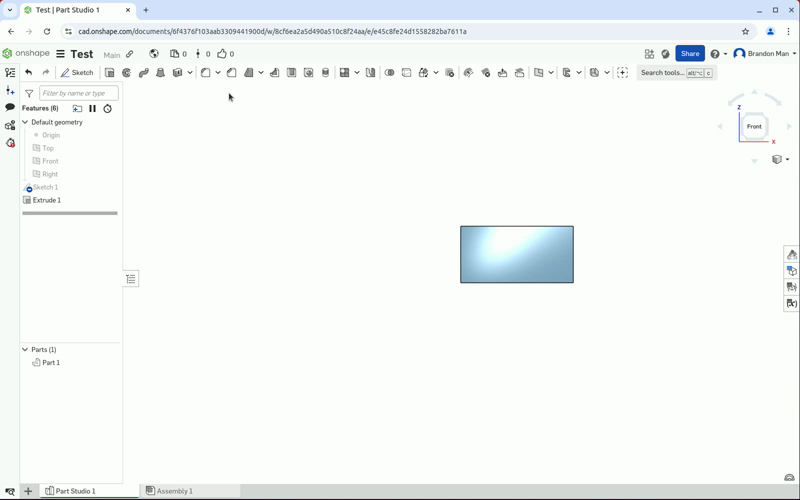
mouse_move(73, 352)
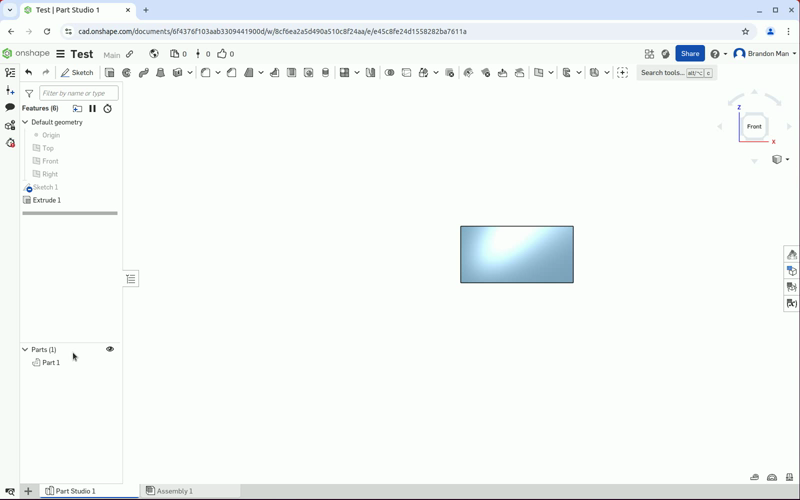
key(y)
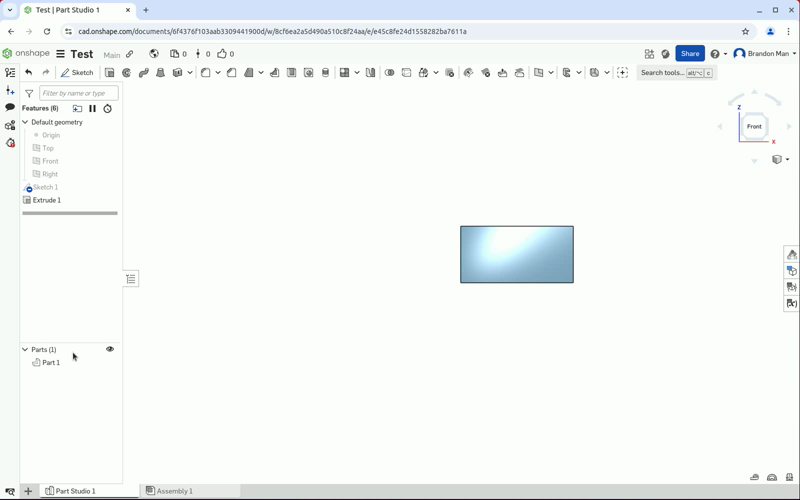
key(shift+p)
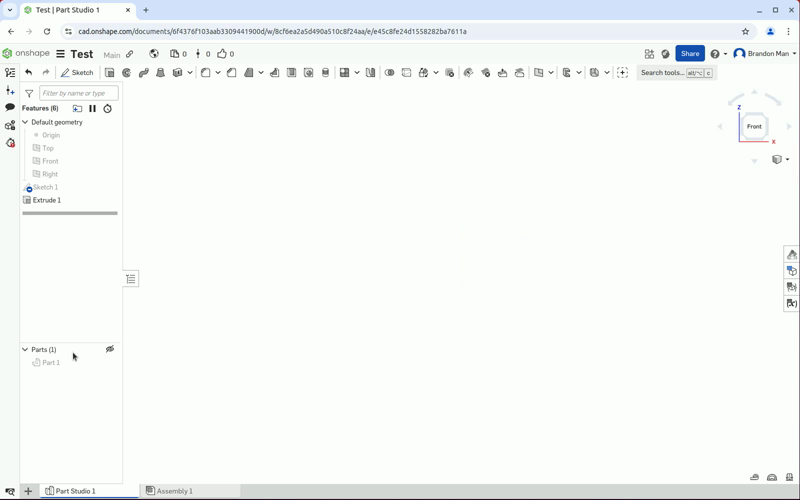
key(space)
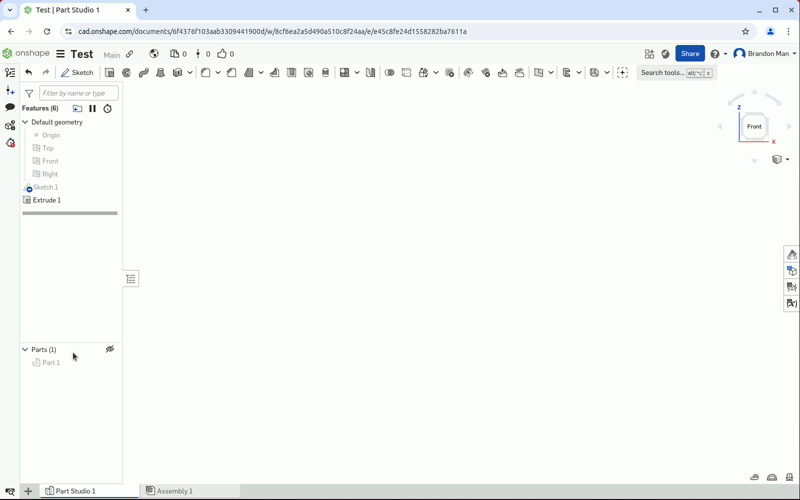
key_down(shift)
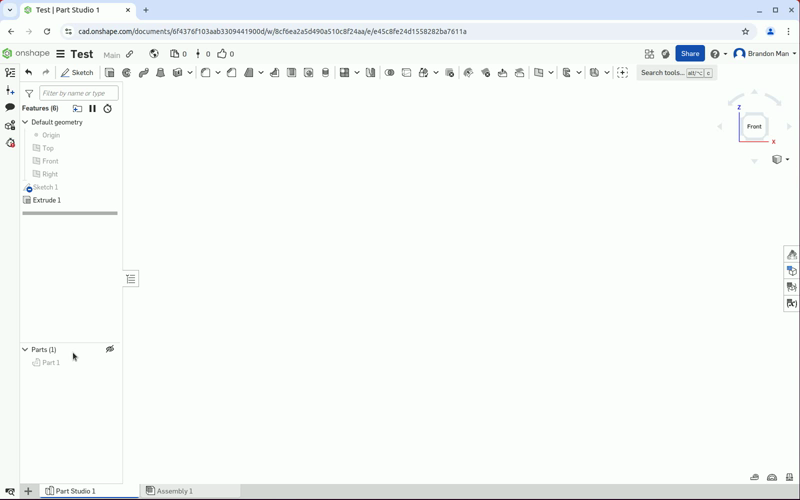
key(down)
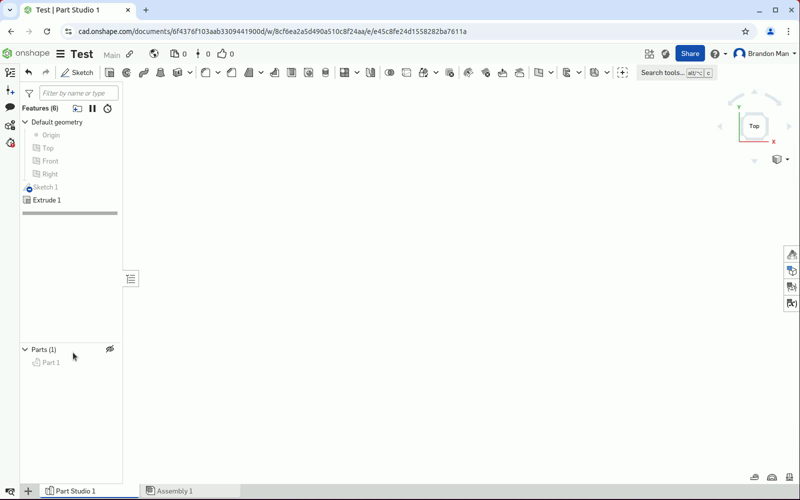
key_up(shift)
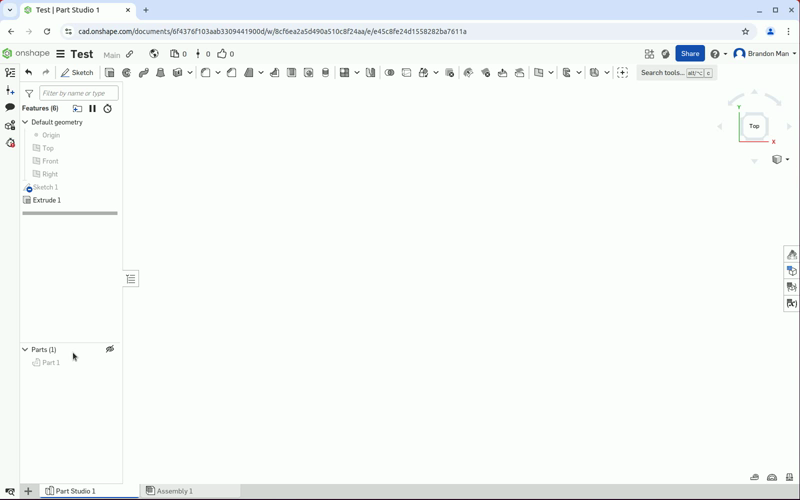
mouse_move(73, 352)
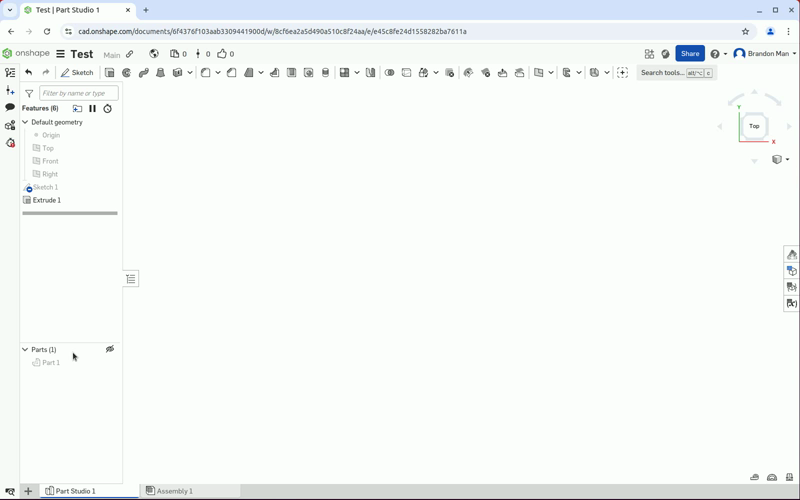
key(shift+y)
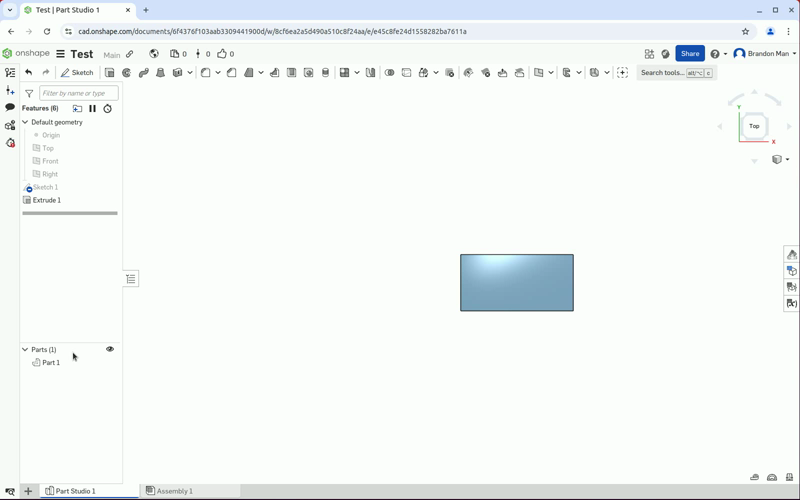
mouse_move(541, 75)
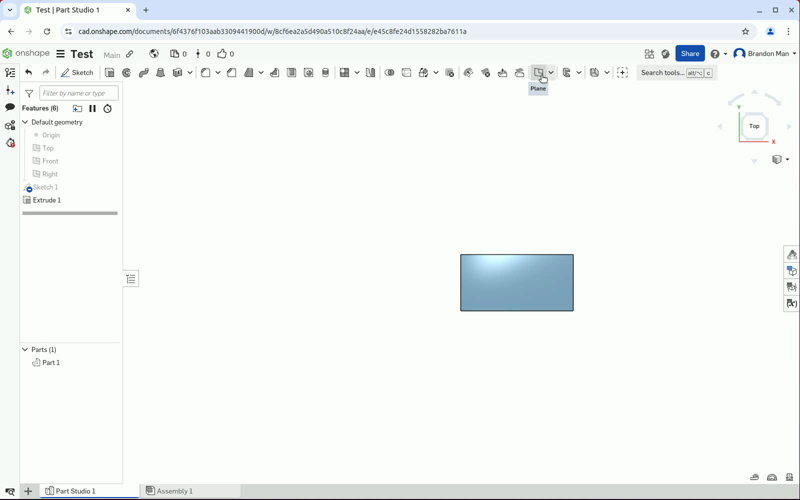
click(541, 75)
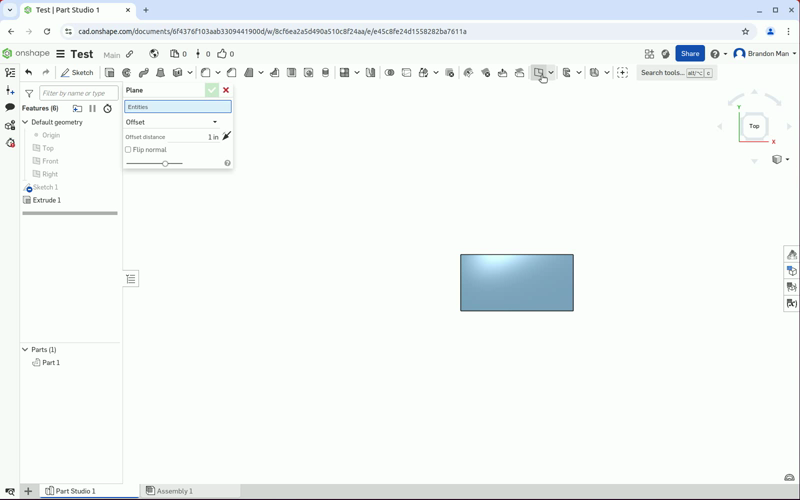
mouse_move(73, 150)
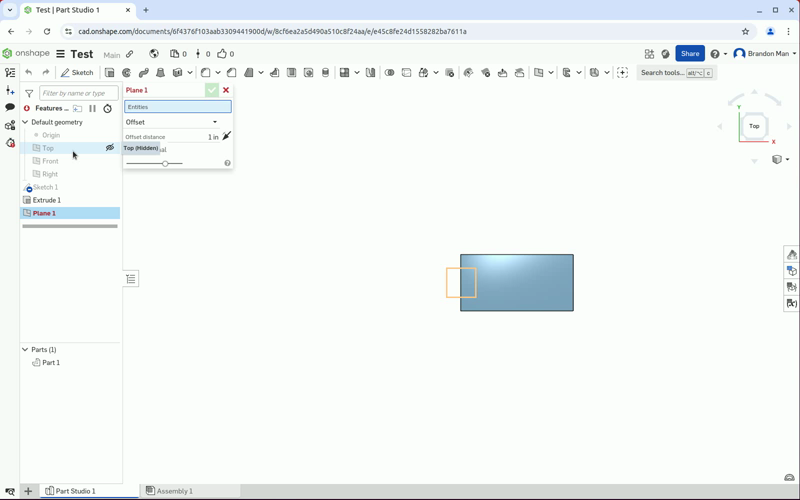
click(73, 150)
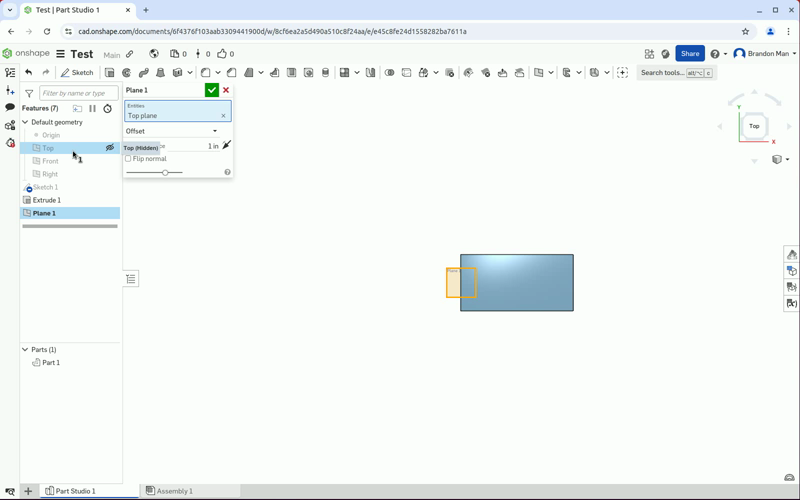
key(tab, 2)
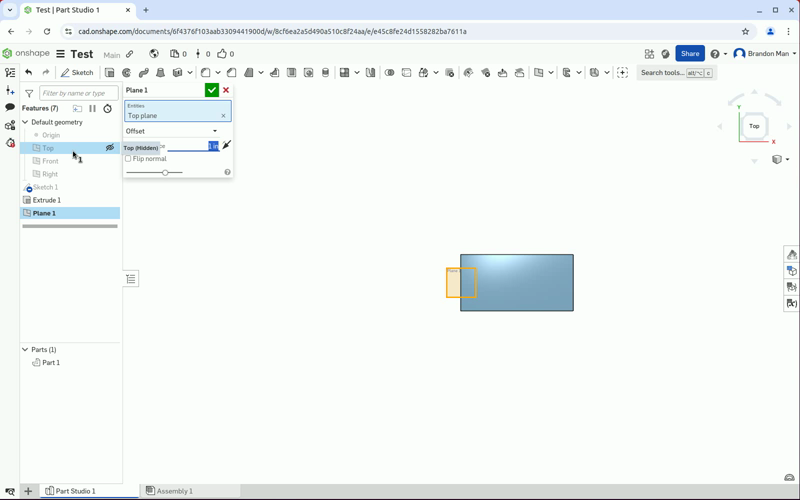
text(11.554)
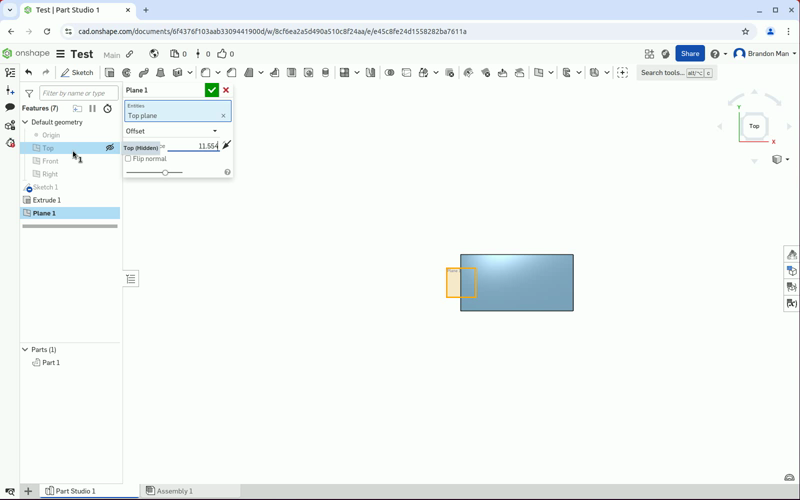
key(enter, 2)
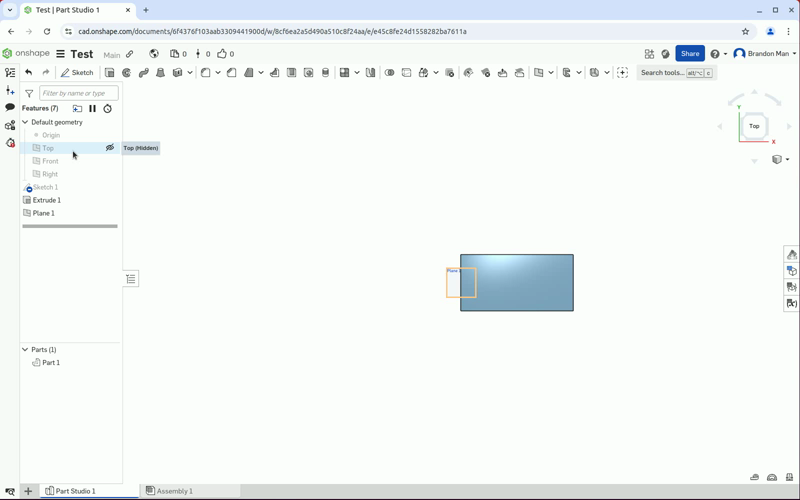
key(shift+s)
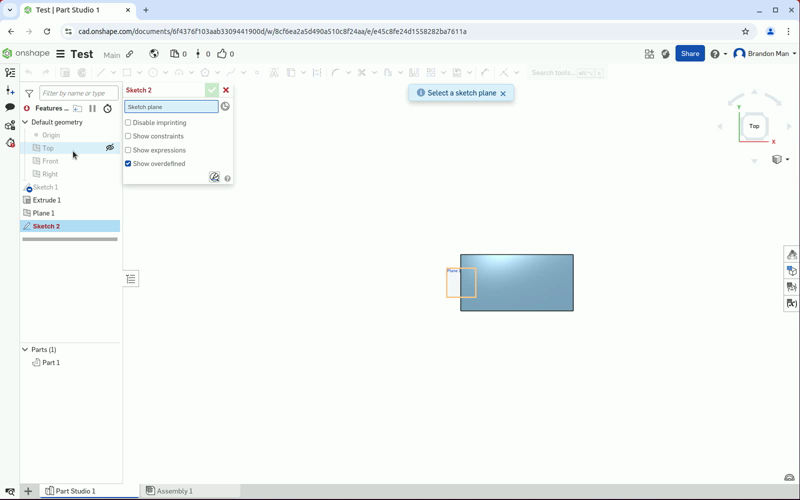
mouse_move(73, 215)
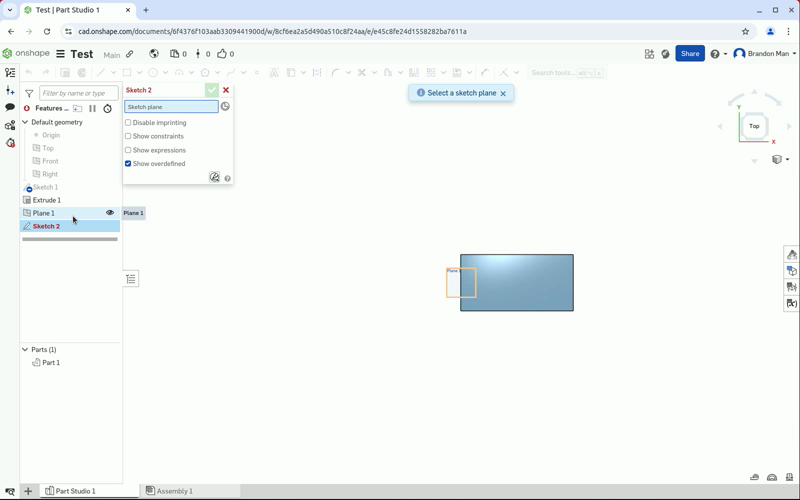
click(73, 215)
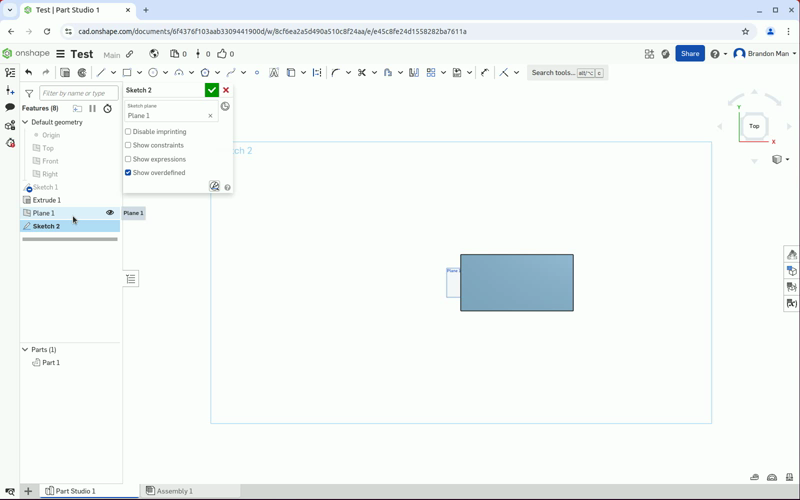
mouse_move(73, 352)
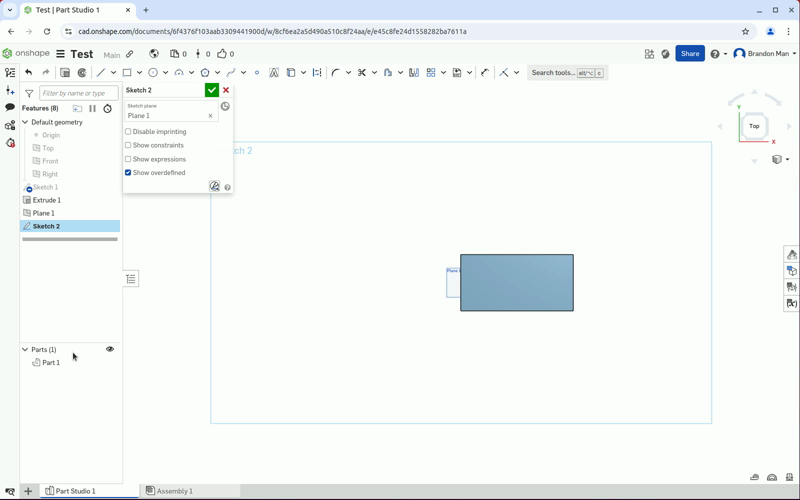
key(y)
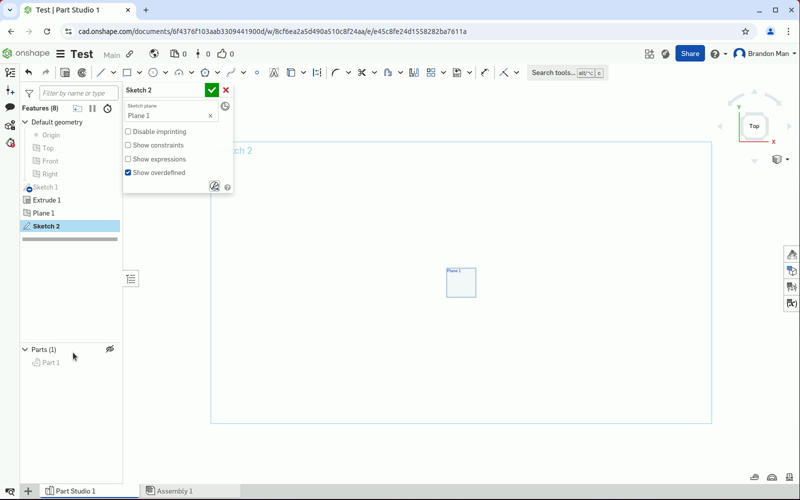
key(c)
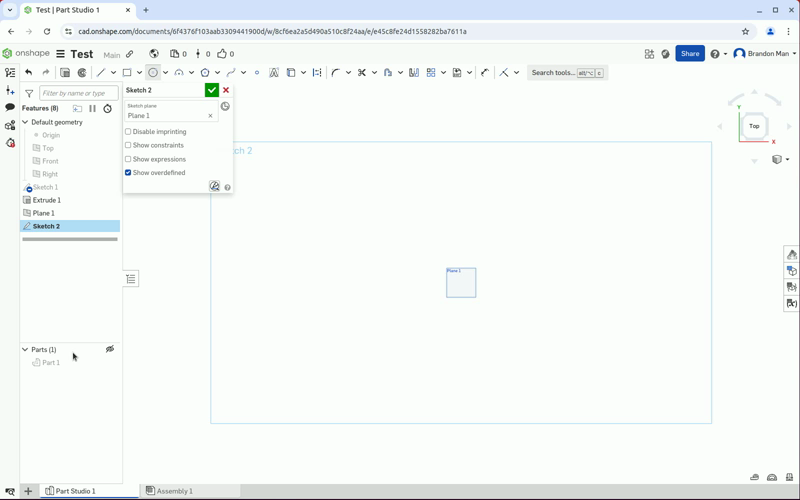
key_down(shift)
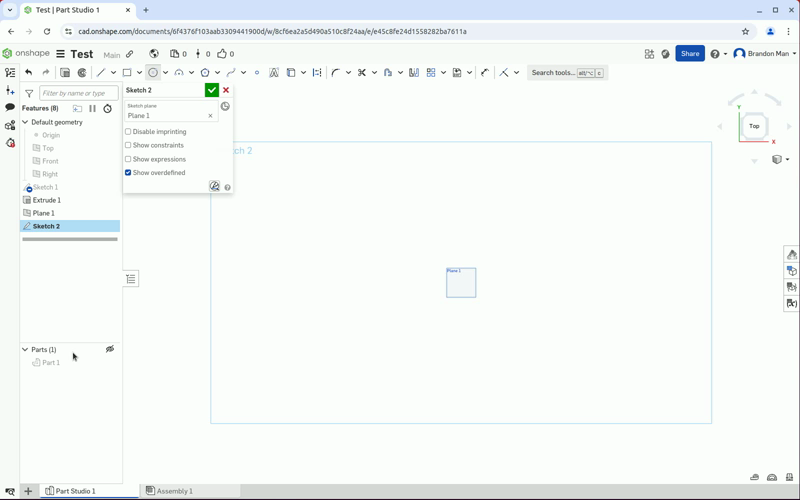
mouse_move(489, 282)
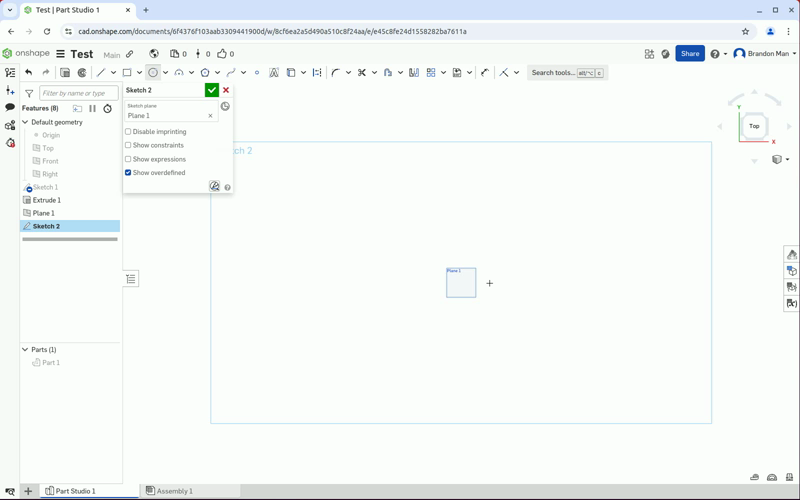
click(489, 282)
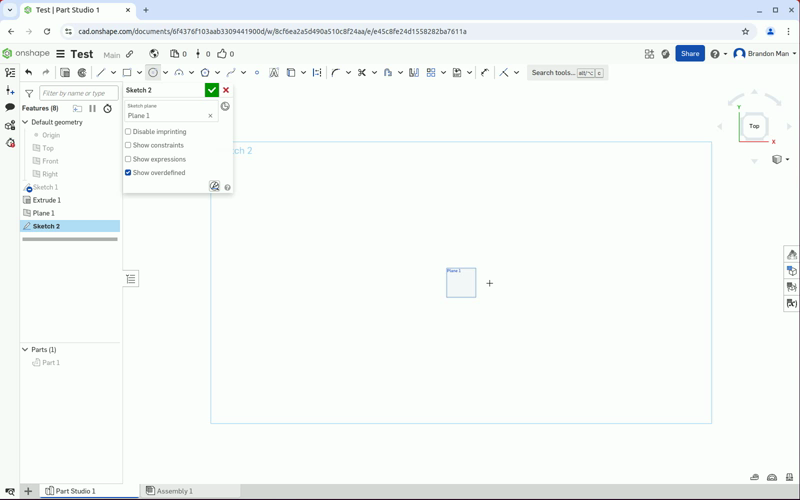
key_up(shift)
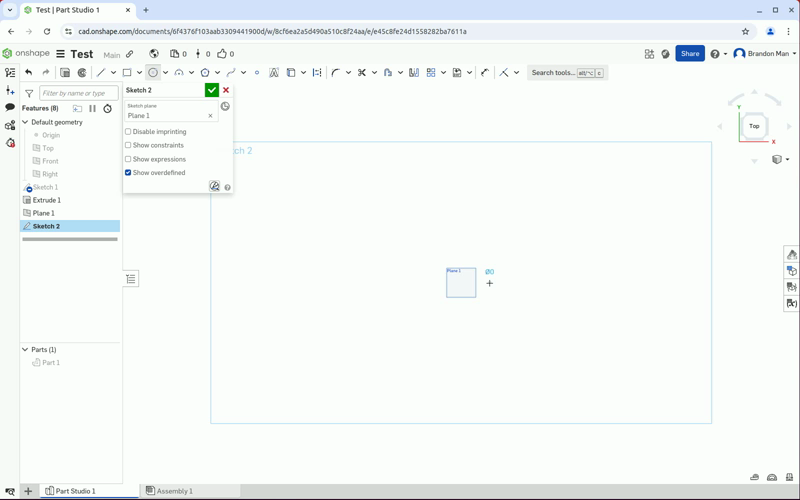
mouse_move(498, 282)
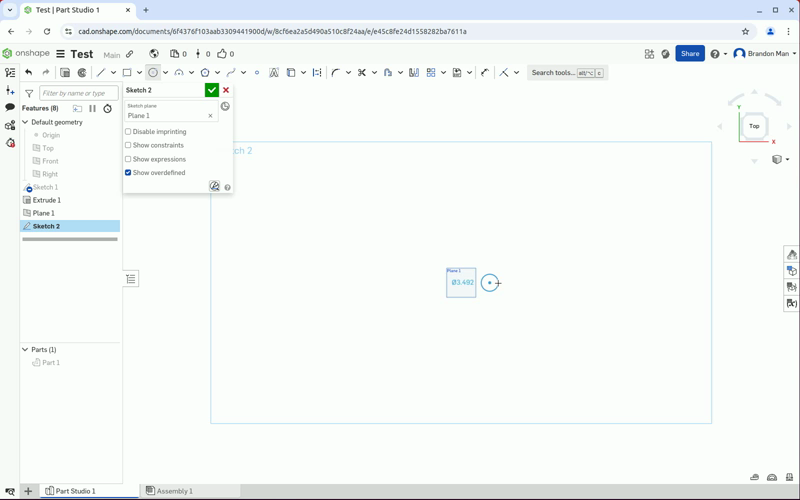
click(498, 282)
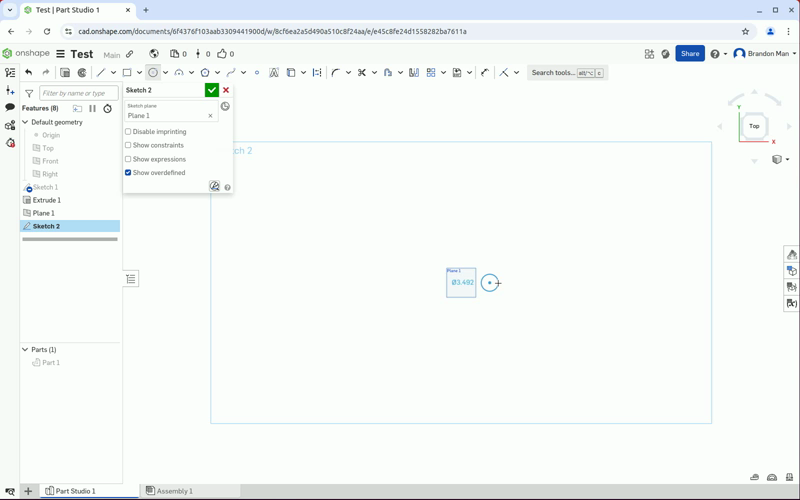
key(esc)
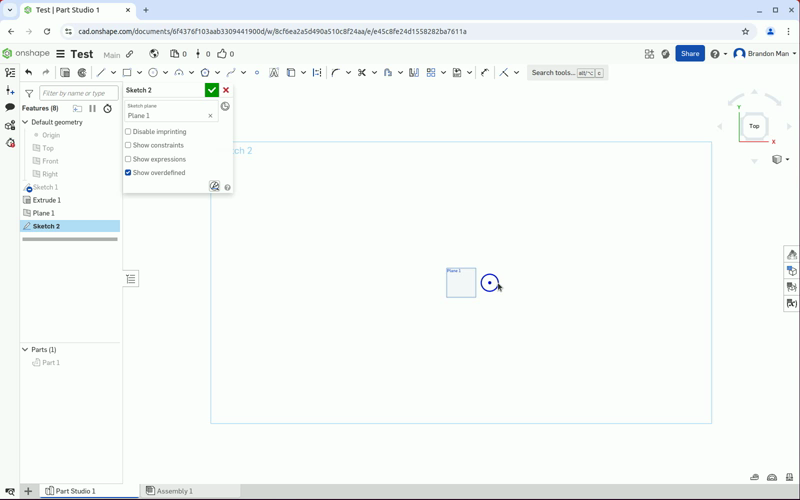
mouse_move(494, 284)
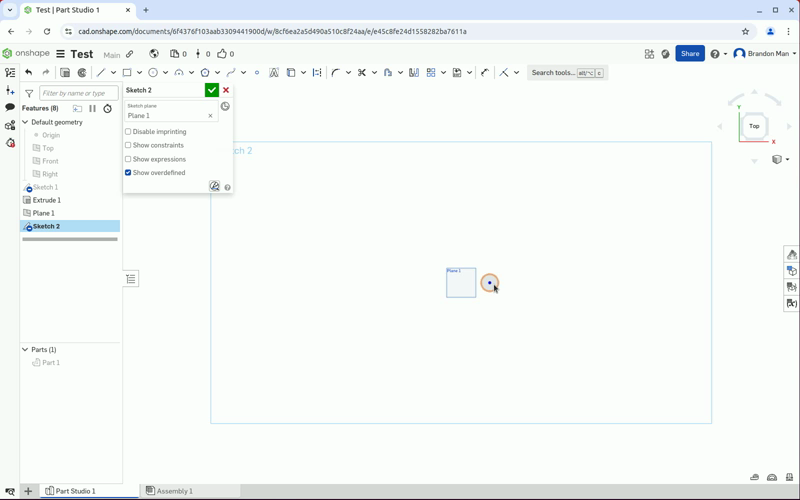
scroll(6)
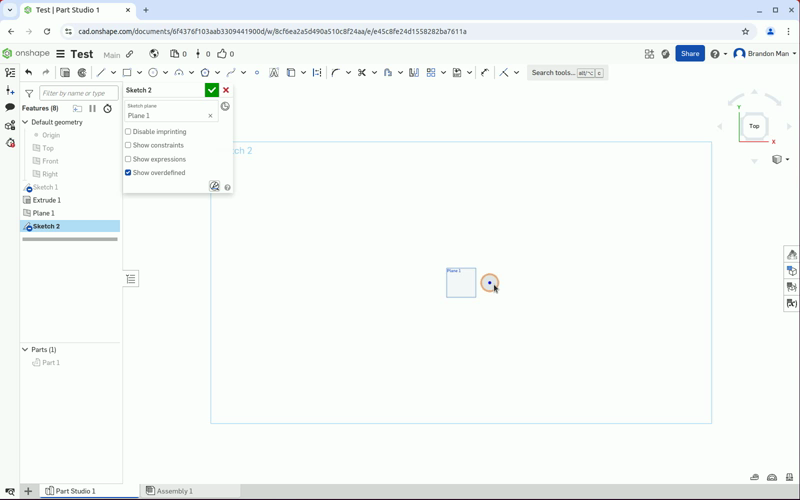
scroll(6)
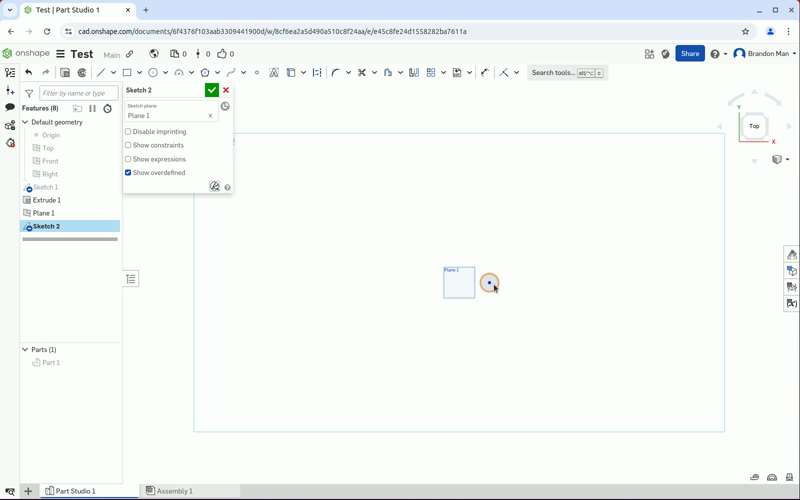
scroll(6)
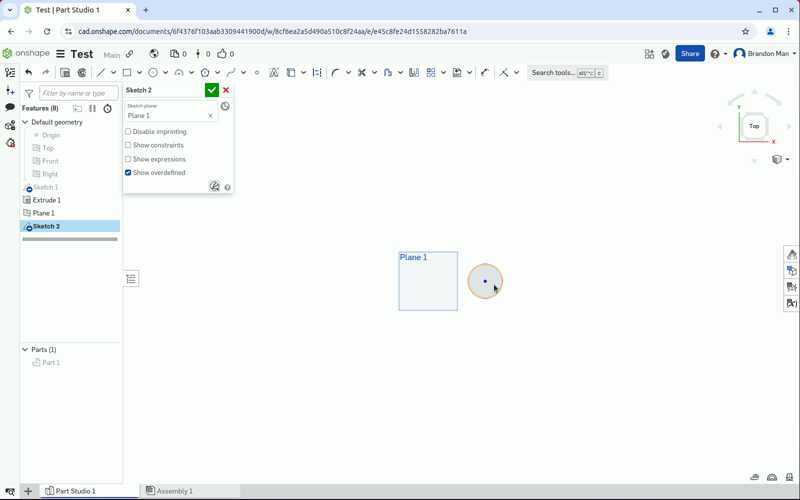
scroll(6)
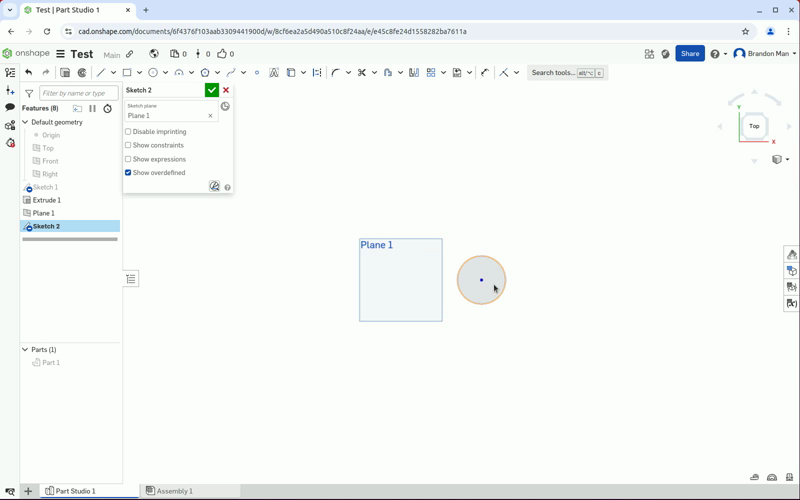
scroll(6)
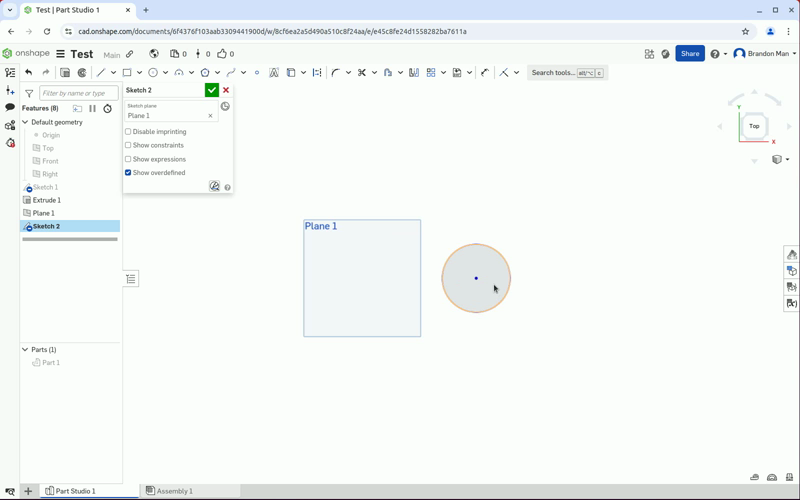
scroll(6)
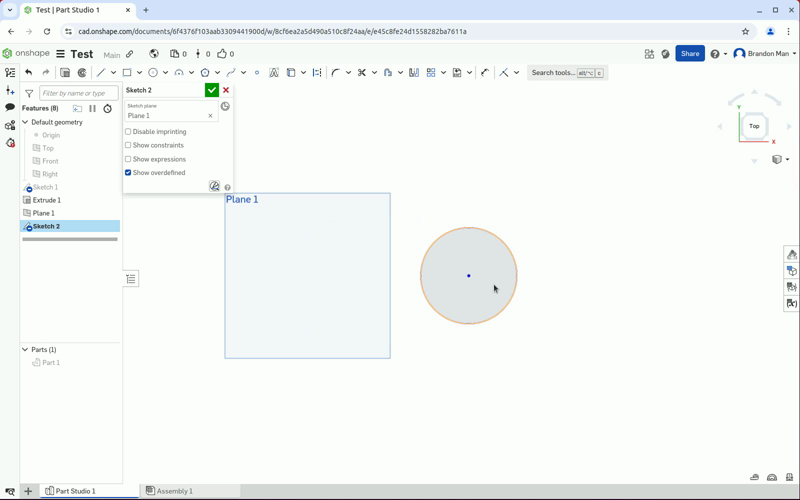
scroll(6)
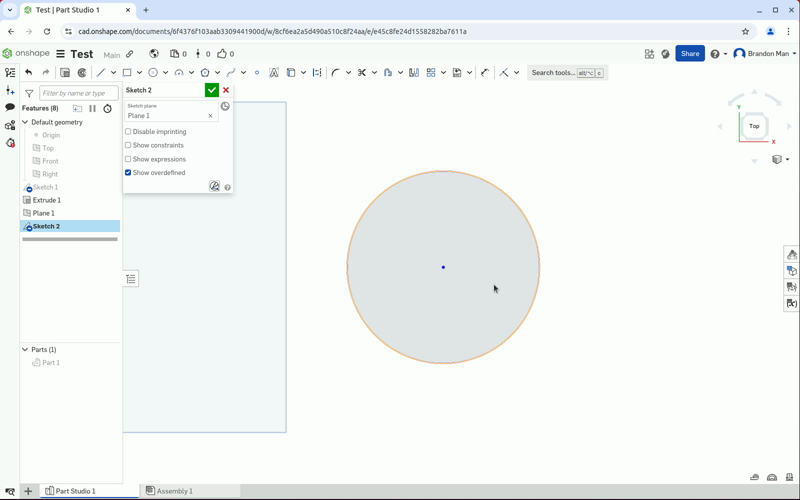
click(494, 284)
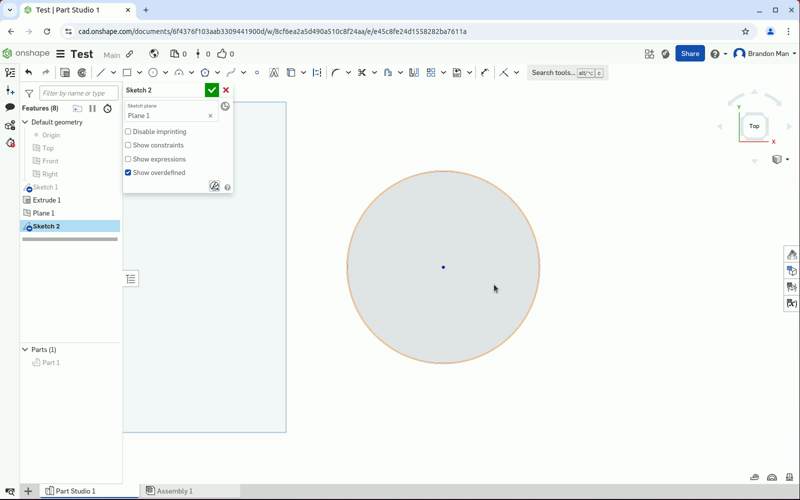
scroll(-6)
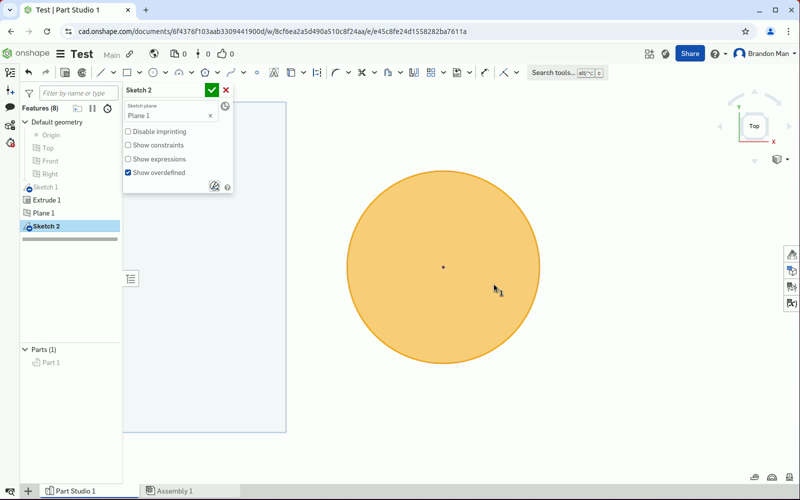
scroll(-6)
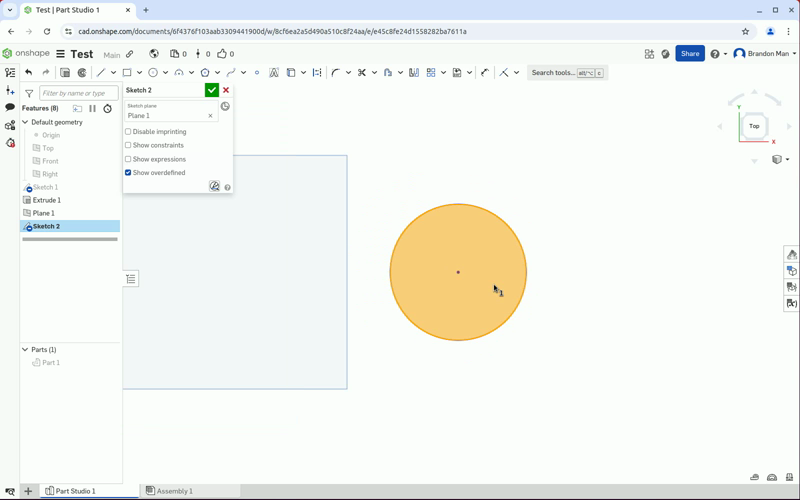
scroll(-6)
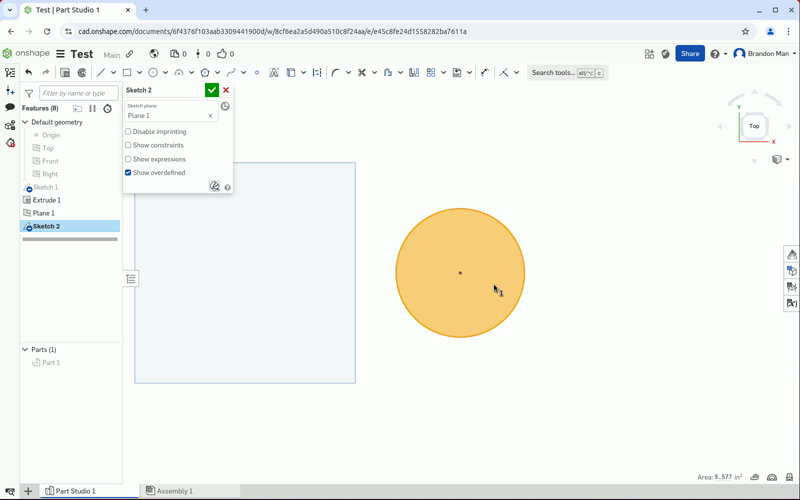
scroll(-6)
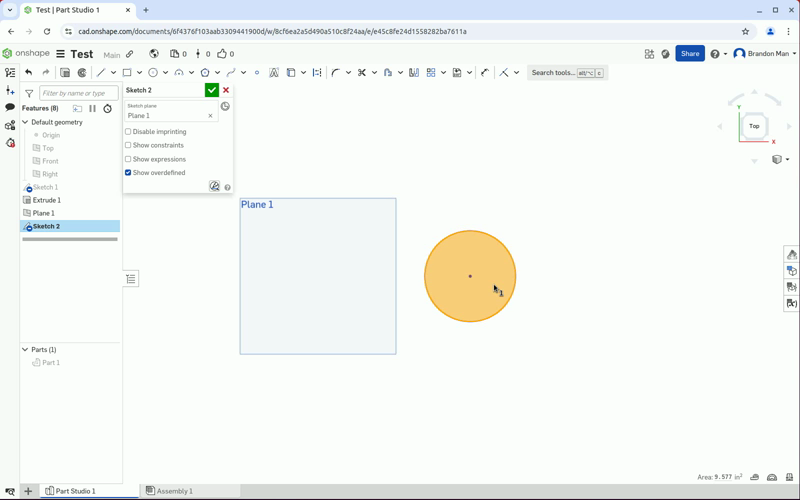
scroll(-6)
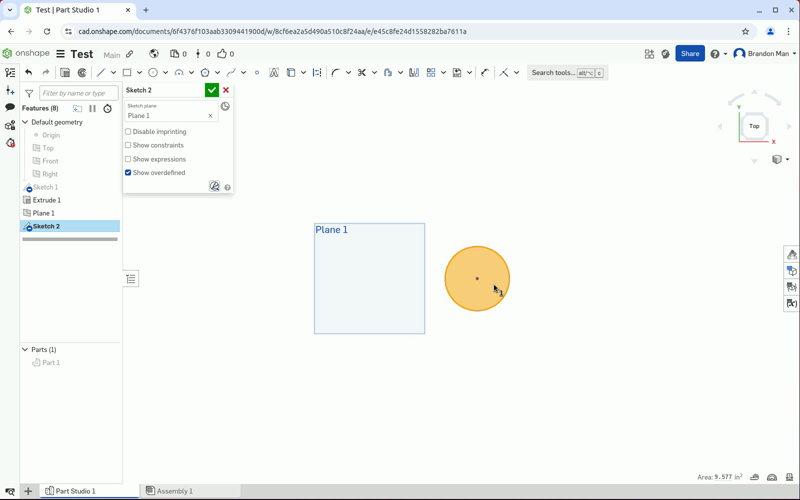
scroll(-6)
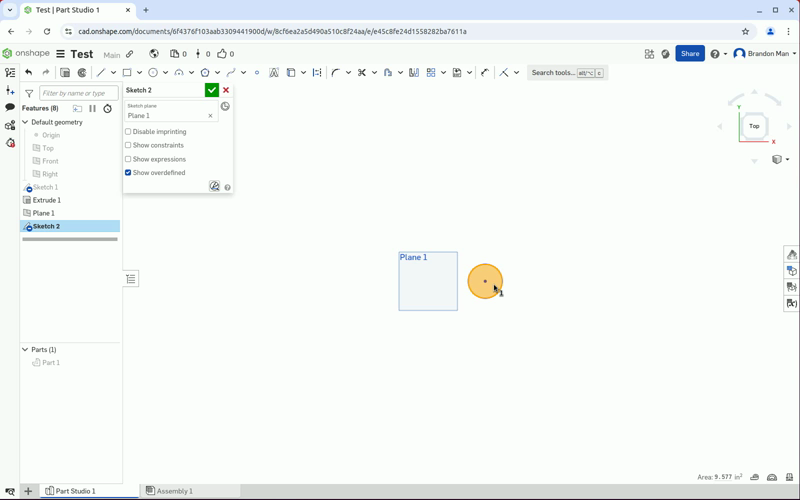
scroll(-6)
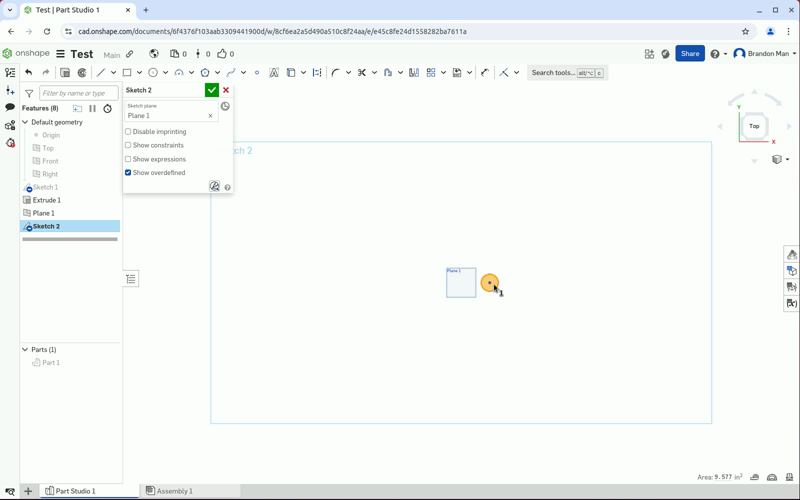
mouse_move(73, 352)
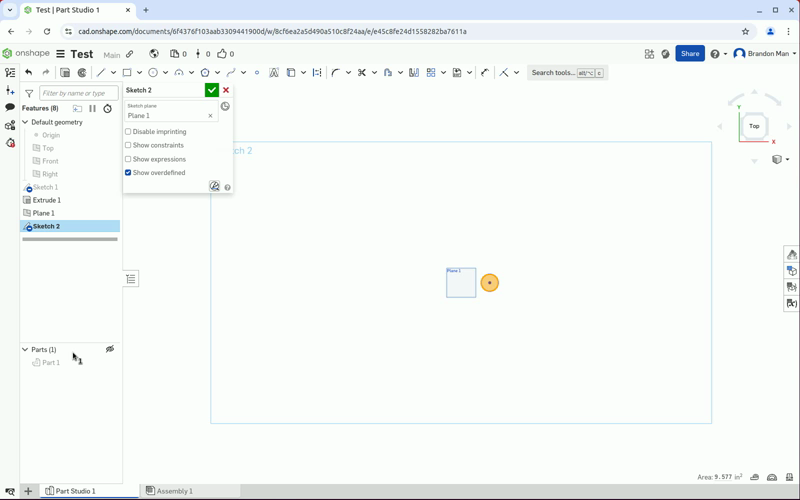
key(shift+y)
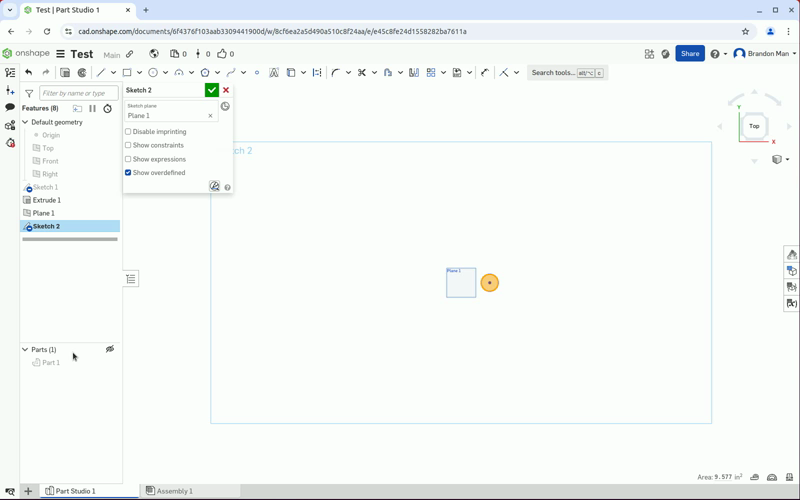
key(shift+e)
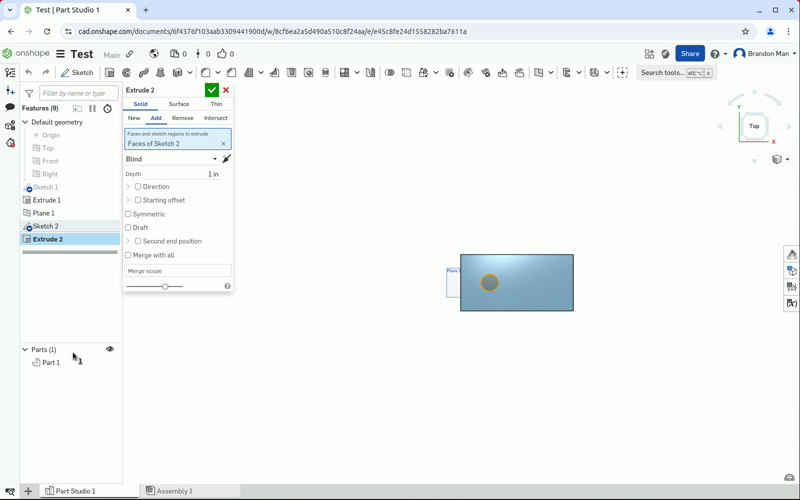
mouse_move(143, 106)
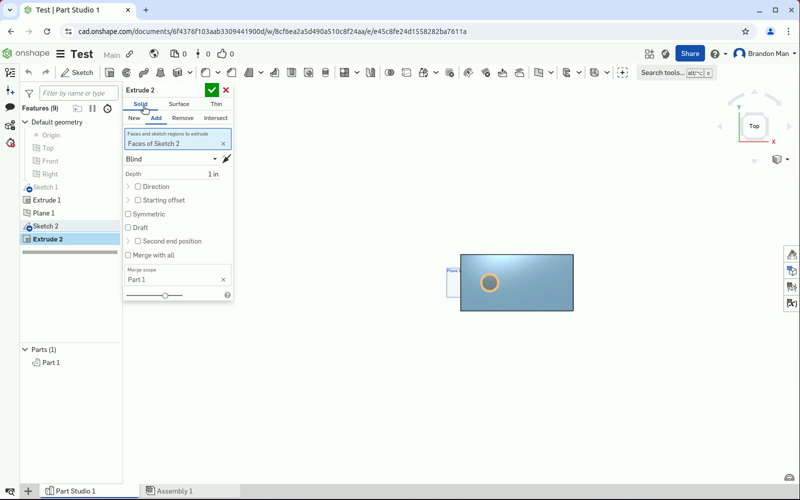
click(143, 106)
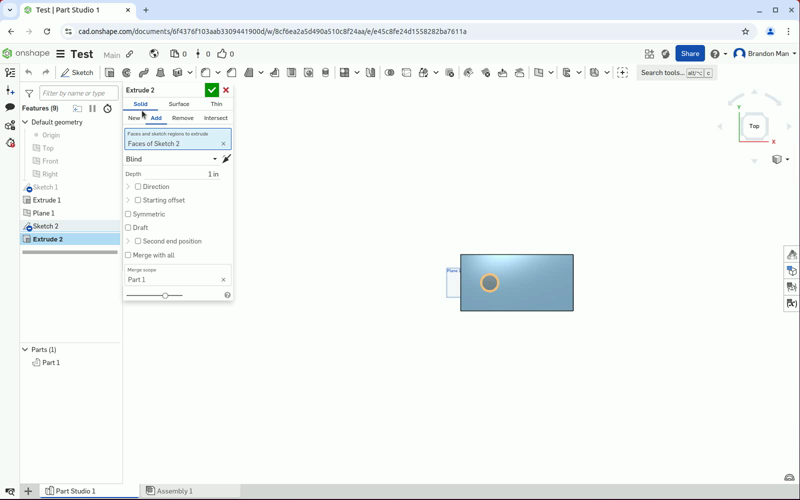
mouse_move(137, 120)
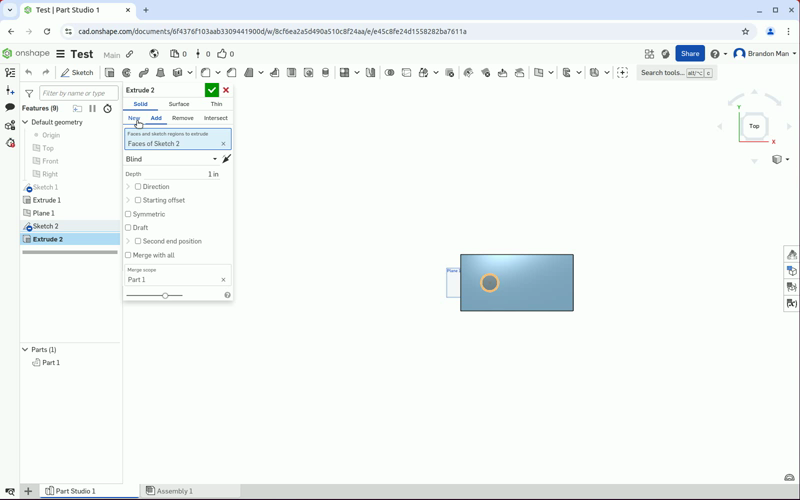
click(137, 120)
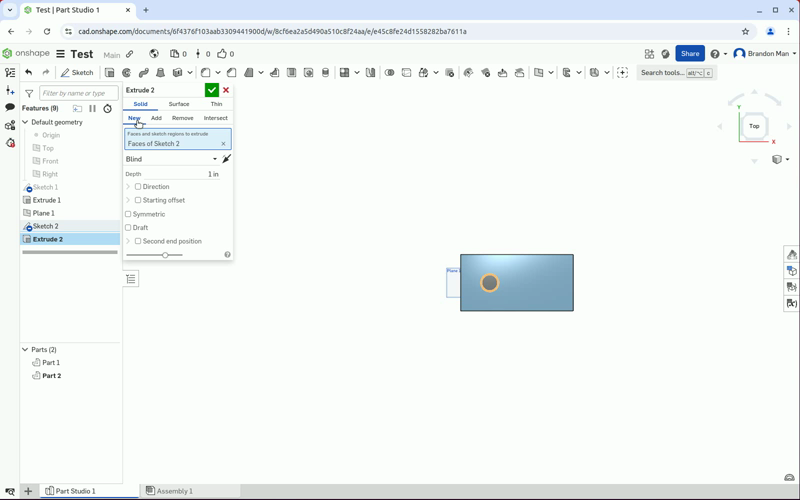
key(tab, 4)
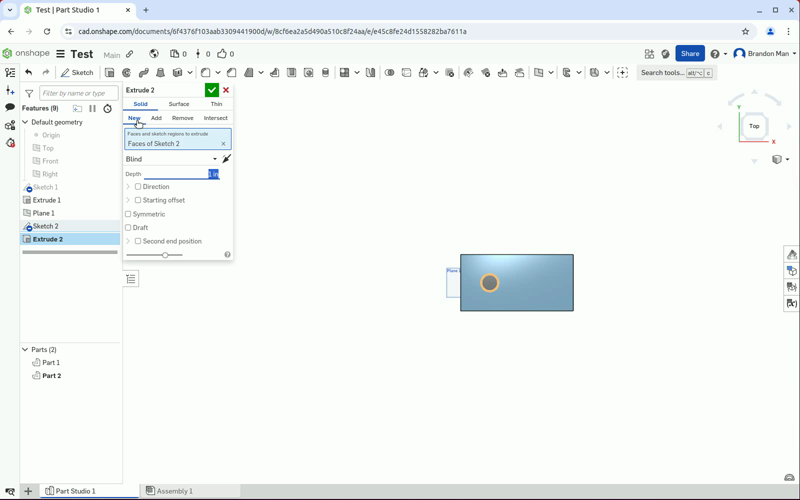
text(2.889)
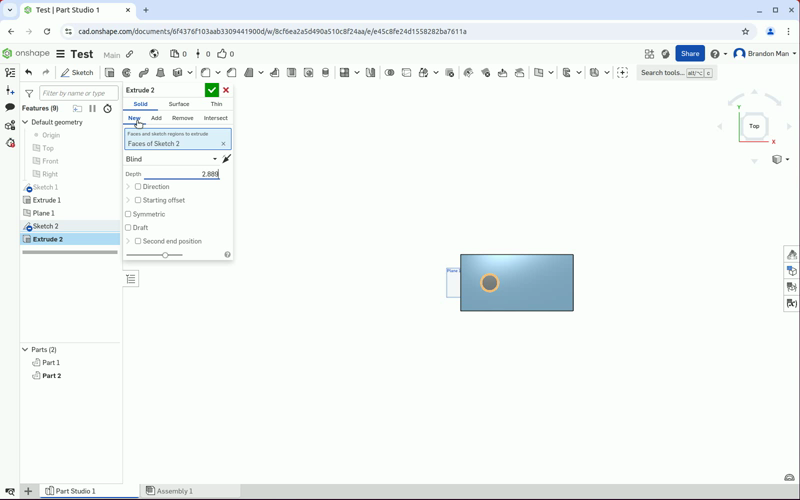
key(enter)
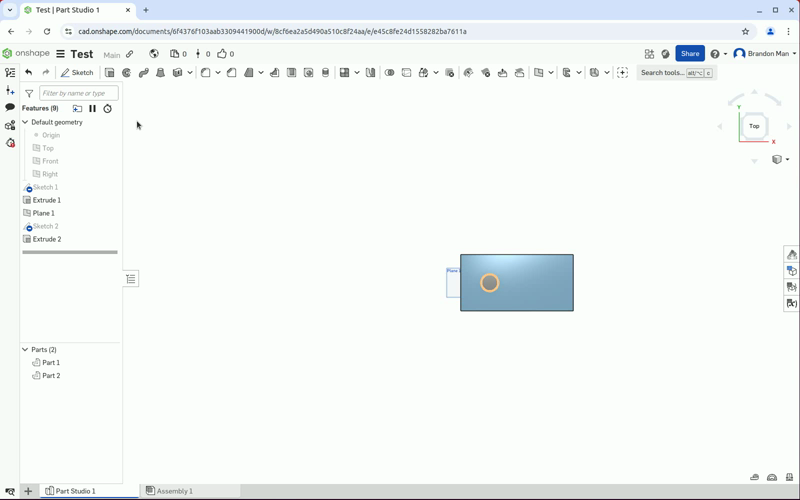
key(shift+h)
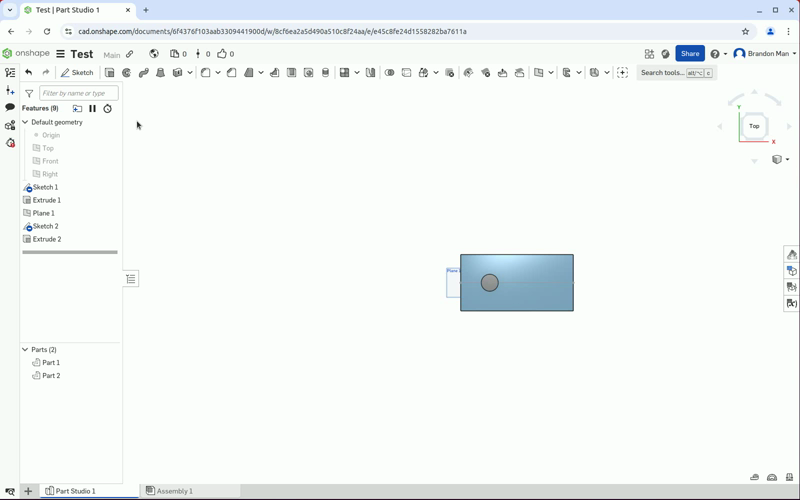
key(shift+h)
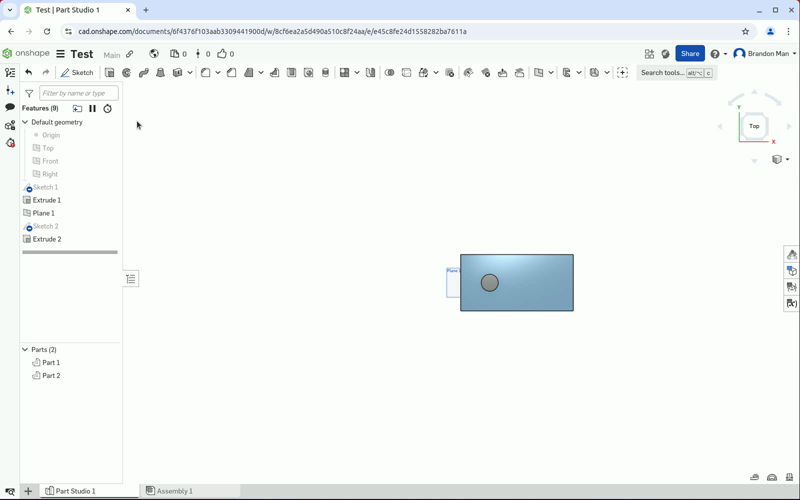
mouse_move(73, 189)
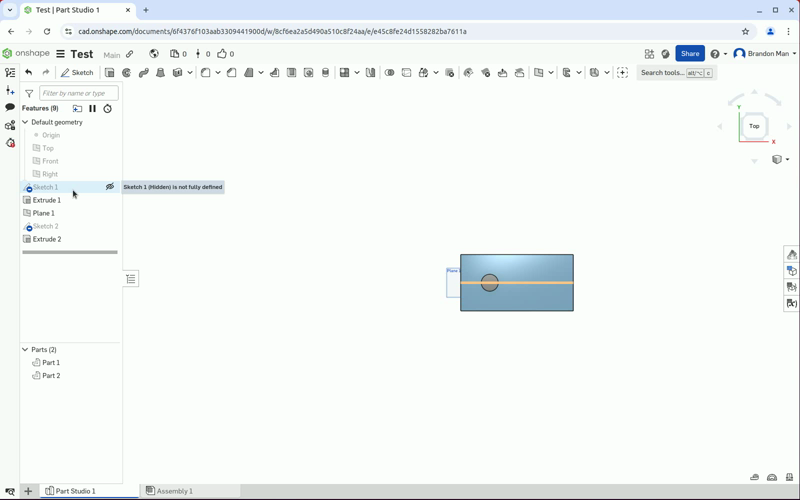
click(73, 189)
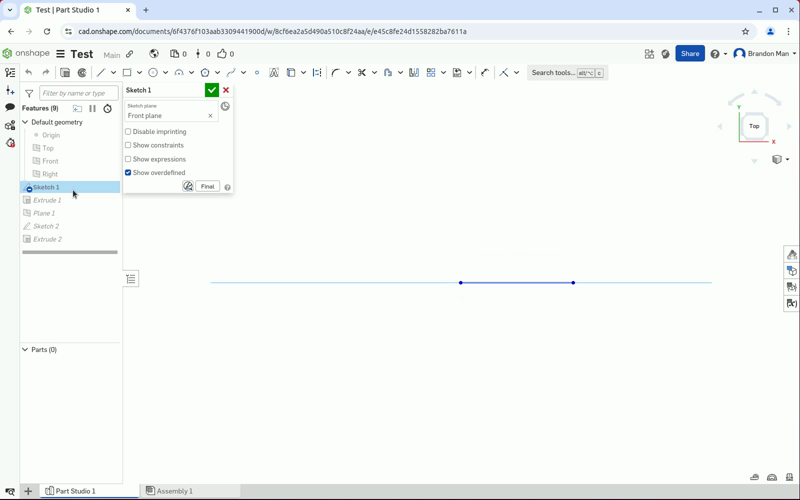
mouse_move(229, 92)
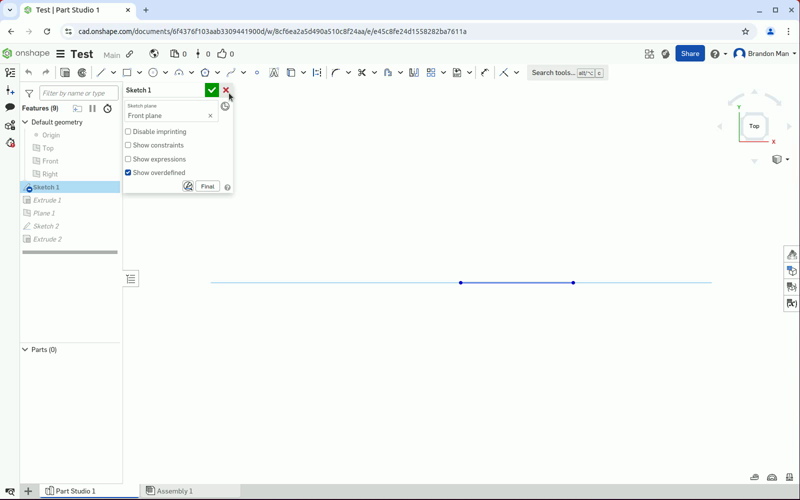
click(229, 92)
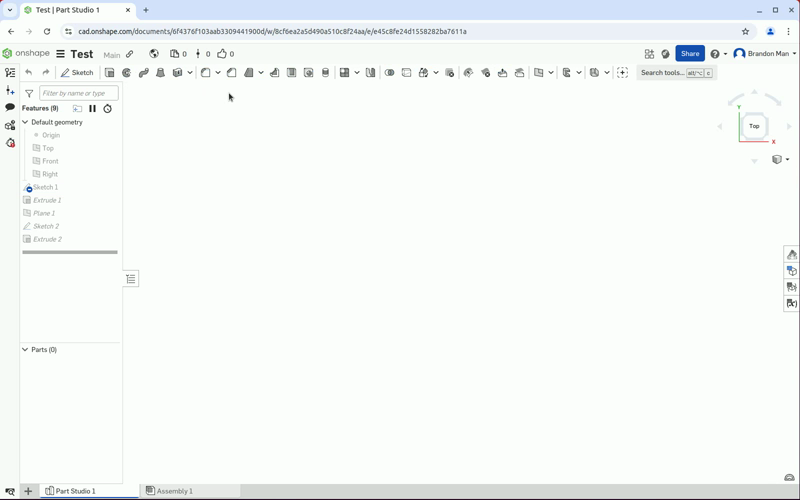
key(shift+s)
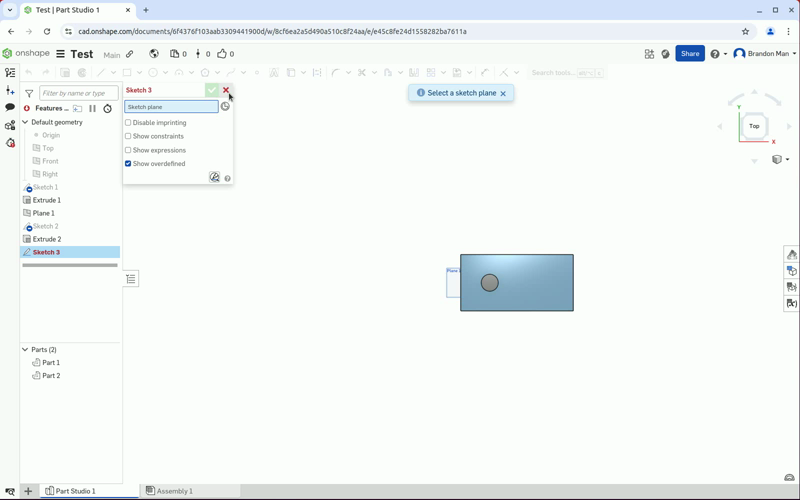
mouse_move(73, 215)
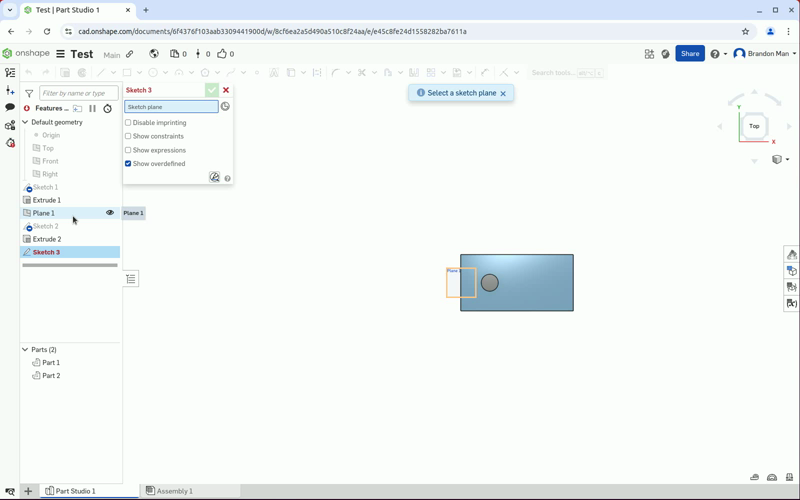
click(73, 215)
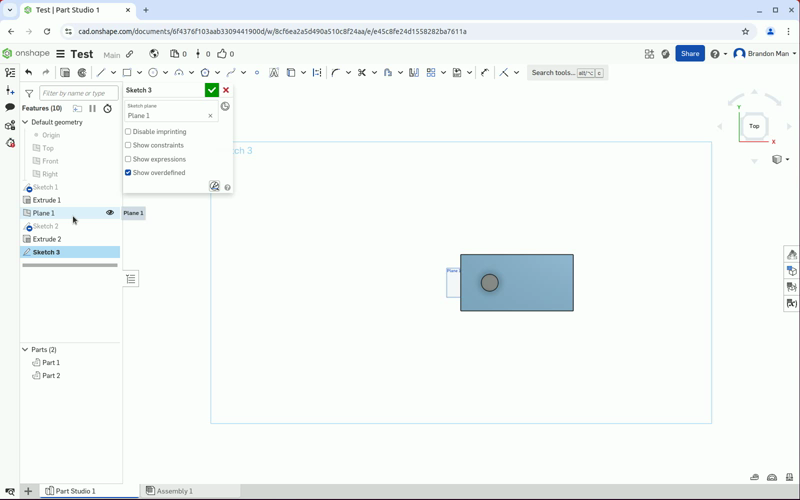
mouse_move(73, 352)
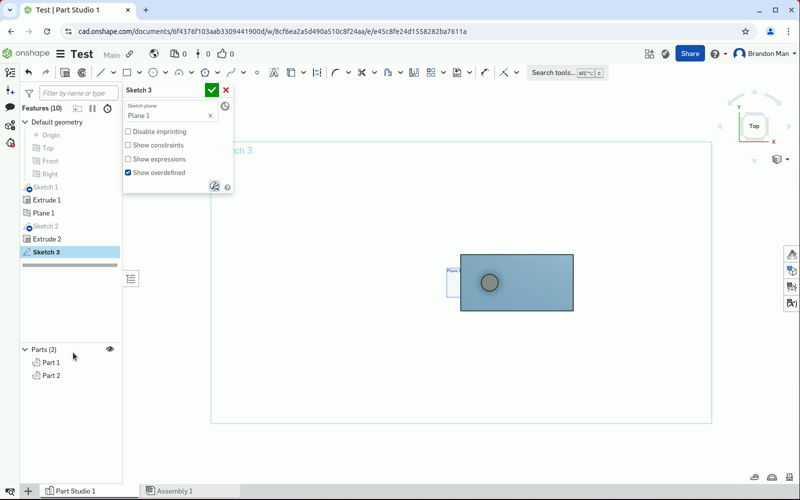
key(y)
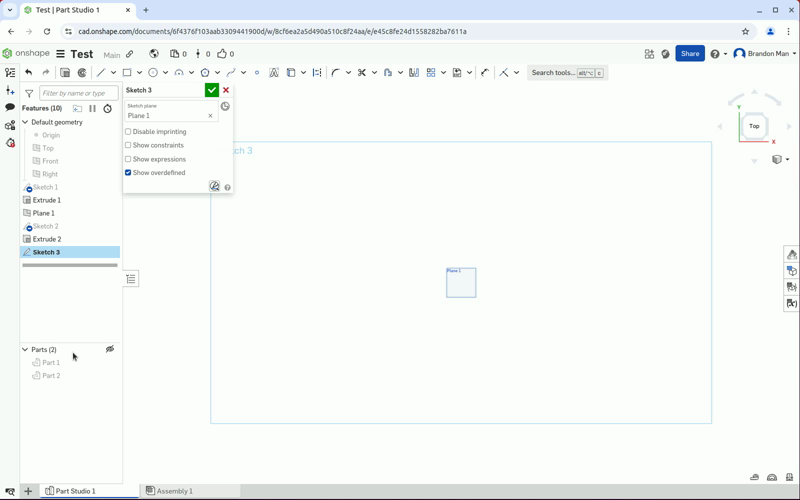
key(c)
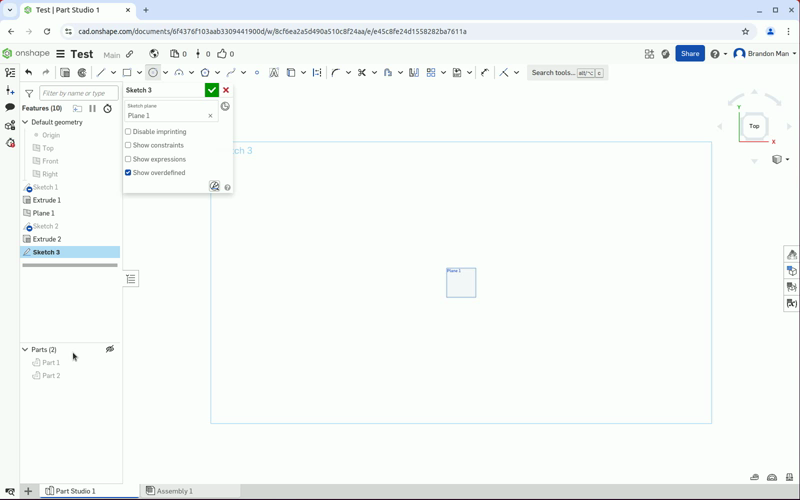
key_down(shift)
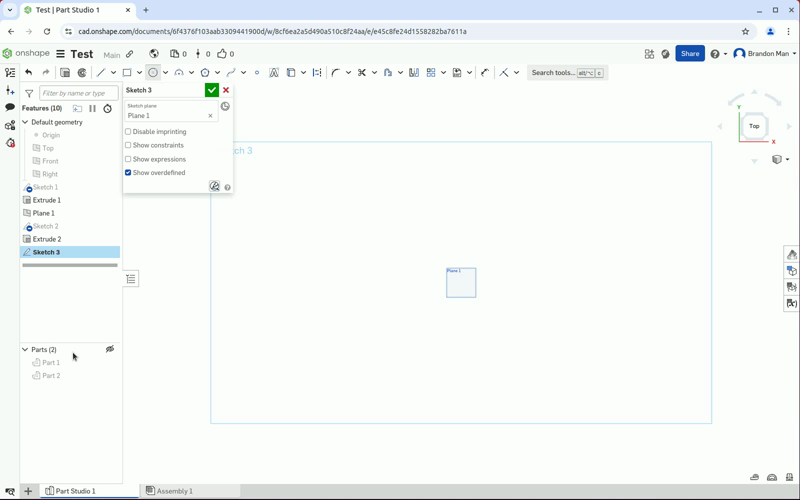
mouse_move(489, 282)
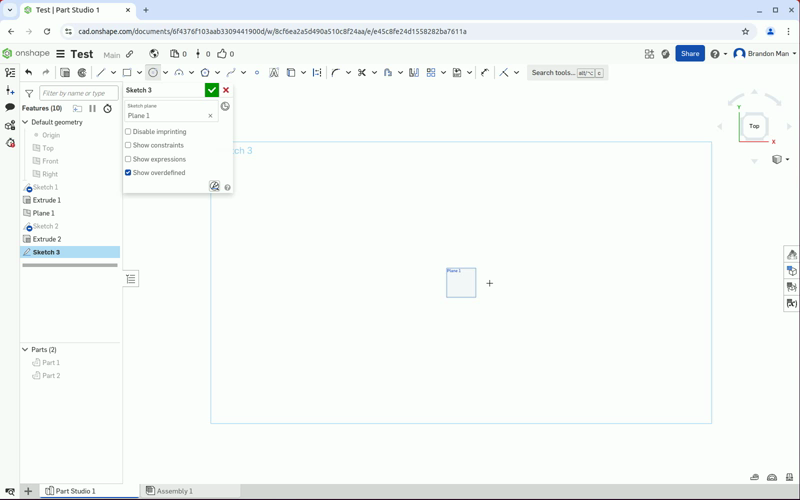
click(489, 282)
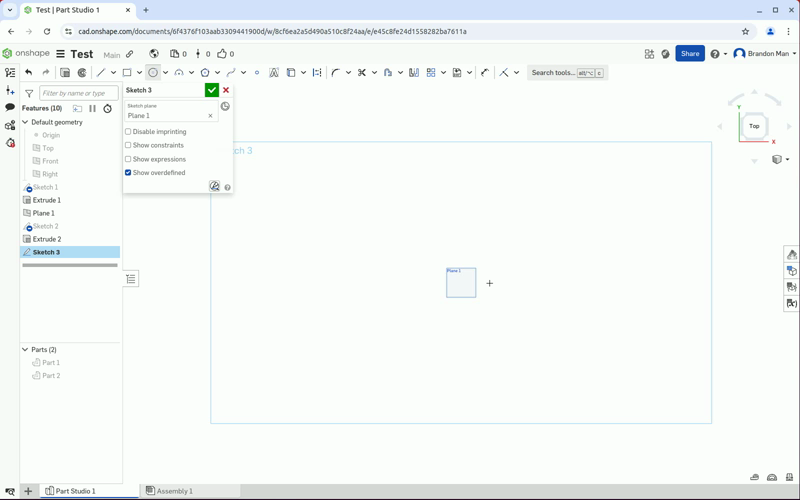
key_up(shift)
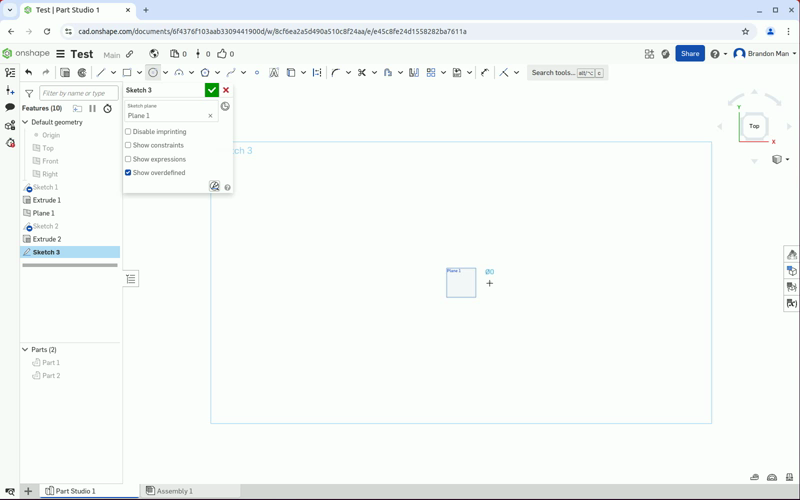
mouse_move(498, 282)
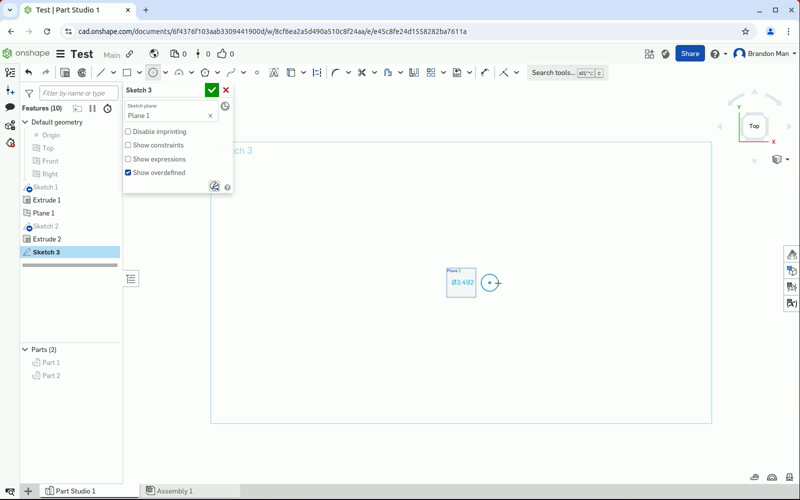
click(498, 282)
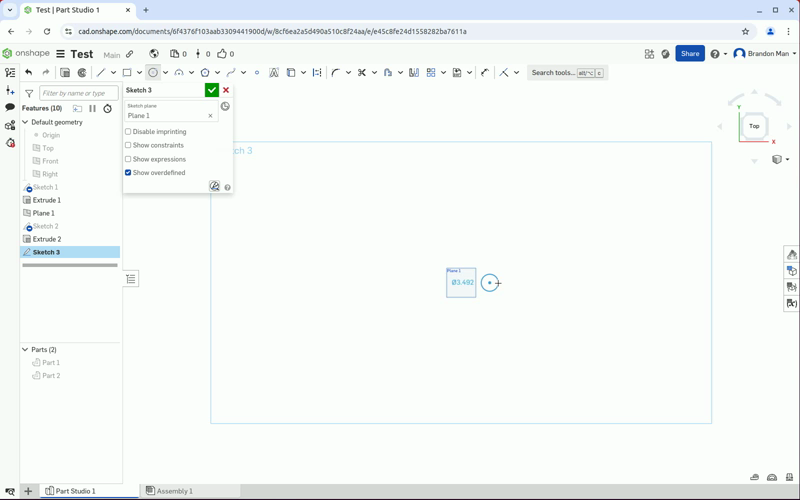
key(esc)
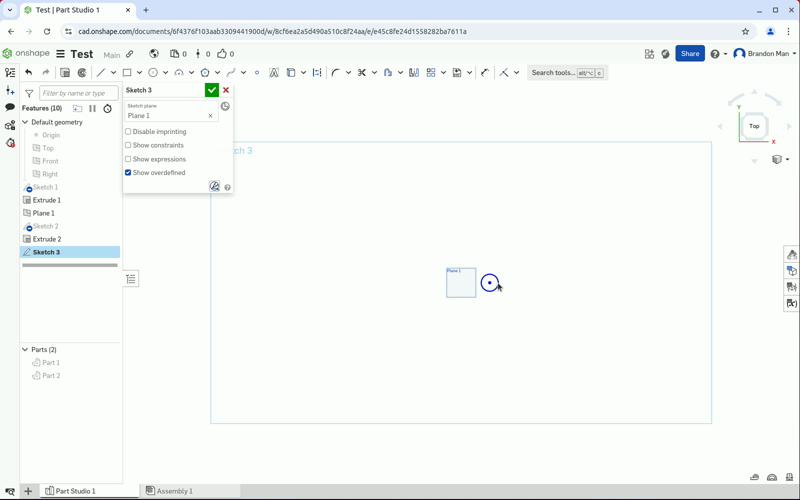
mouse_move(486, 279)
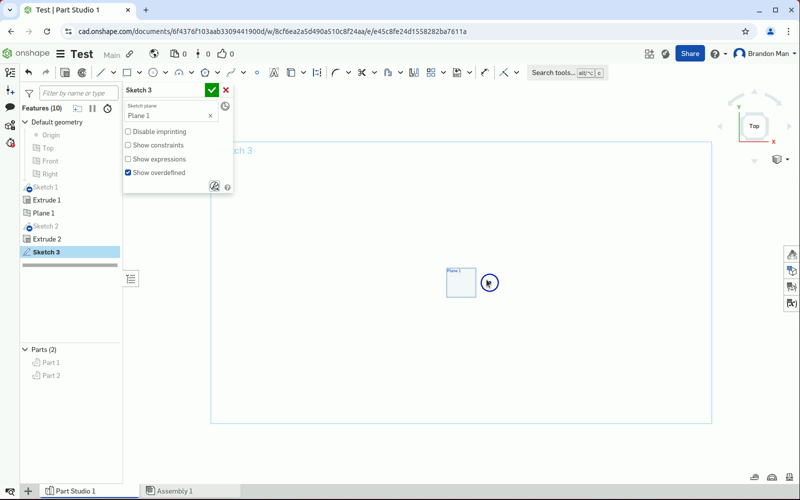
scroll(6)
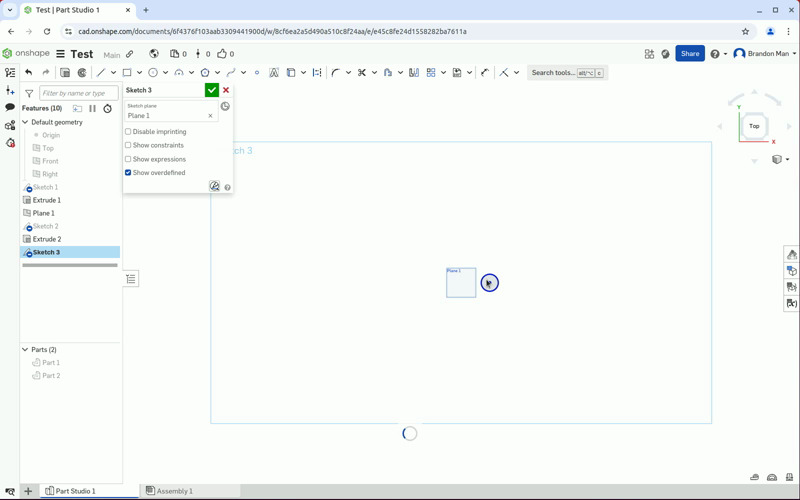
scroll(6)
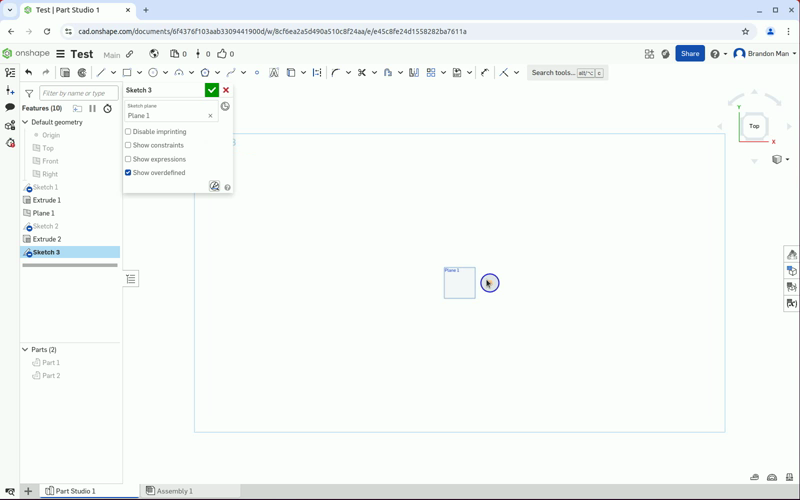
scroll(6)
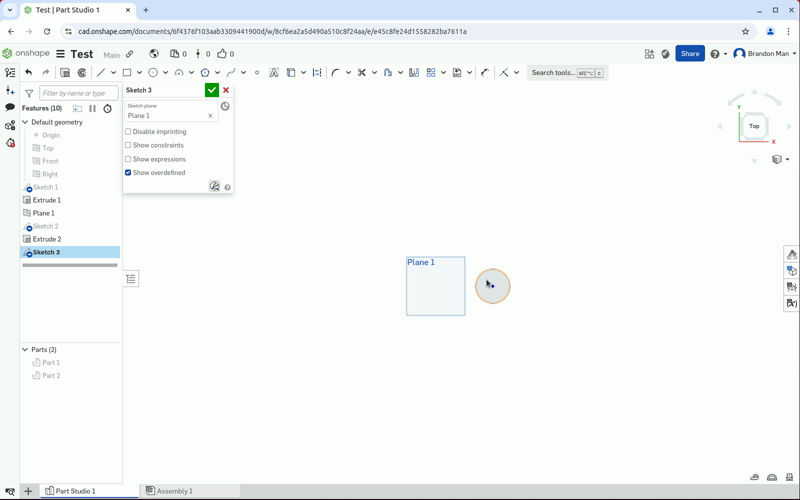
scroll(6)
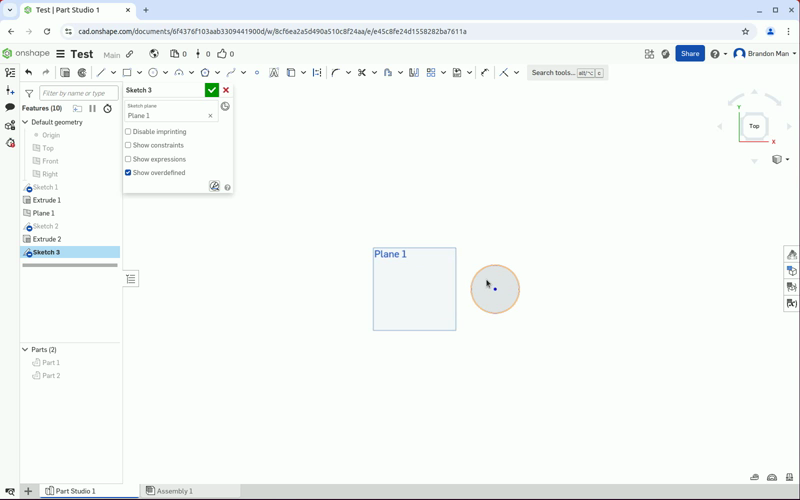
scroll(6)
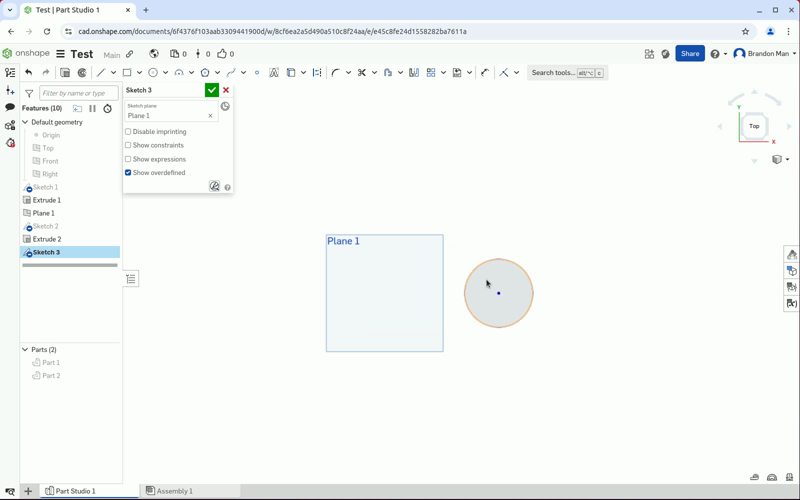
scroll(6)
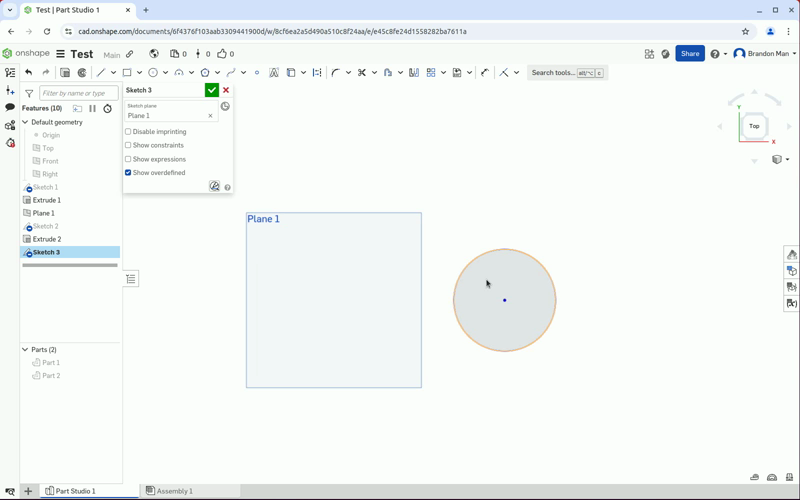
scroll(6)
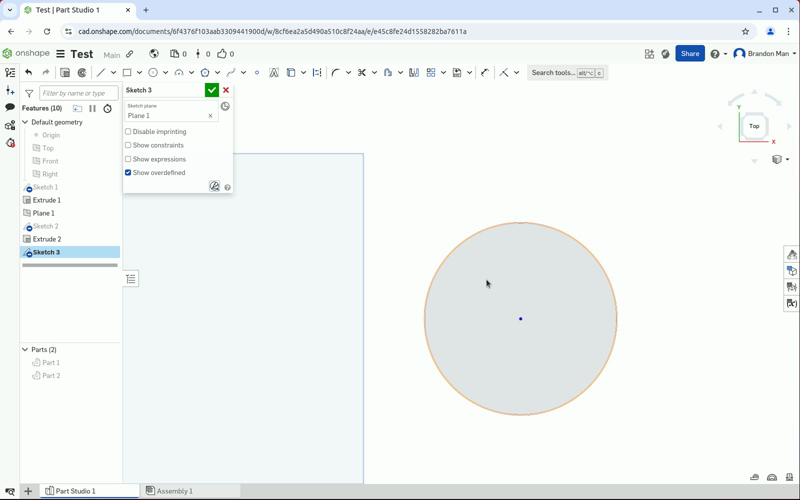
click(486, 279)
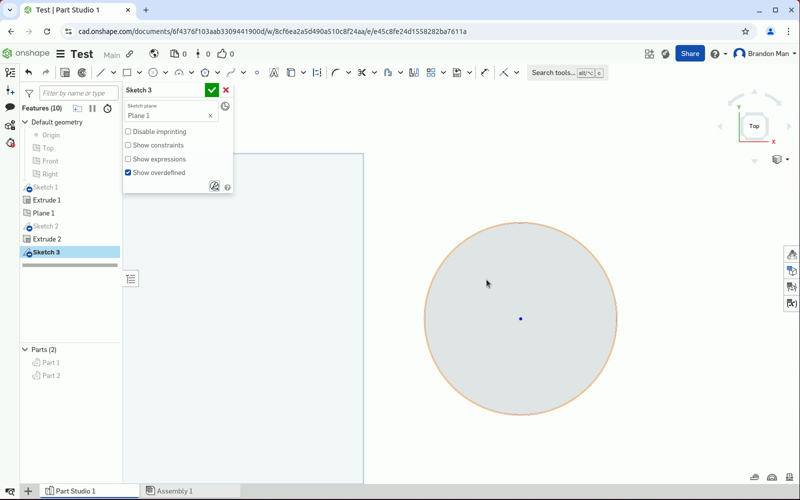
scroll(-6)
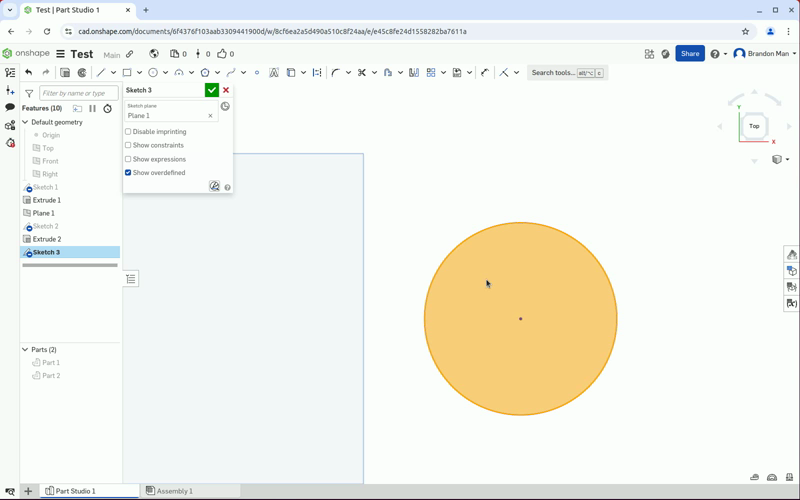
scroll(-6)
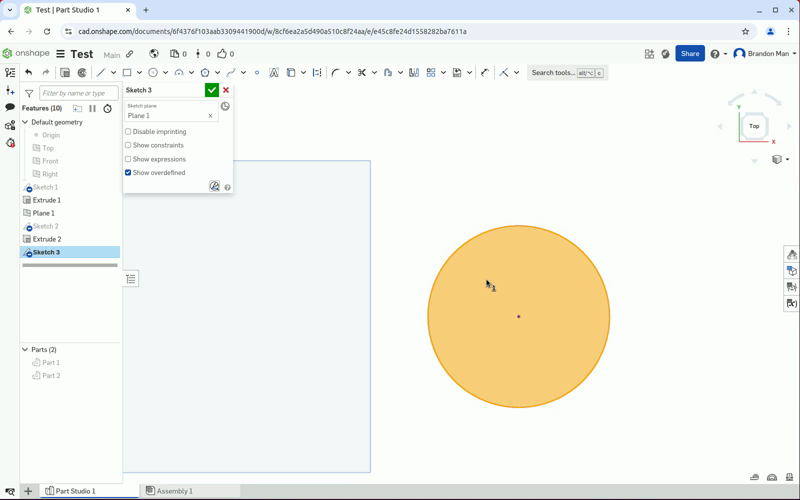
scroll(-6)
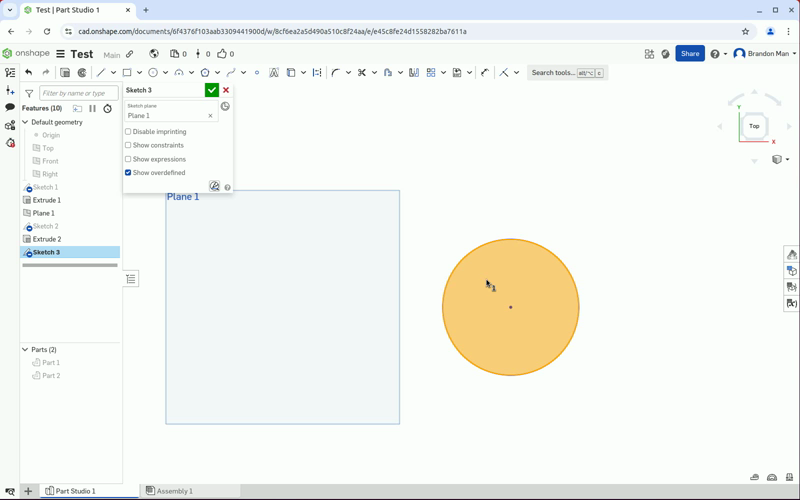
scroll(-6)
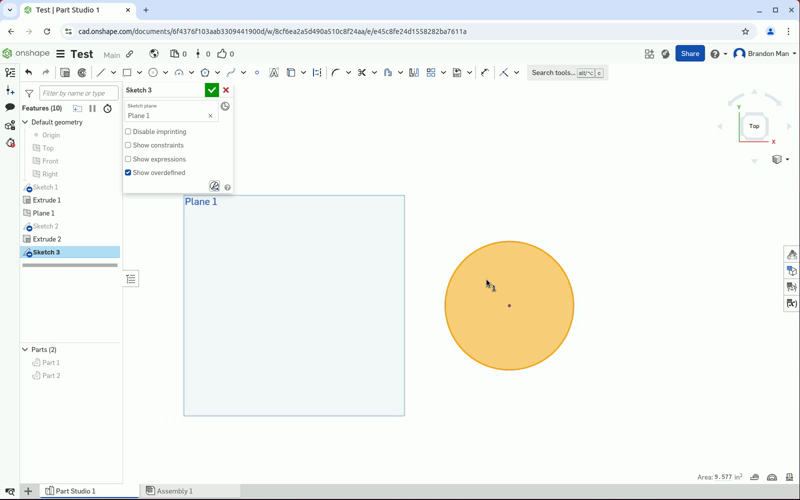
scroll(-6)
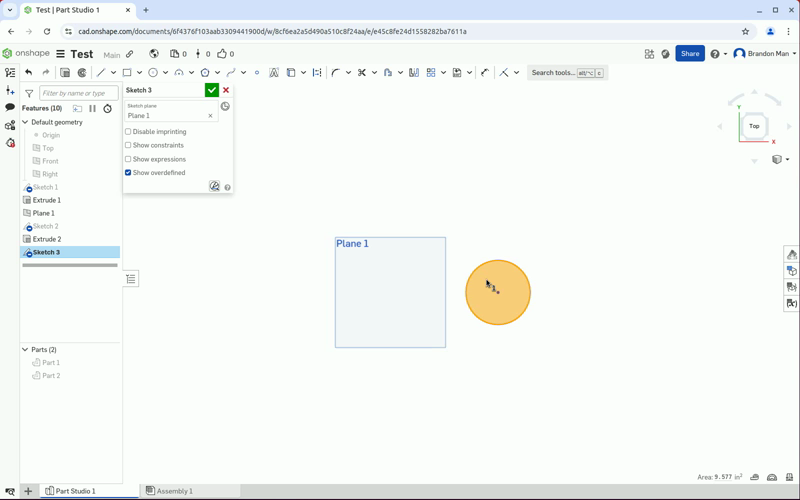
scroll(-6)
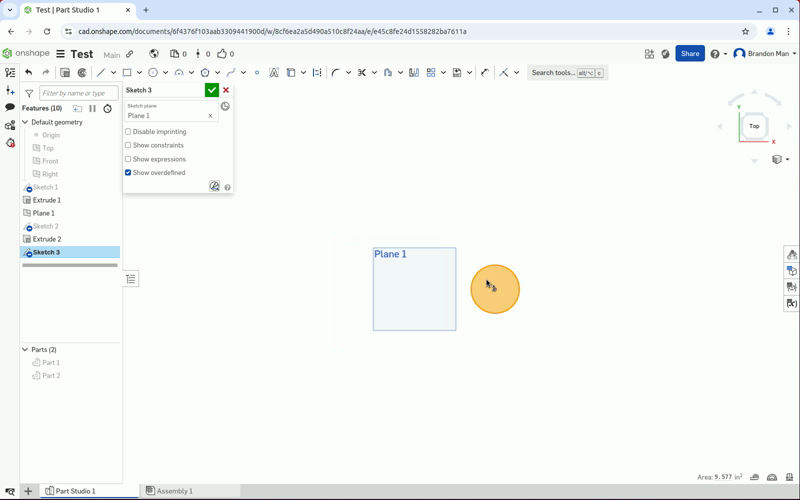
scroll(-6)
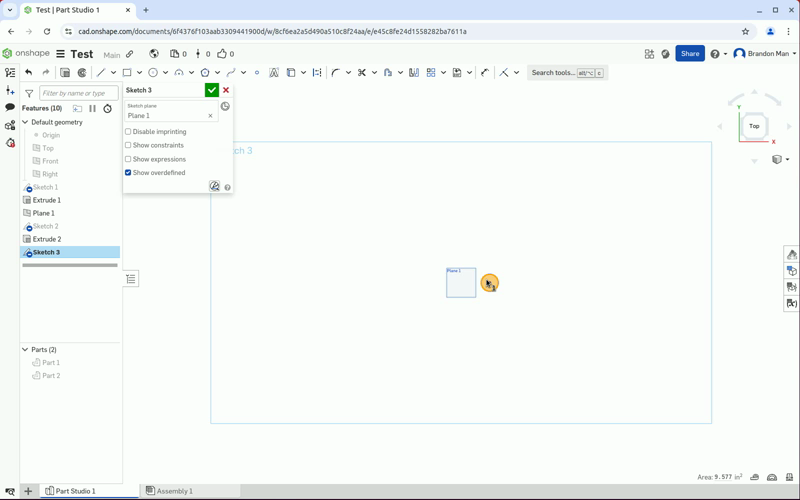
mouse_move(73, 352)
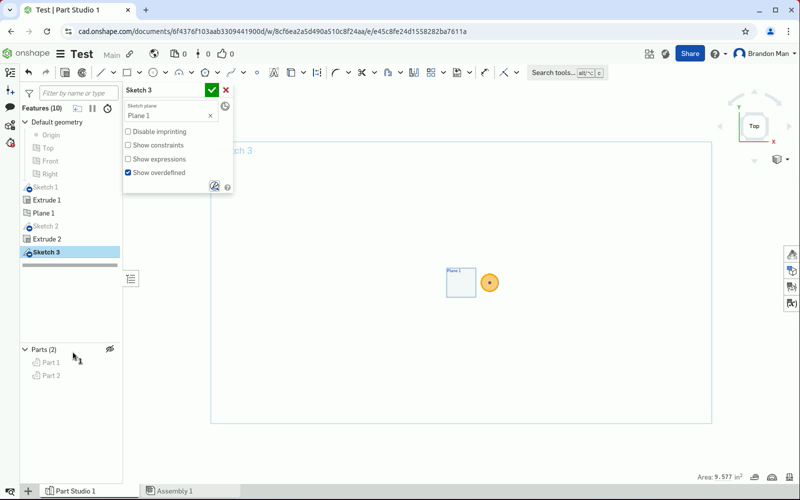
key(shift+y)
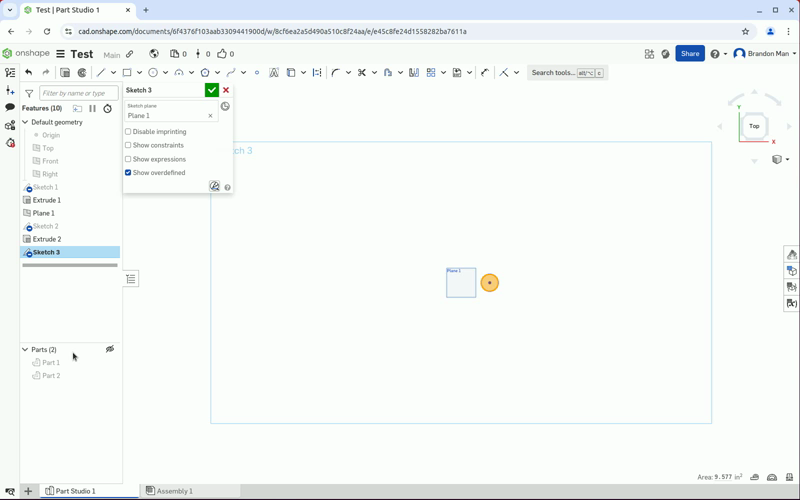
key(shift+e)
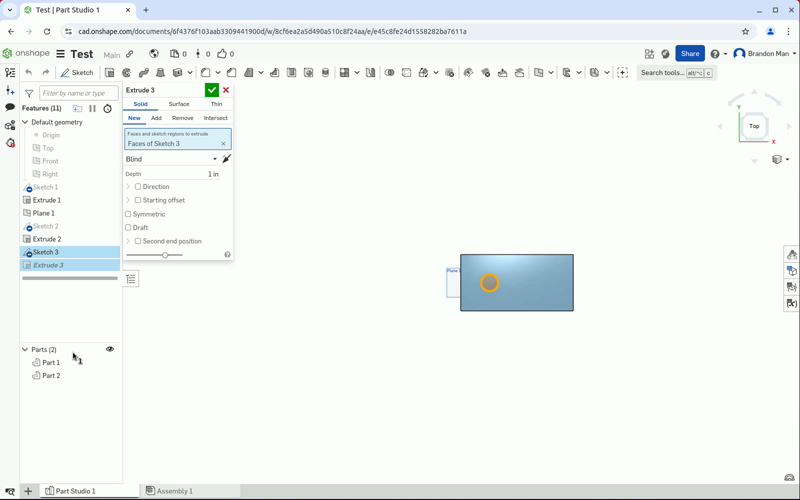
mouse_move(143, 106)
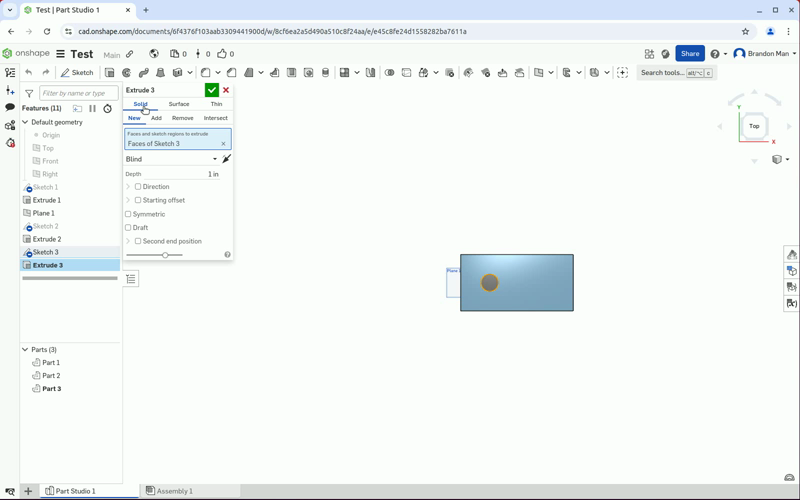
click(143, 106)
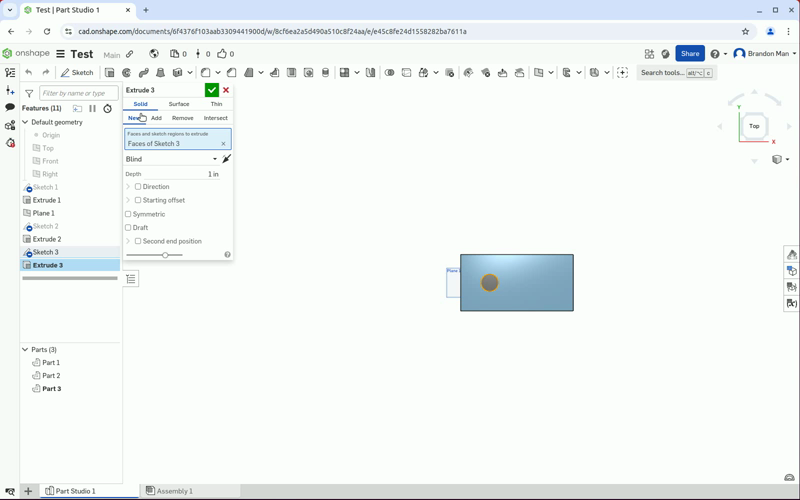
mouse_move(137, 120)
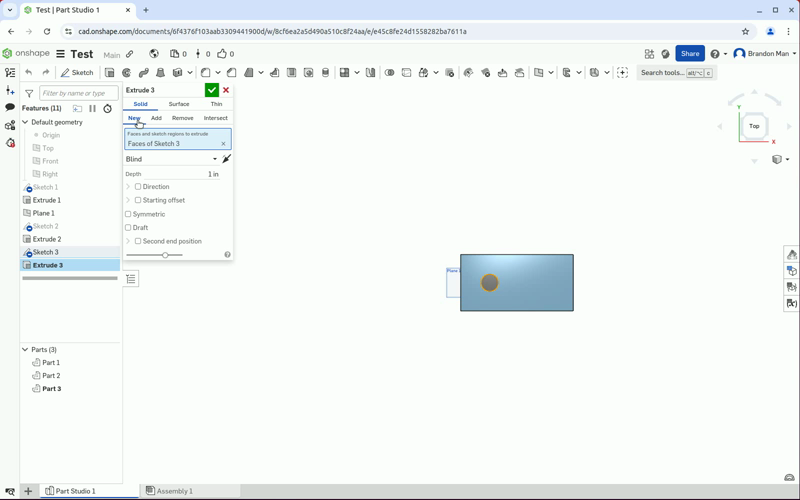
click(137, 120)
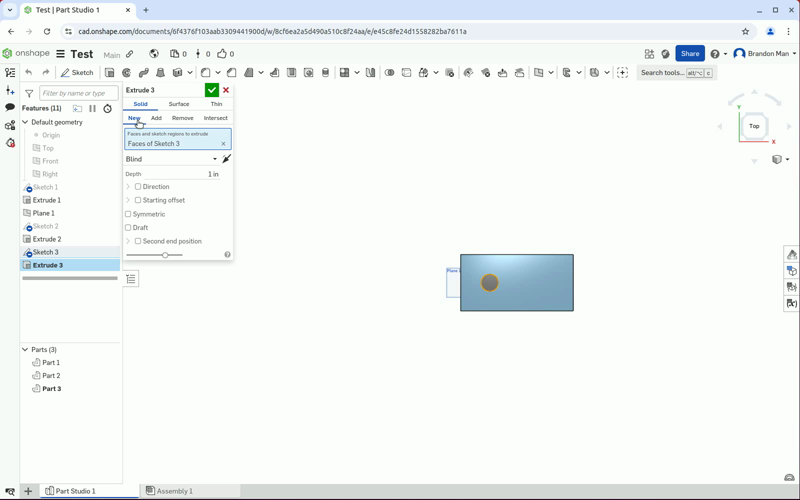
key(tab, 4)
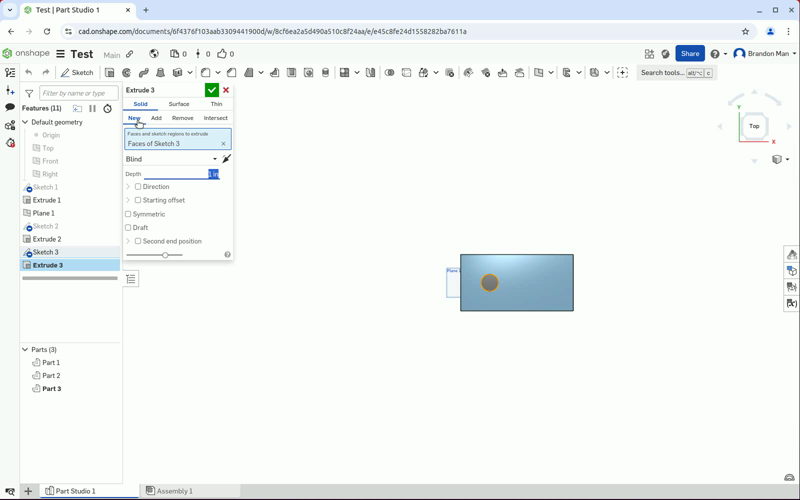
text(-2.889)
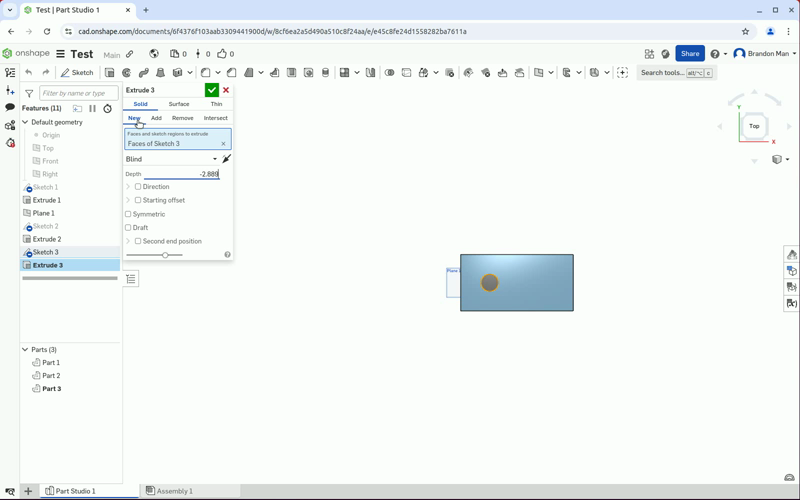
key(enter)
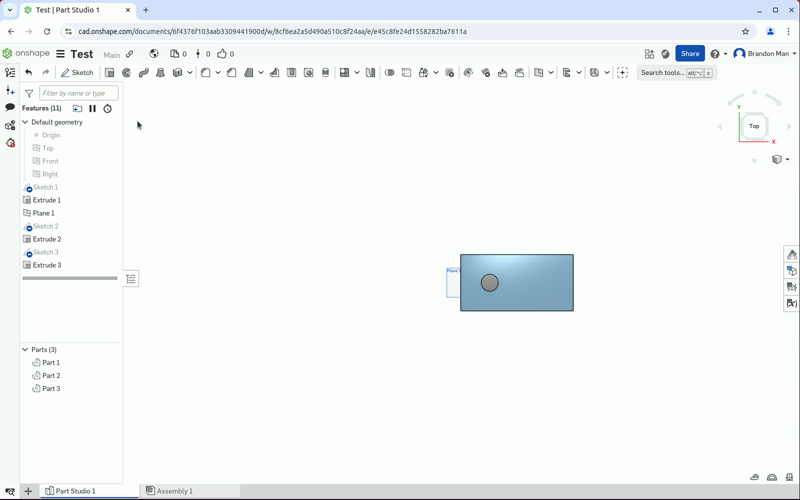
key(shift+h)
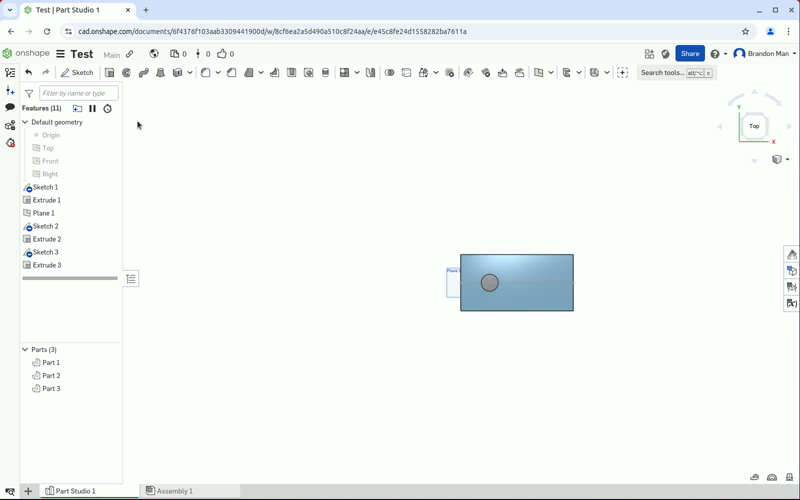
key(shift+h)
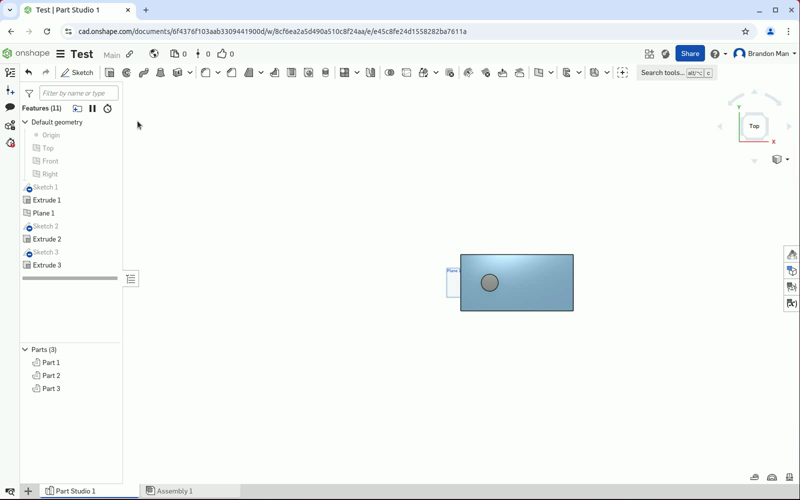
mouse_move(73, 189)
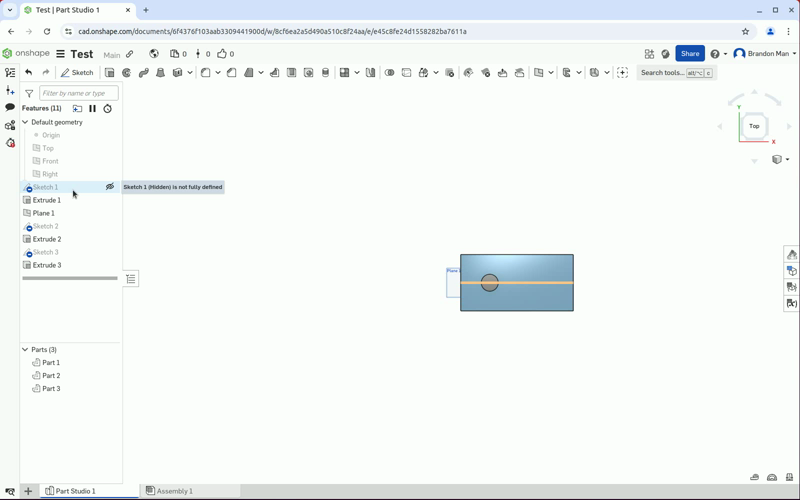
click(73, 189)
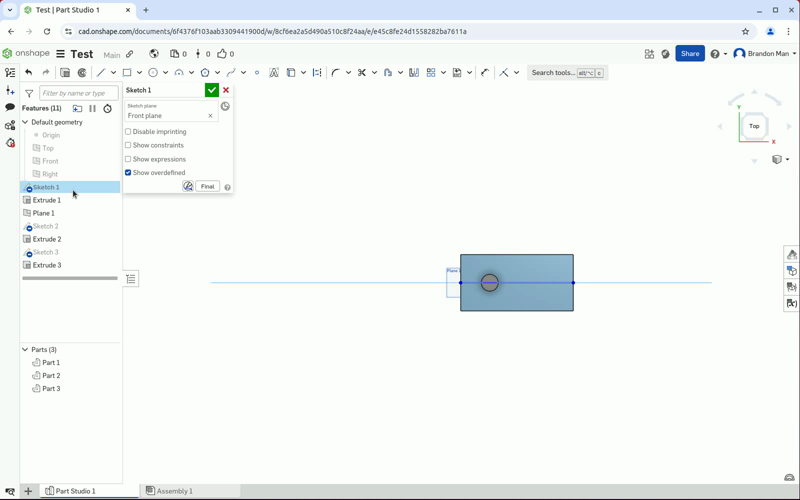
mouse_move(229, 92)
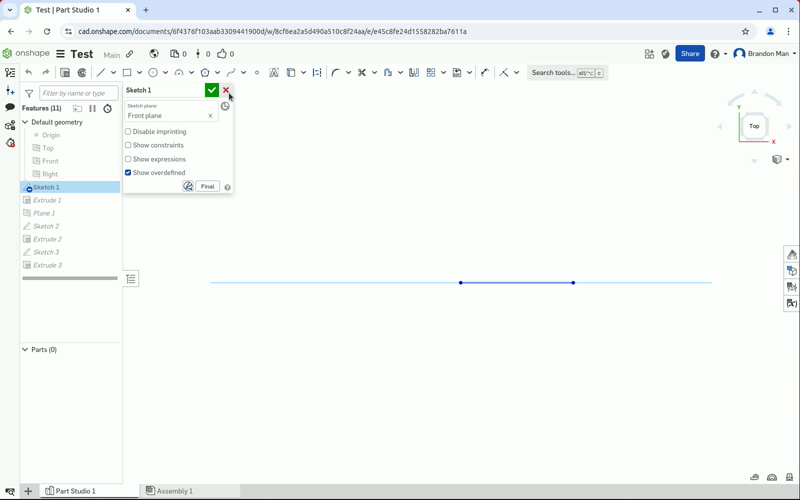
click(229, 92)
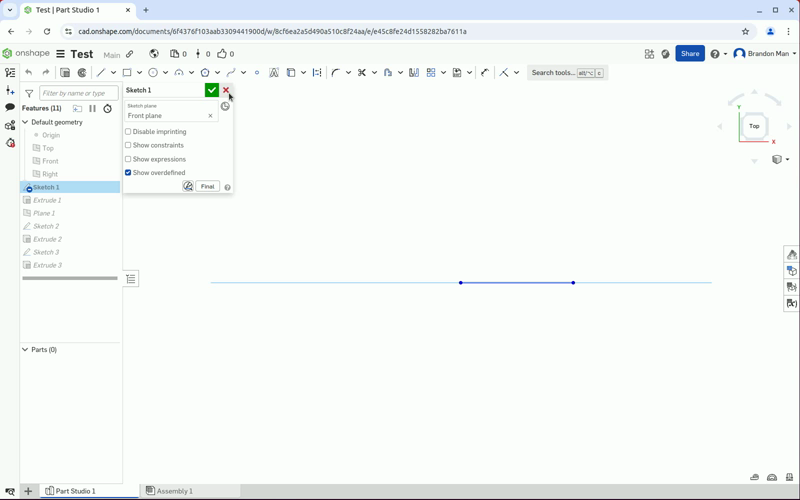
key(shift+s)
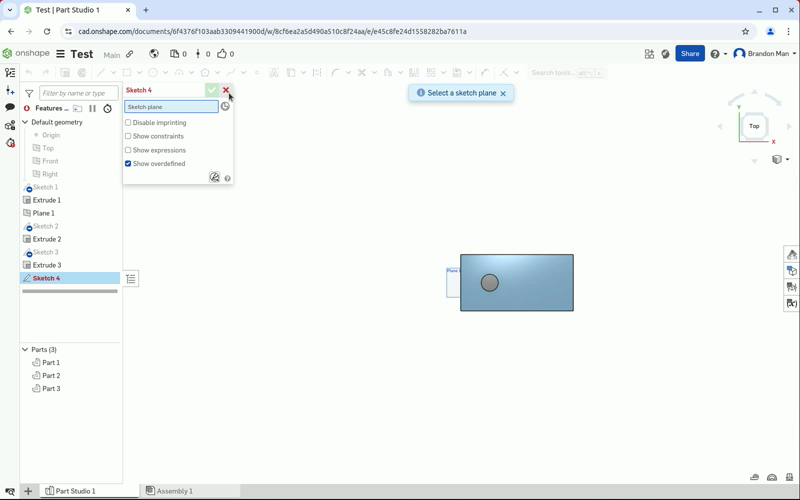
mouse_move(73, 215)
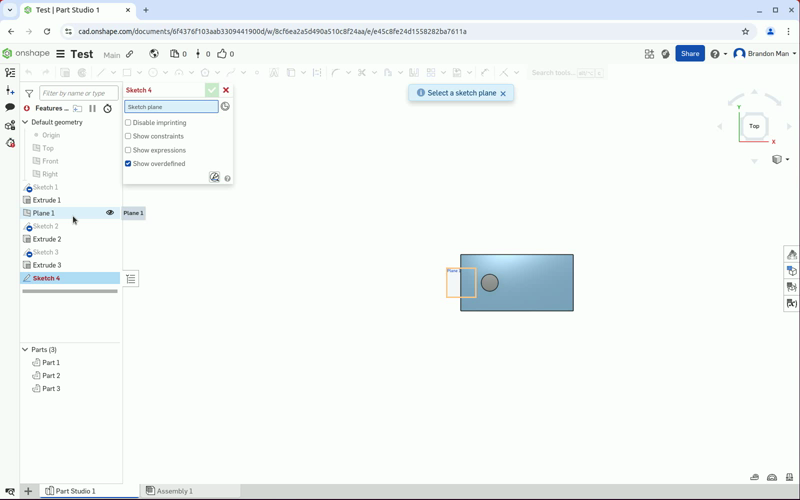
click(73, 215)
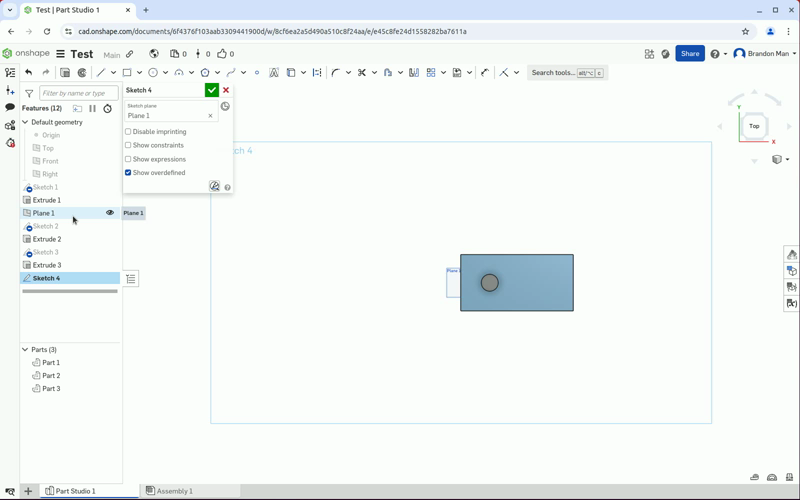
mouse_move(73, 352)
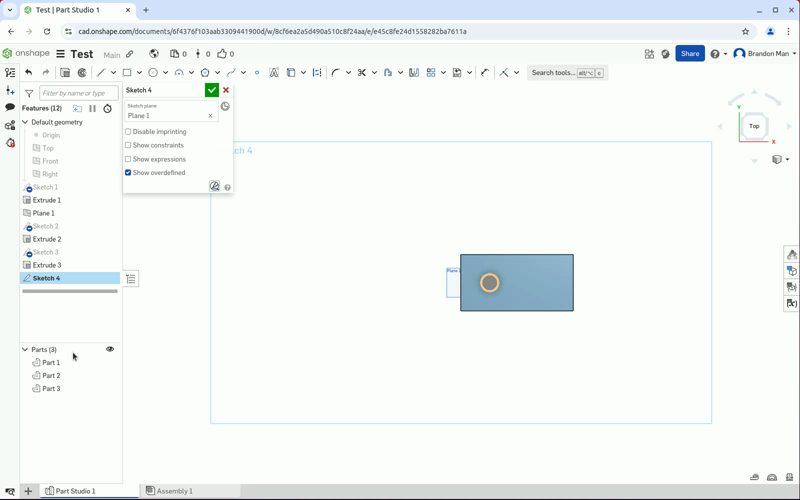
key(y)
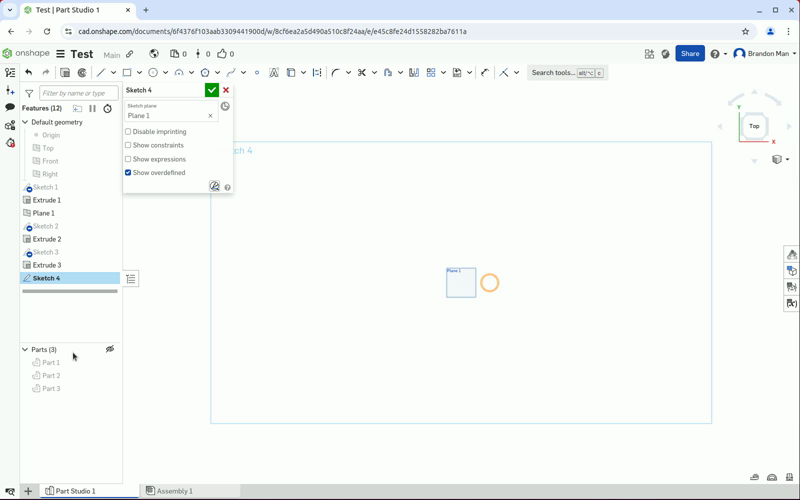
key(c)
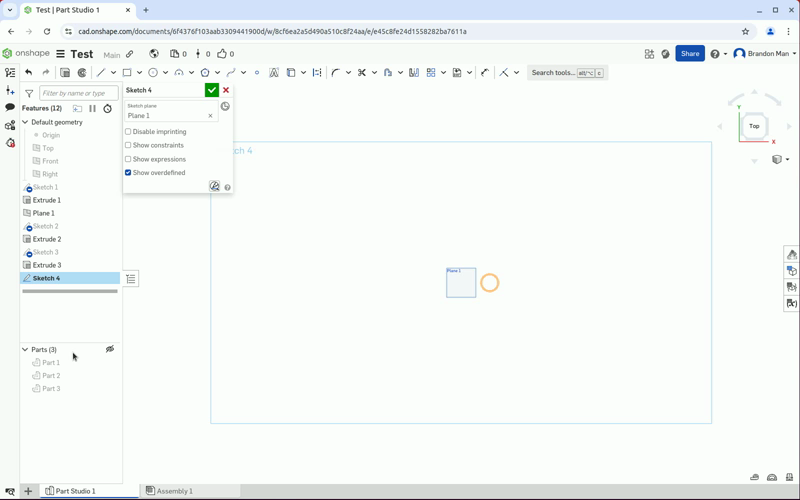
key_down(shift)
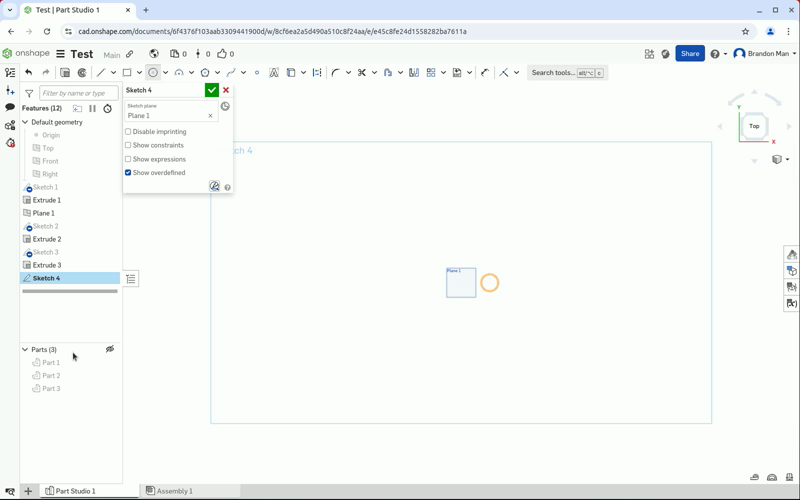
mouse_move(517, 282)
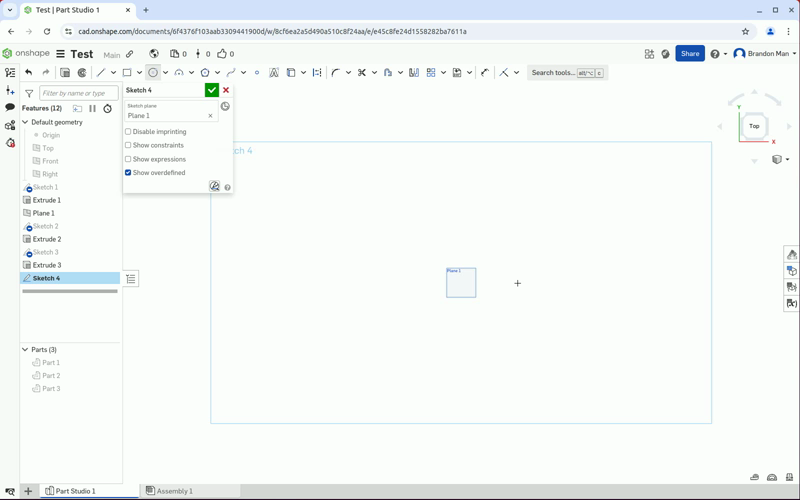
click(517, 282)
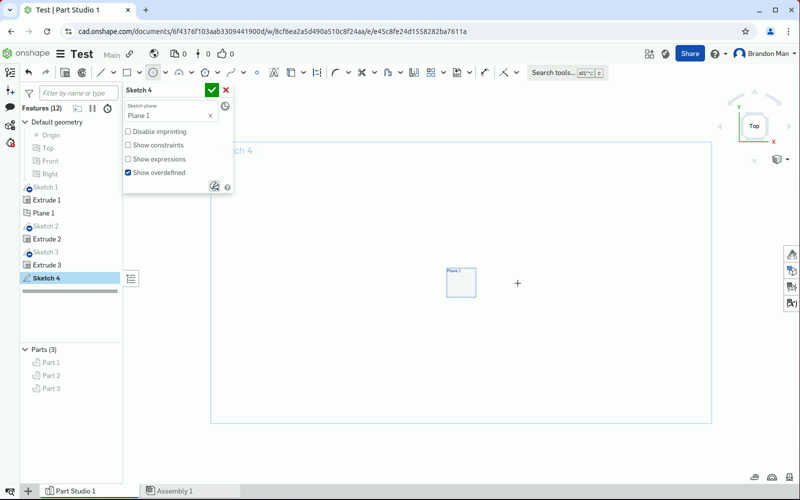
key_up(shift)
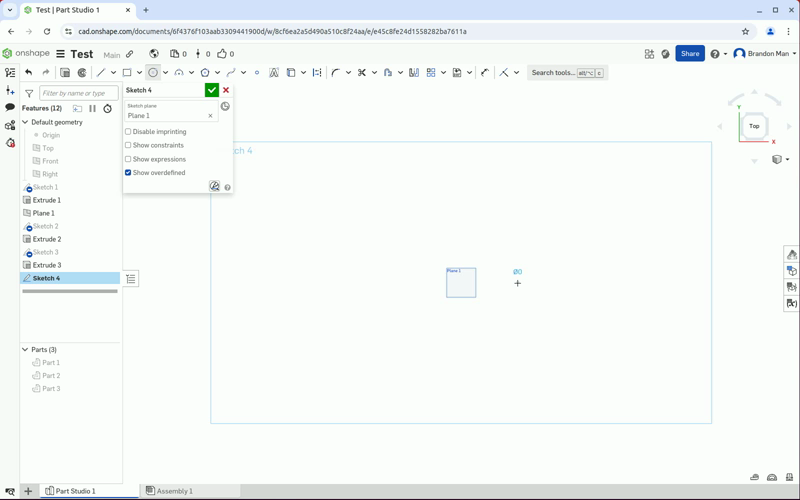
mouse_move(526, 282)
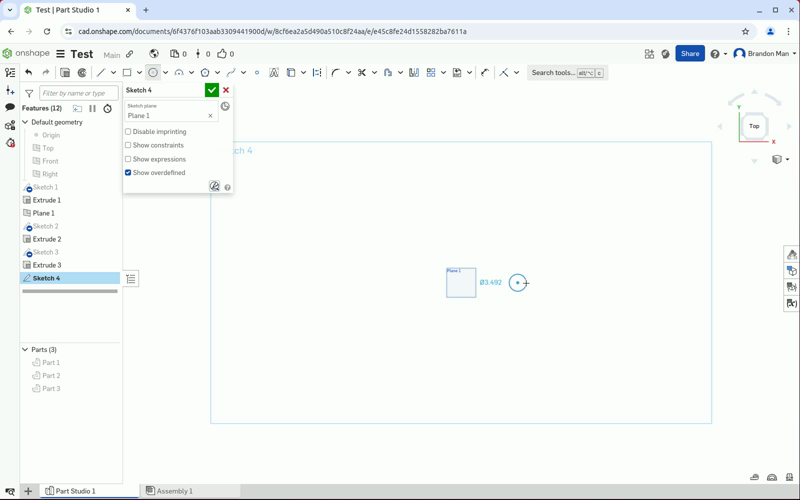
click(526, 282)
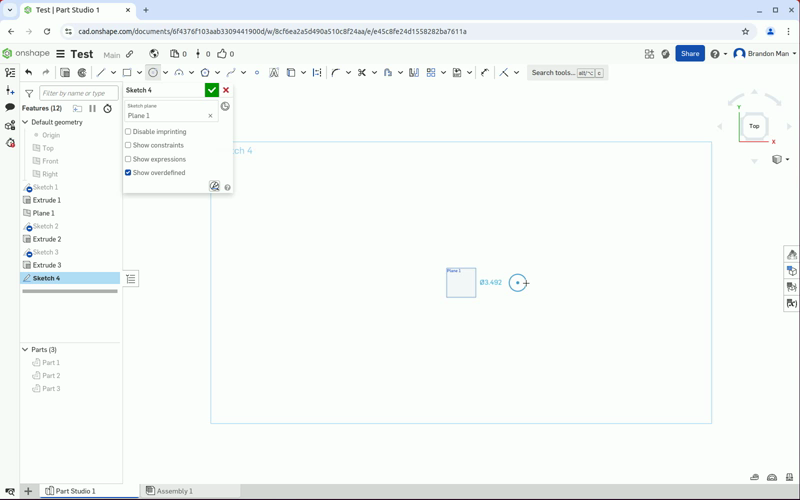
key(esc)
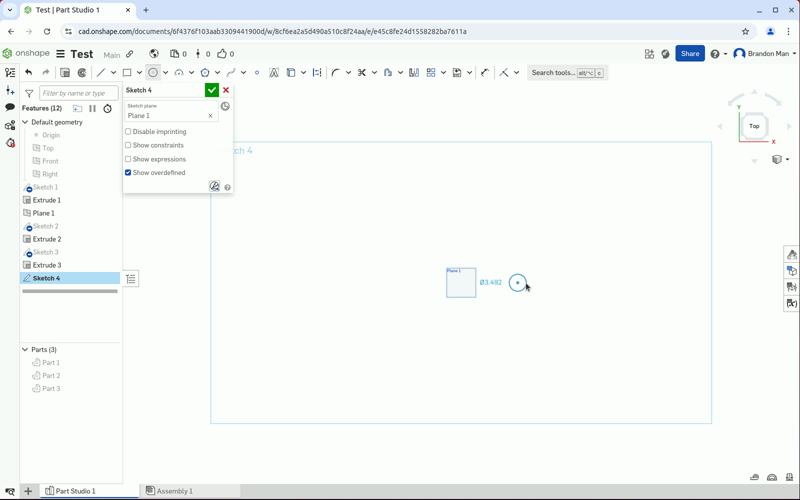
mouse_move(511, 284)
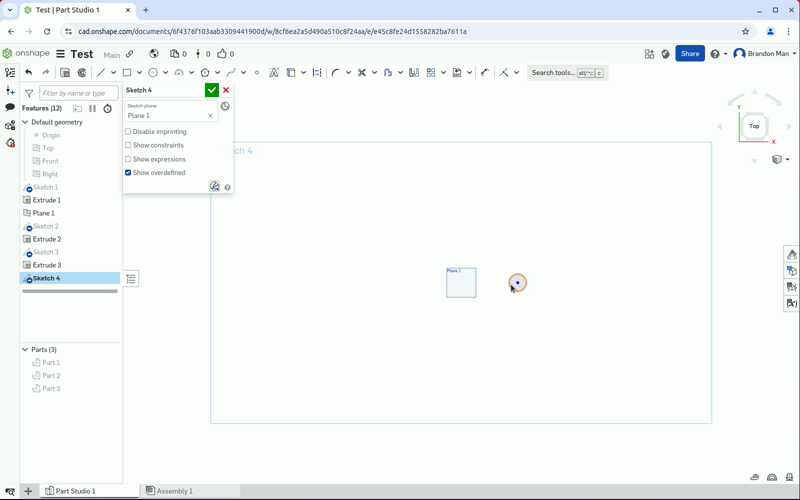
scroll(6)
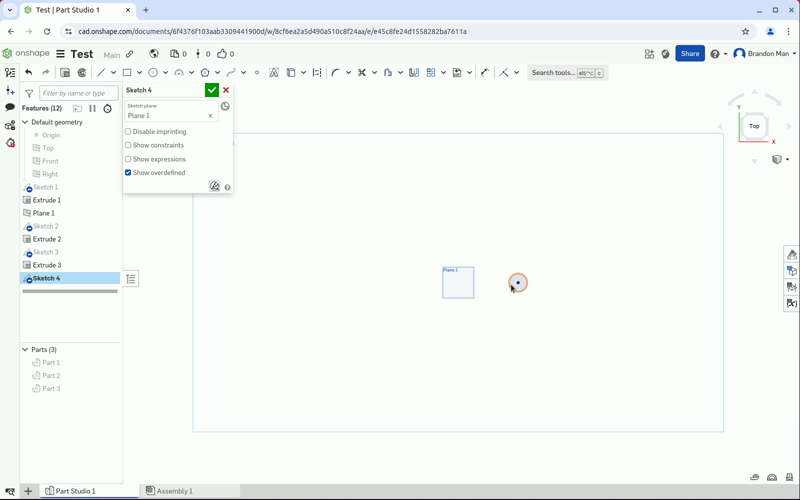
scroll(6)
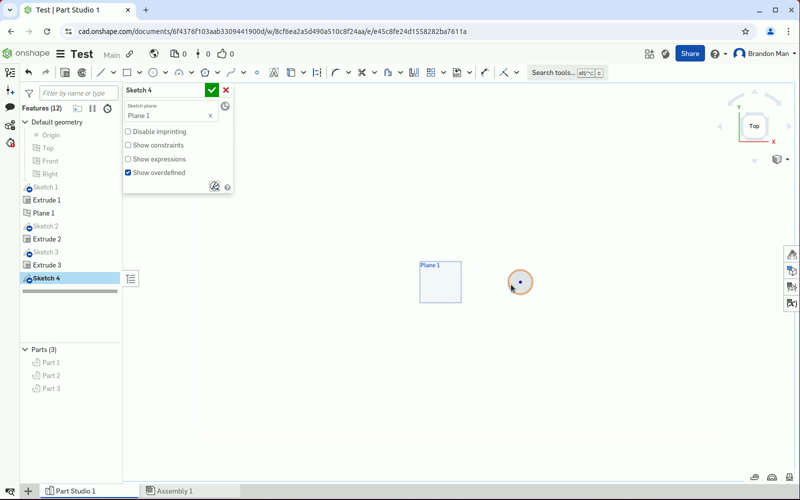
scroll(6)
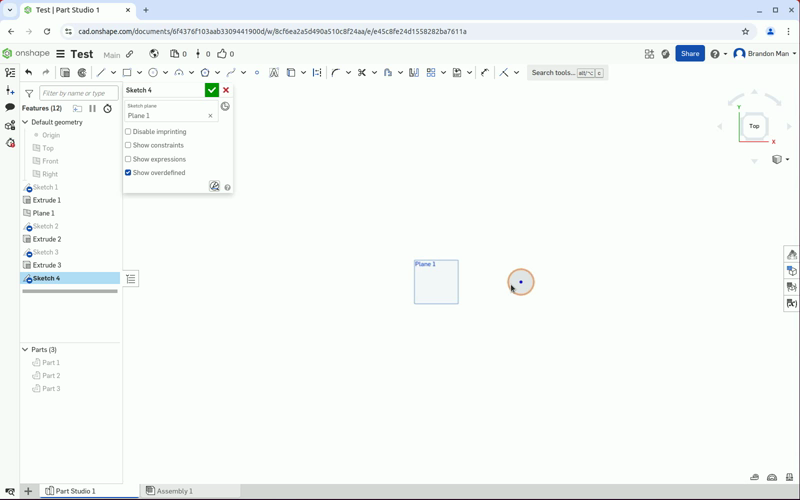
scroll(6)
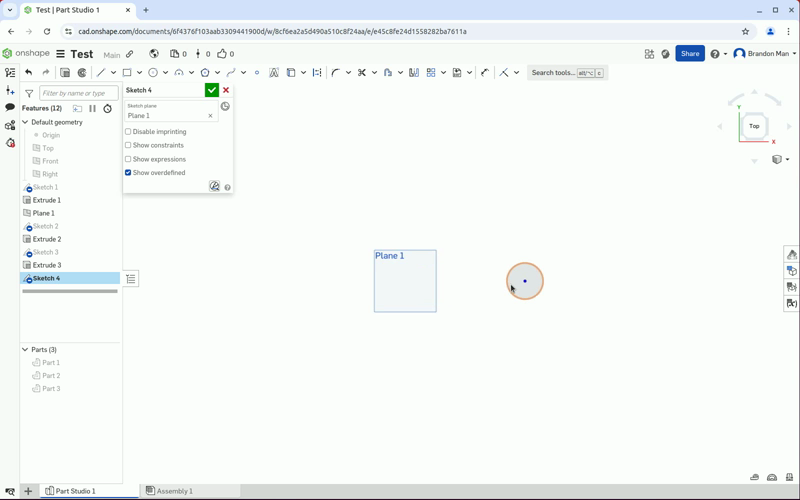
scroll(6)
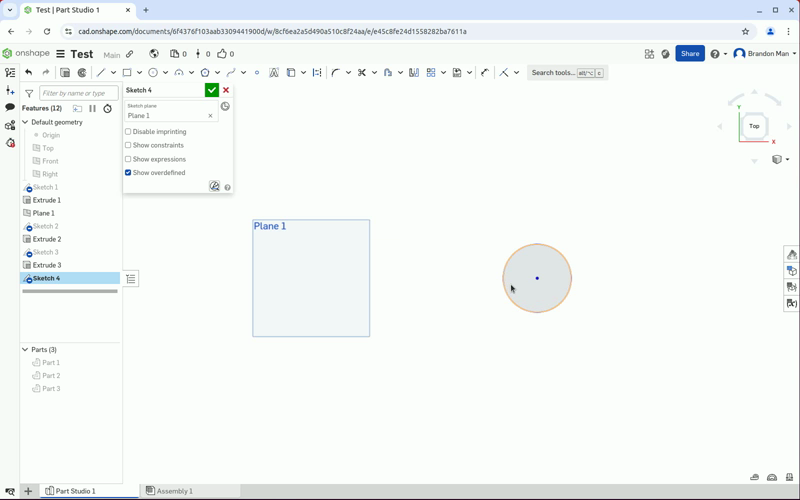
scroll(6)
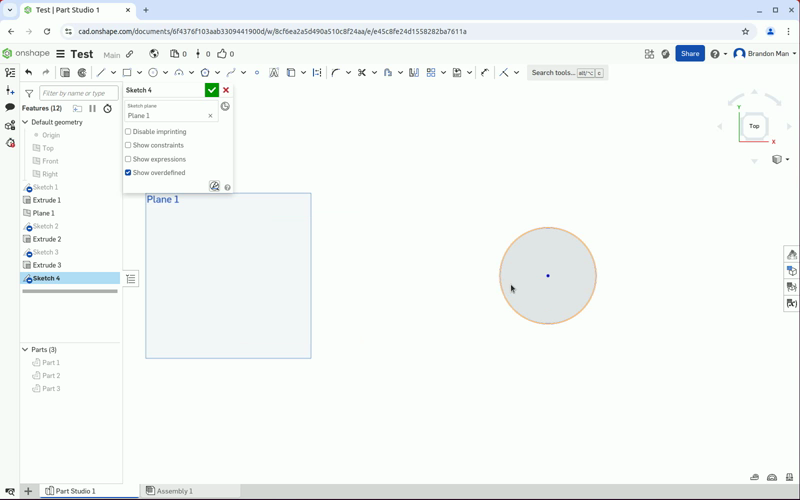
scroll(6)
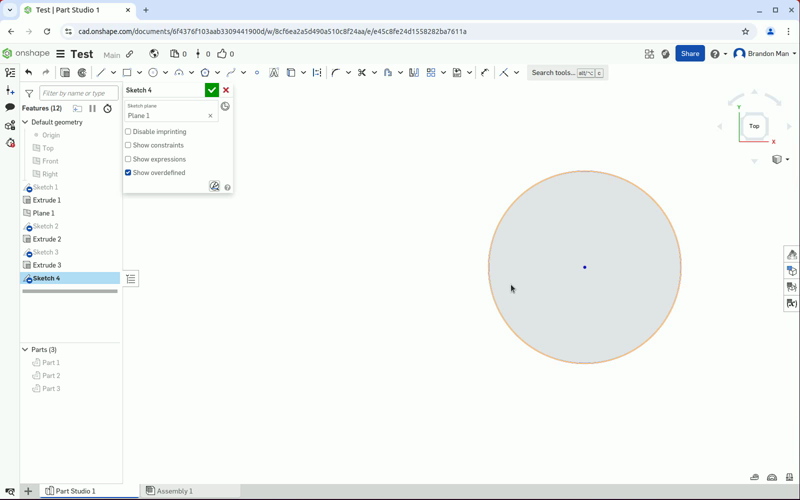
click(511, 284)
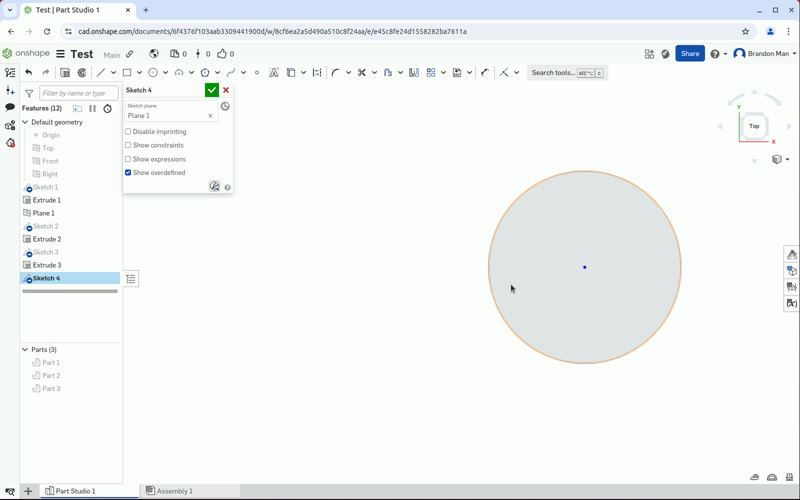
scroll(-6)
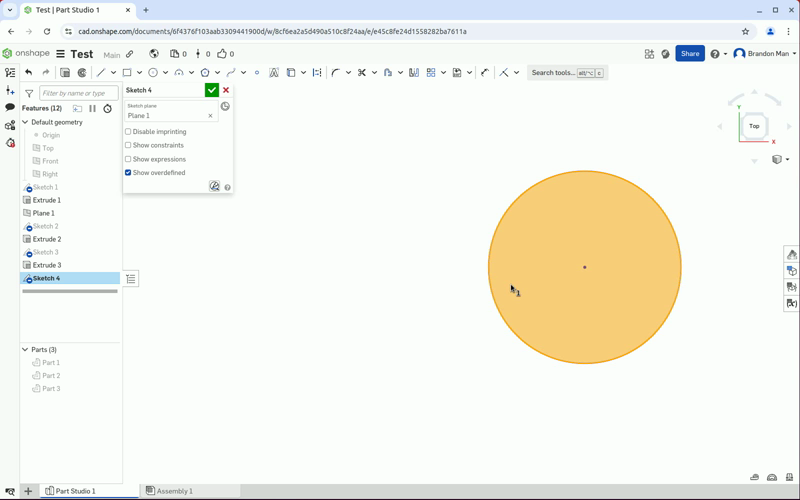
scroll(-6)
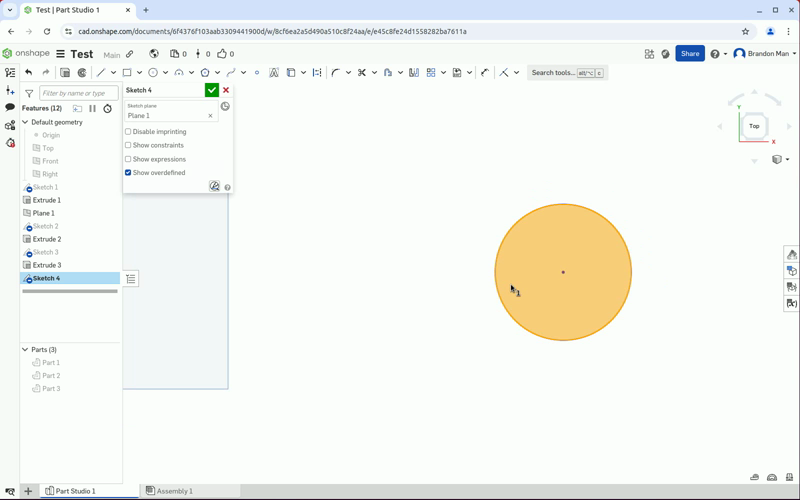
scroll(-6)
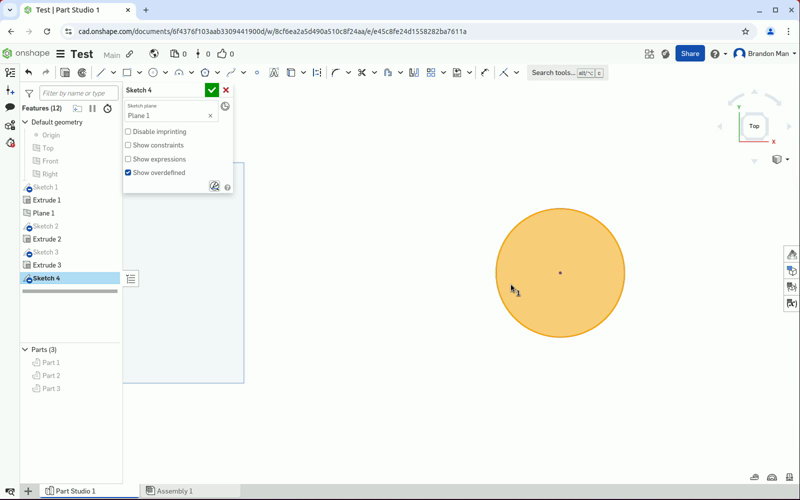
scroll(-6)
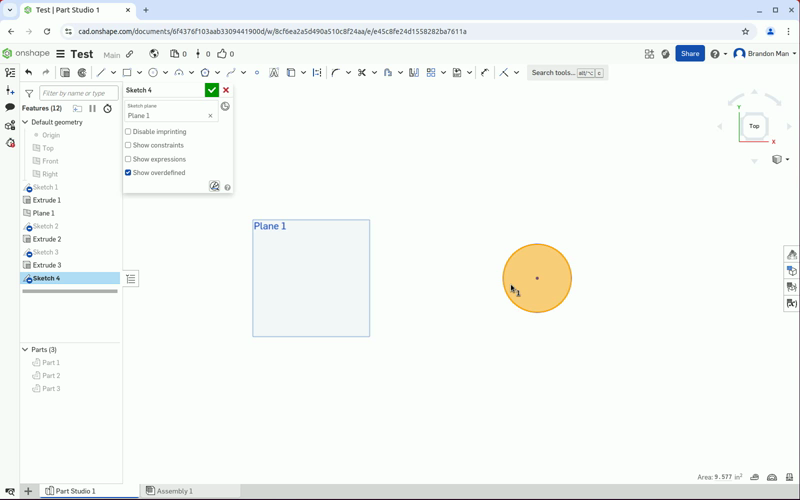
scroll(-6)
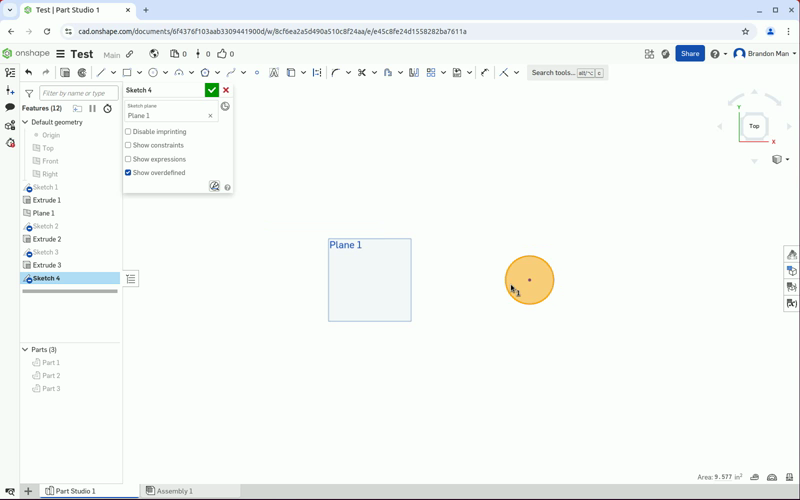
scroll(-6)
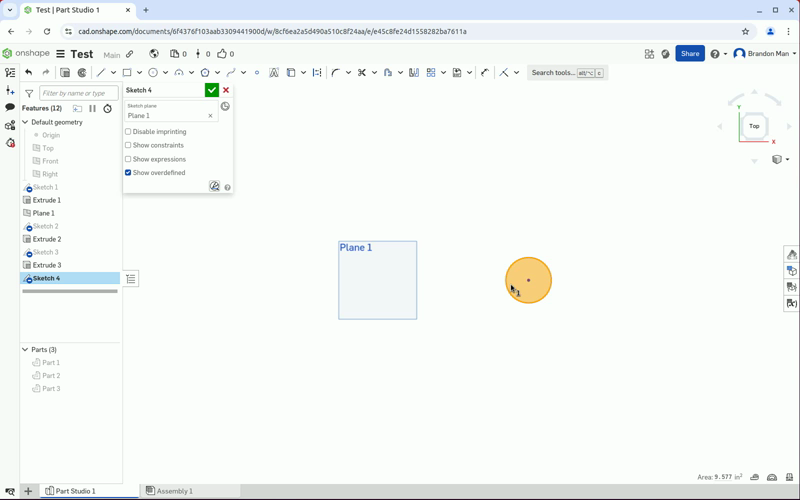
scroll(-6)
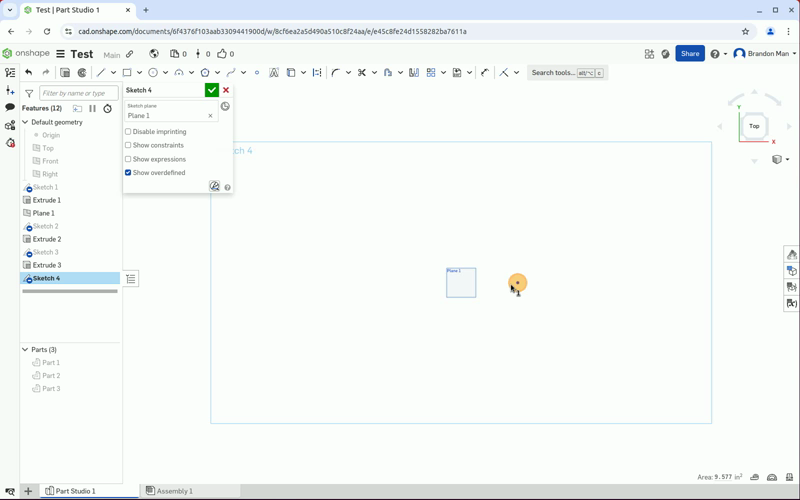
mouse_move(73, 352)
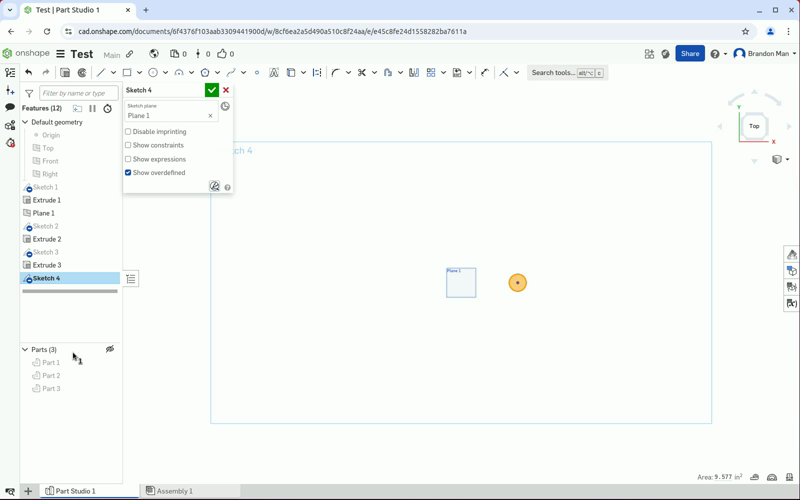
key(shift+y)
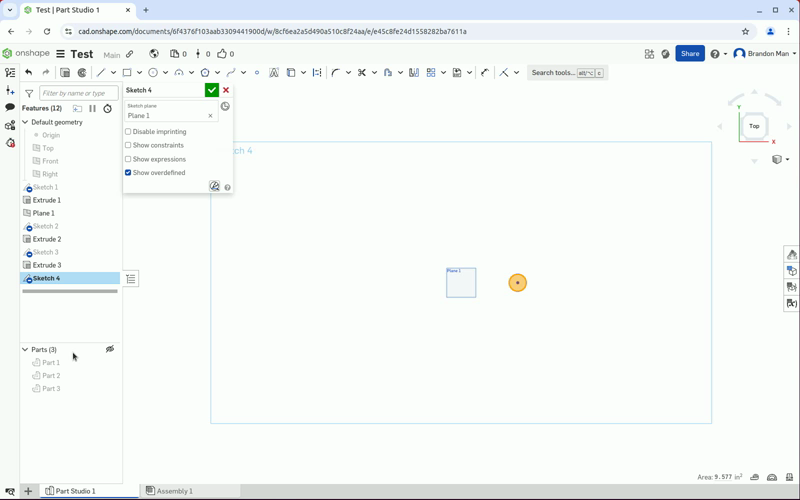
key(shift+e)
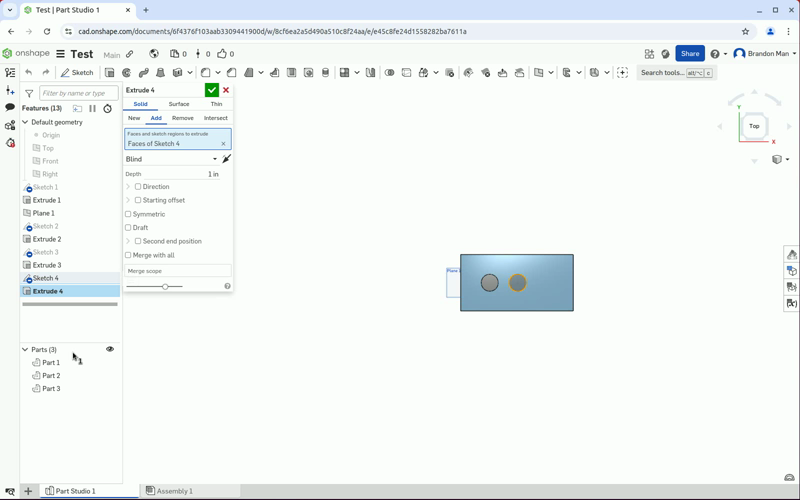
mouse_move(143, 106)
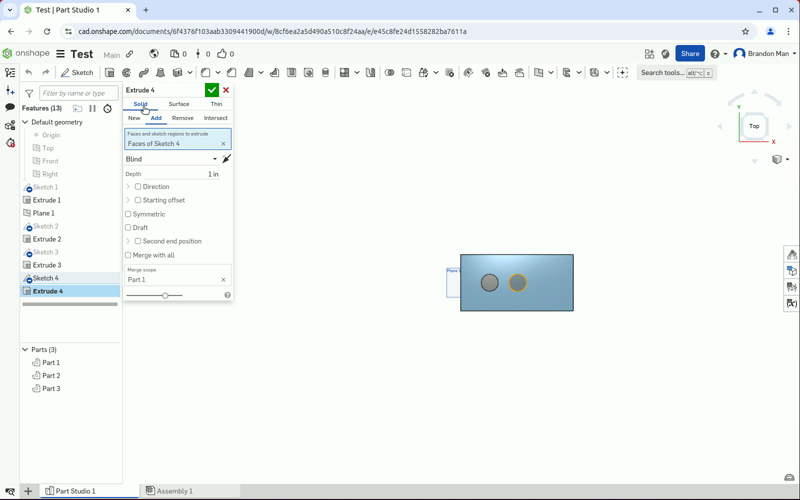
click(143, 106)
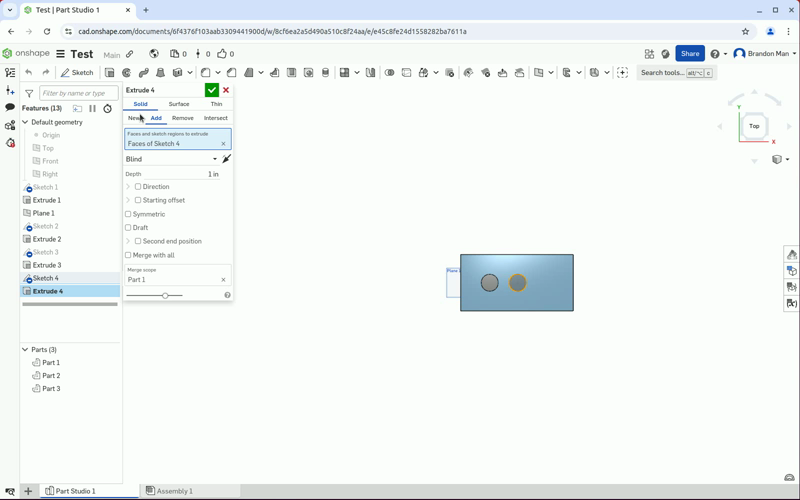
mouse_move(137, 120)
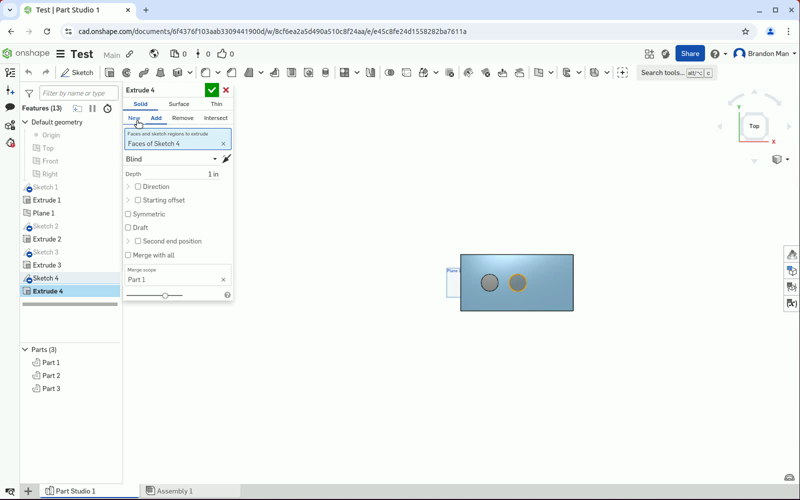
click(137, 120)
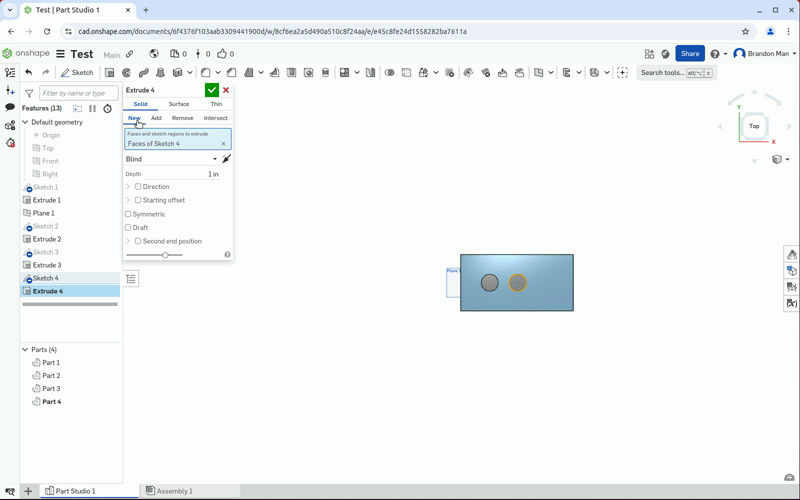
key(tab, 4)
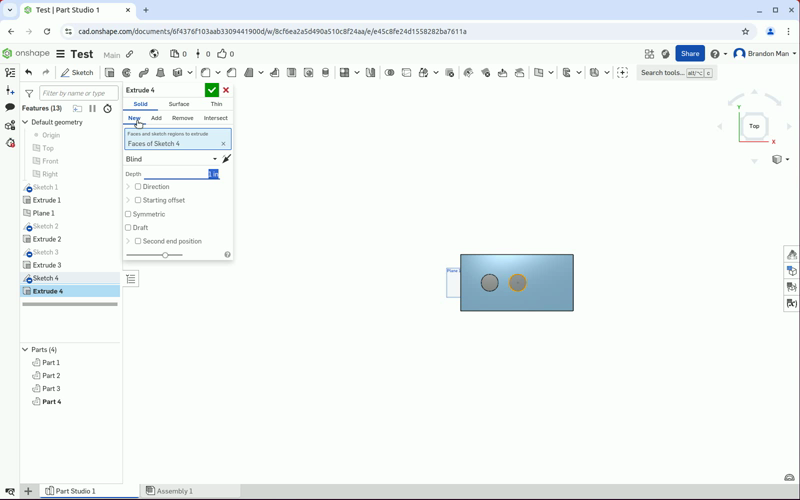
text(-2.889)
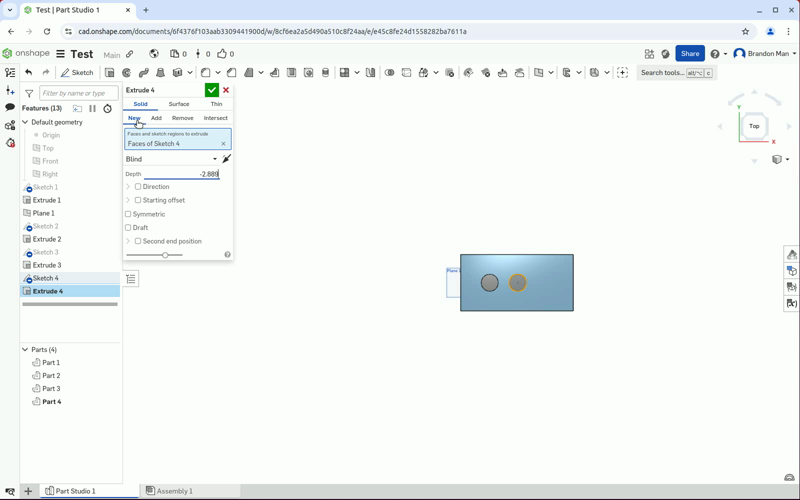
key(enter)
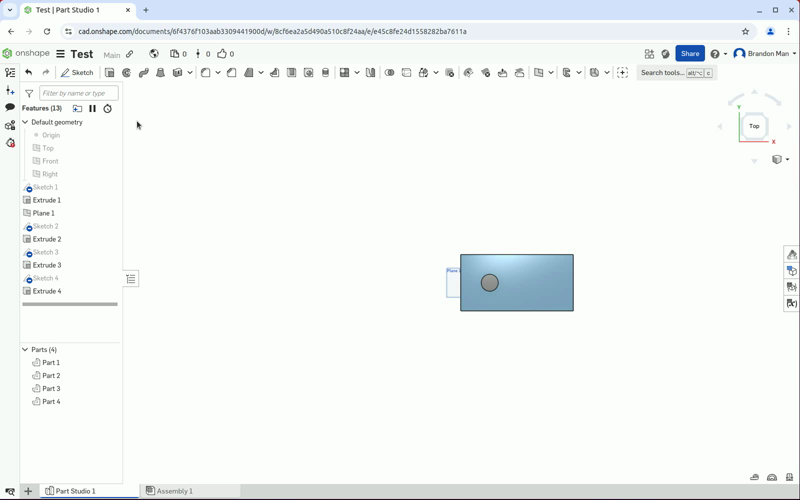
key(shift+h)
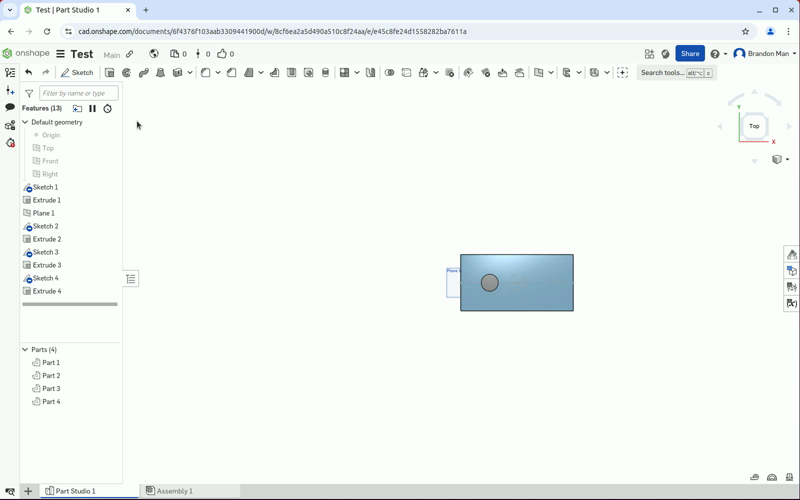
key(shift+h)
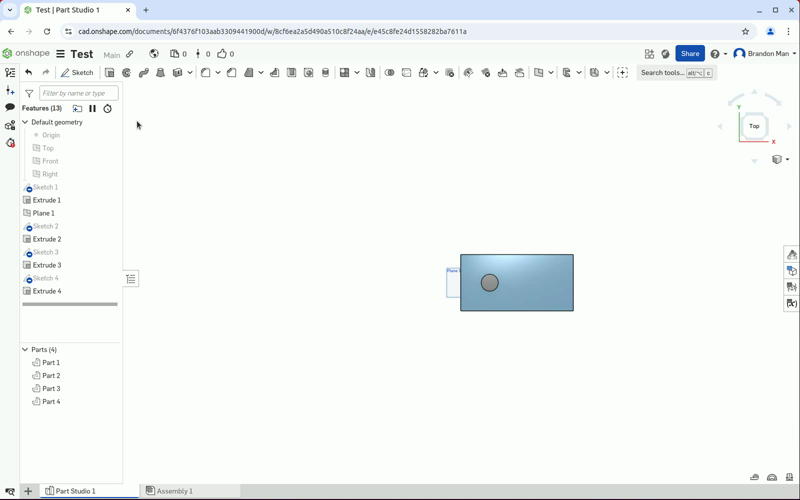
mouse_move(73, 189)
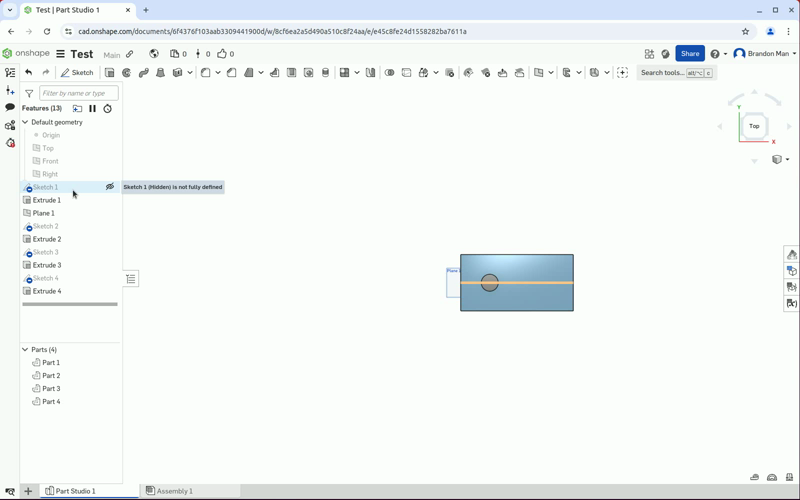
click(73, 189)
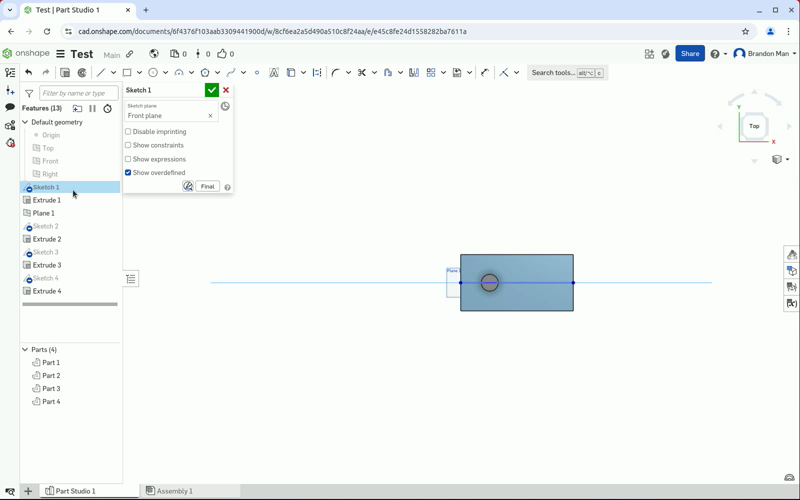
mouse_move(229, 92)
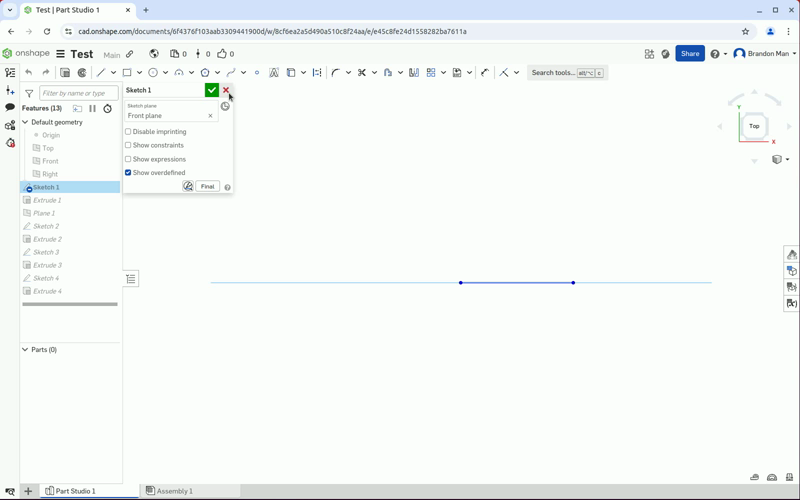
click(229, 92)
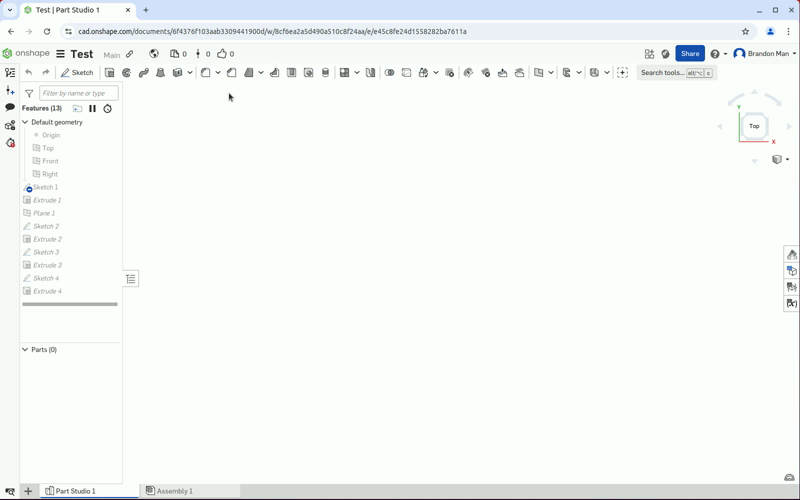
key(shift+s)
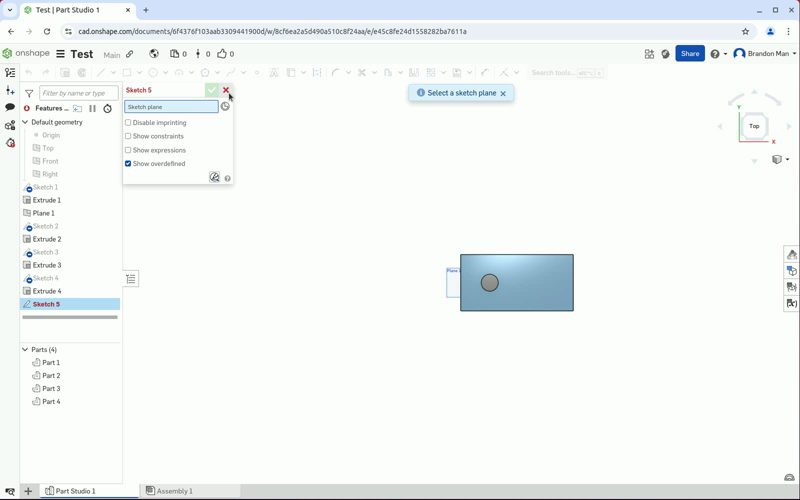
mouse_move(73, 215)
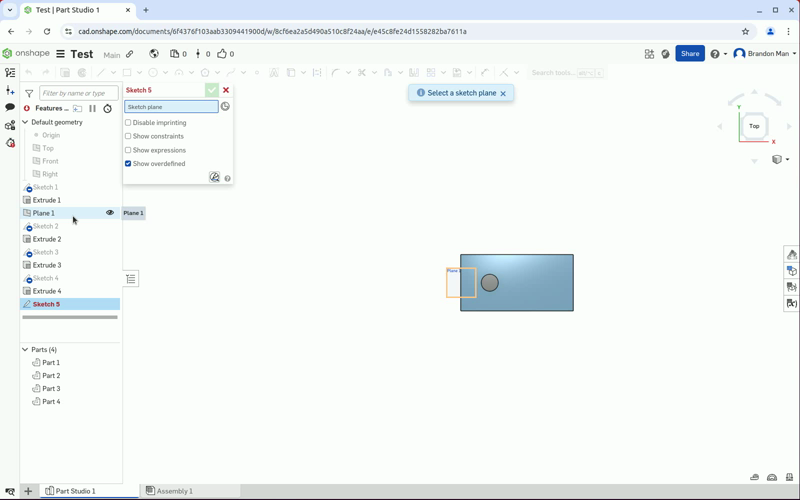
click(73, 215)
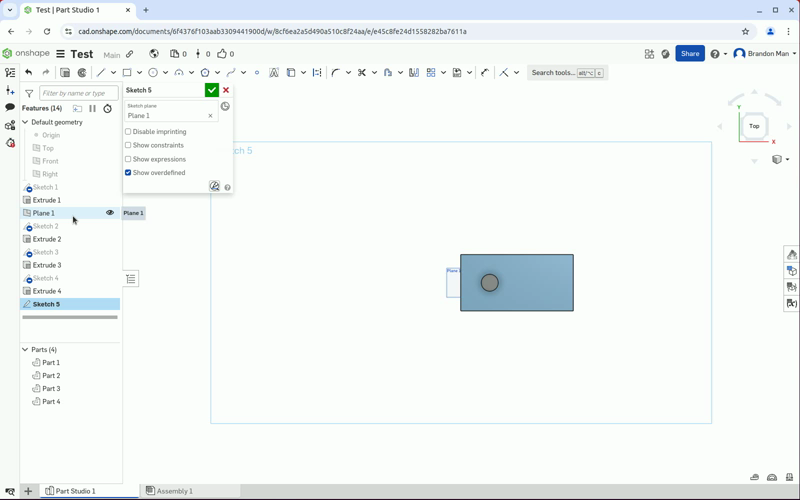
mouse_move(73, 352)
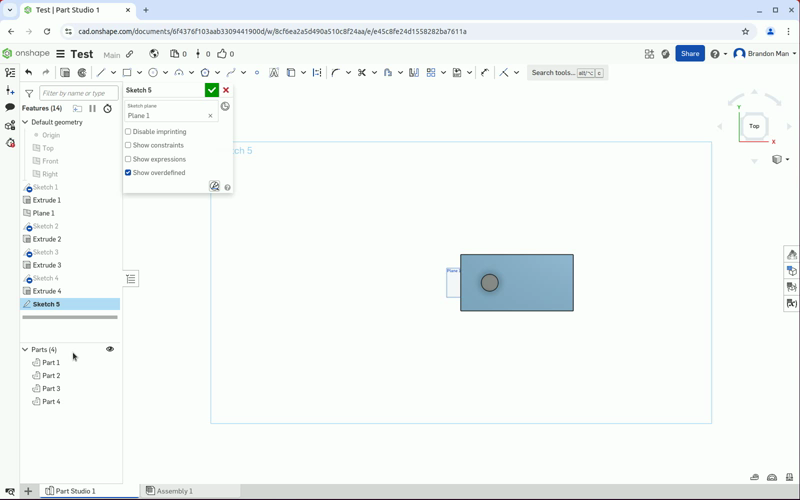
key(y)
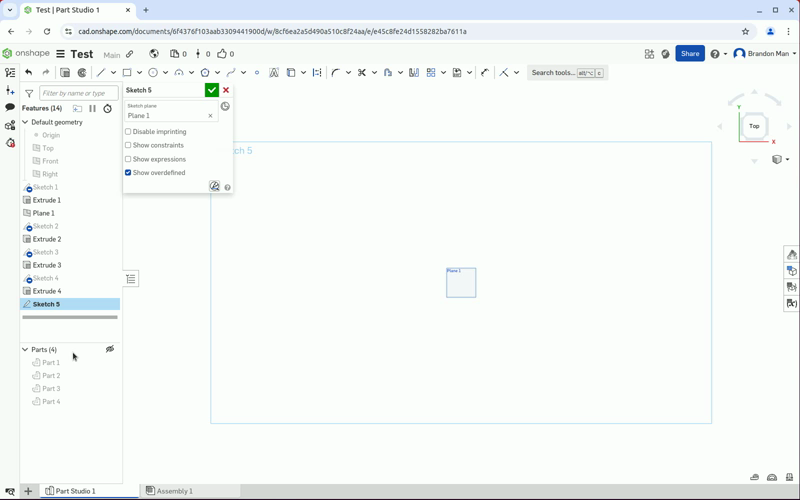
key(c)
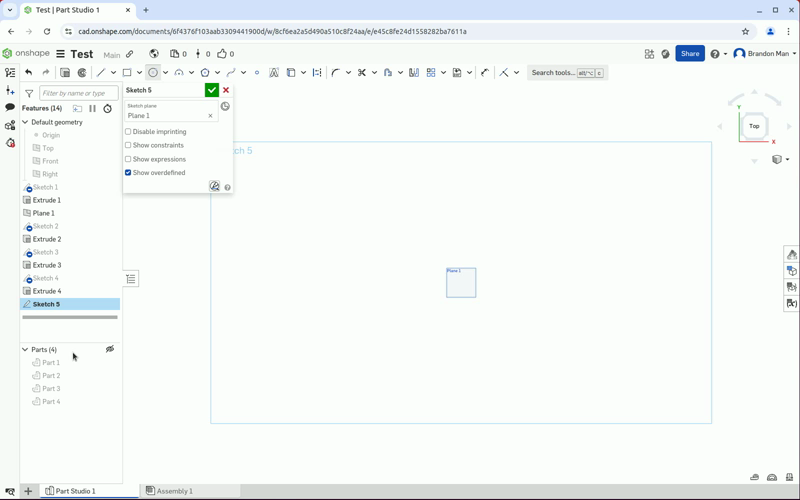
key_down(shift)
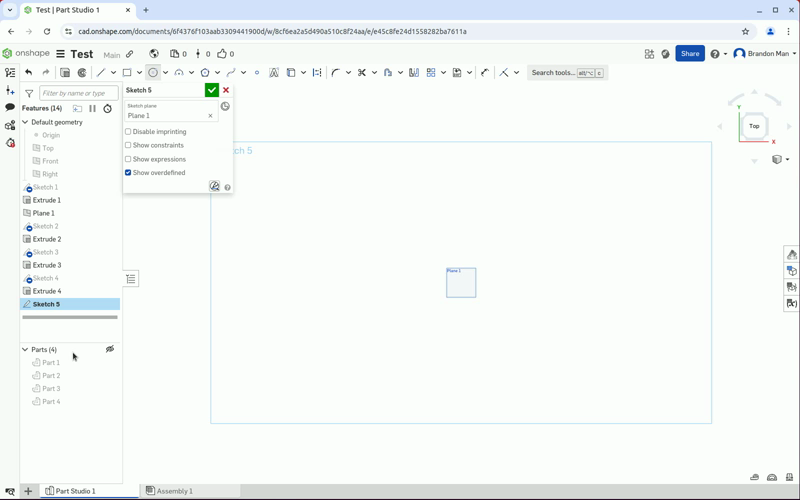
mouse_move(545, 282)
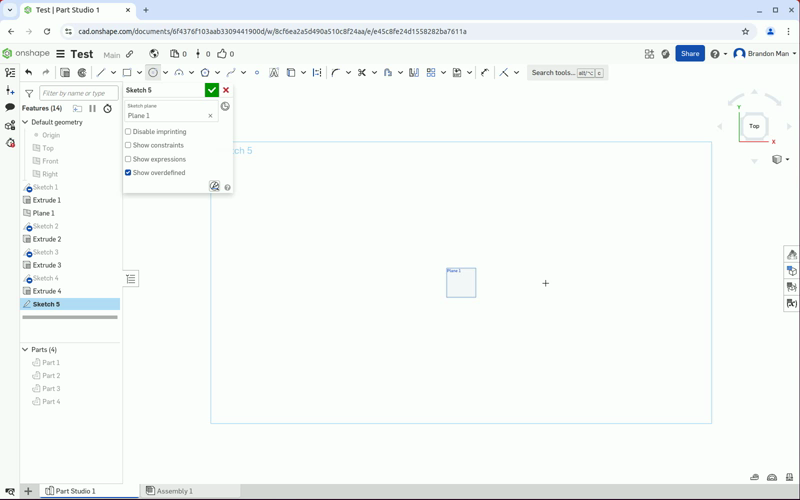
click(545, 282)
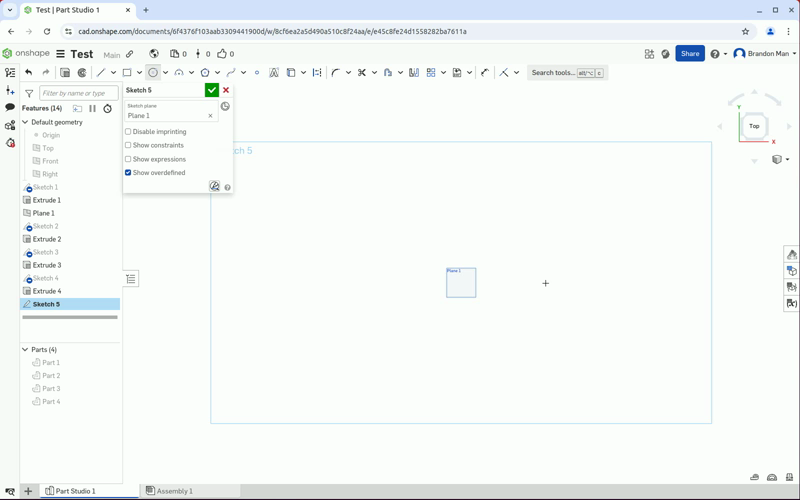
key_up(shift)
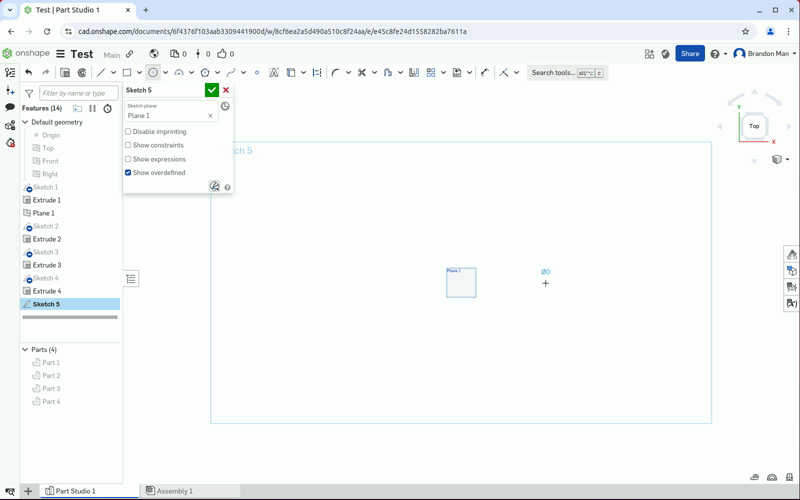
mouse_move(554, 282)
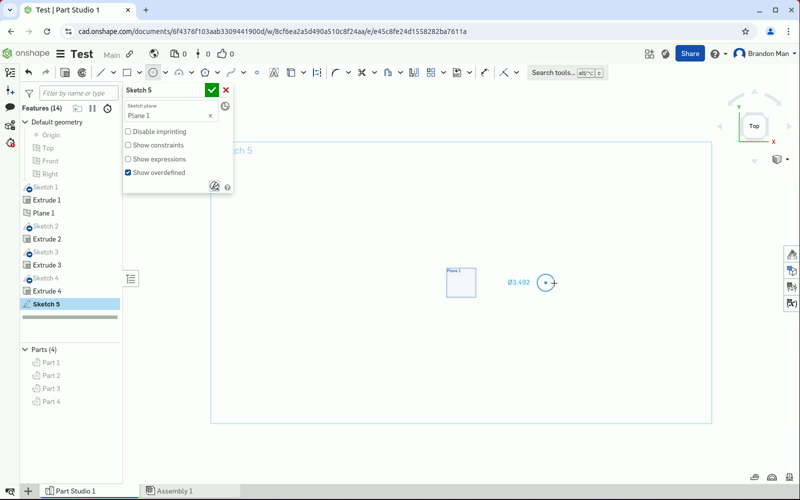
click(554, 282)
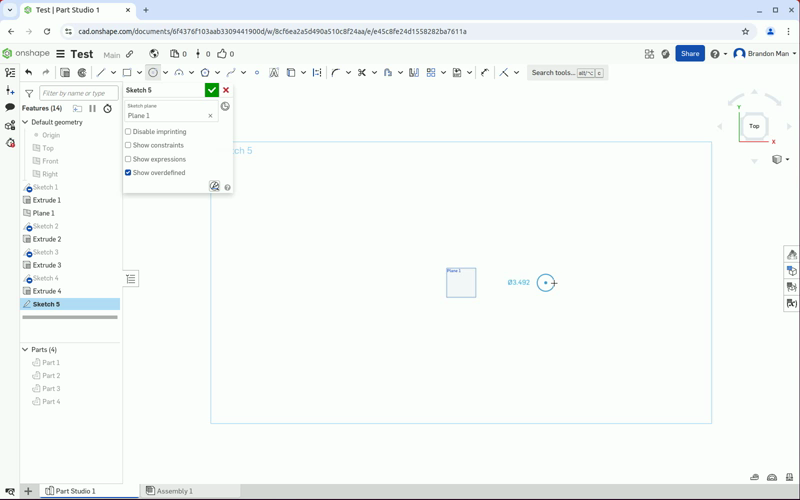
key(esc)
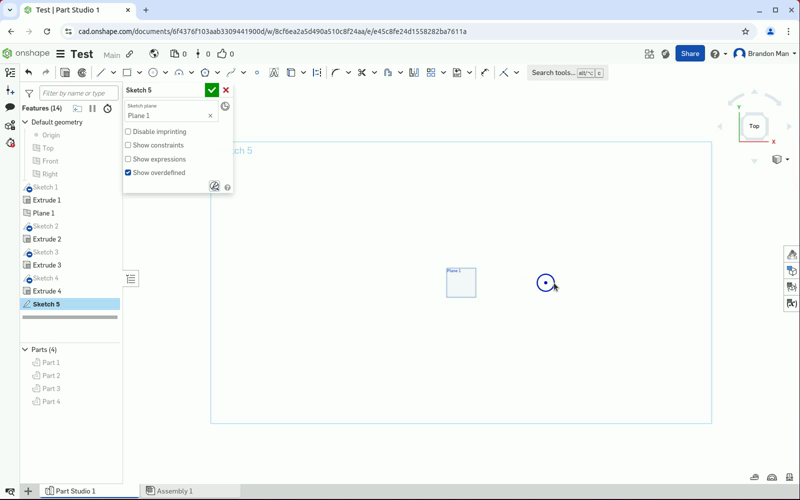
mouse_move(540, 285)
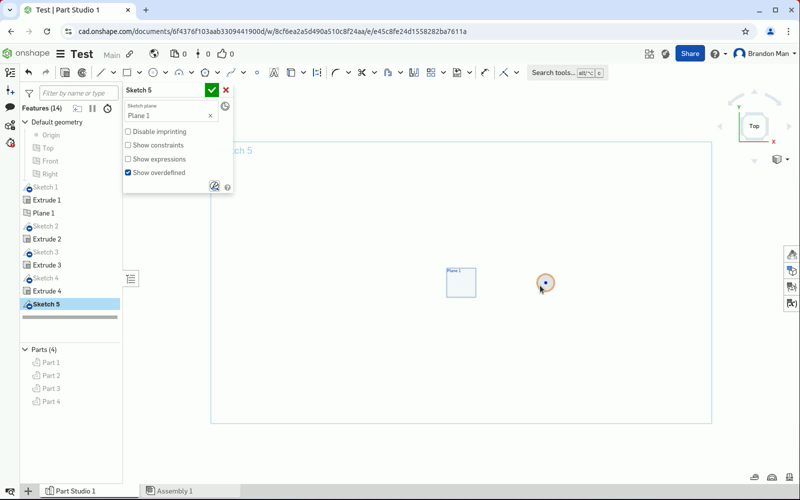
scroll(6)
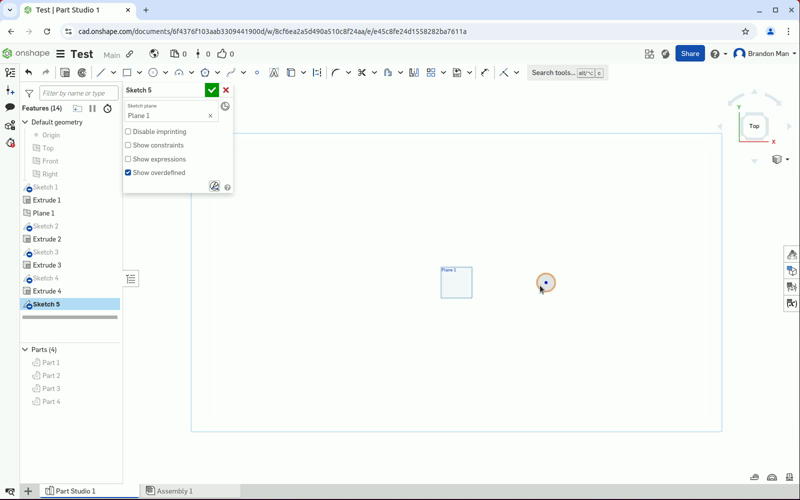
scroll(6)
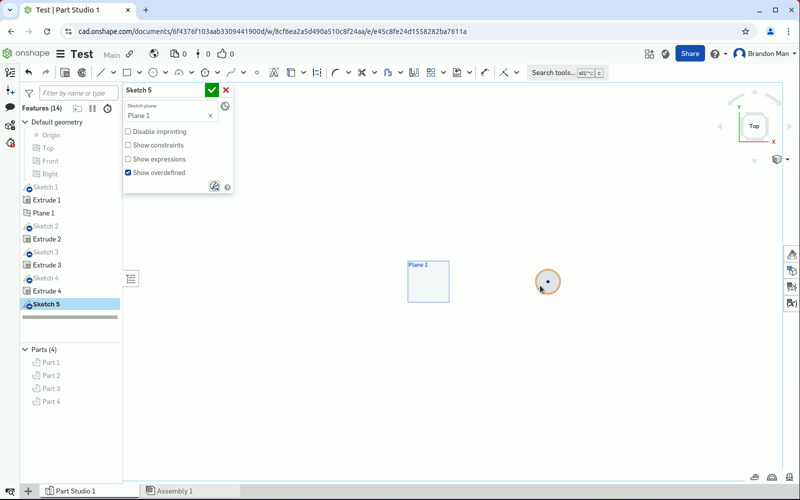
scroll(6)
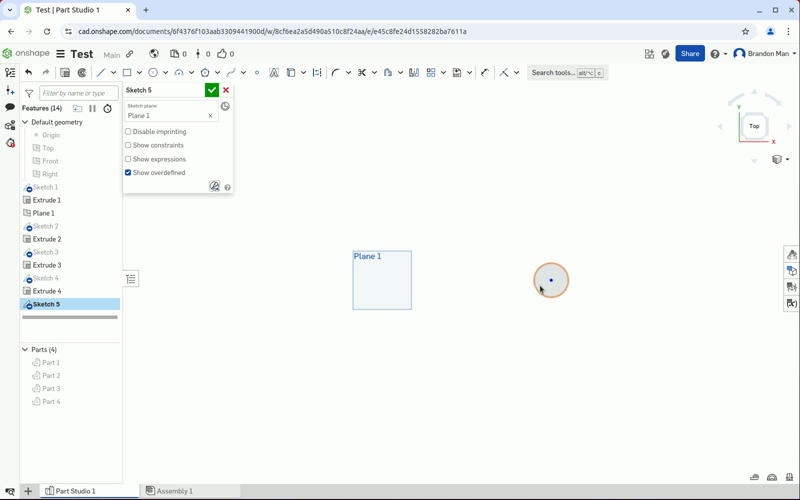
scroll(6)
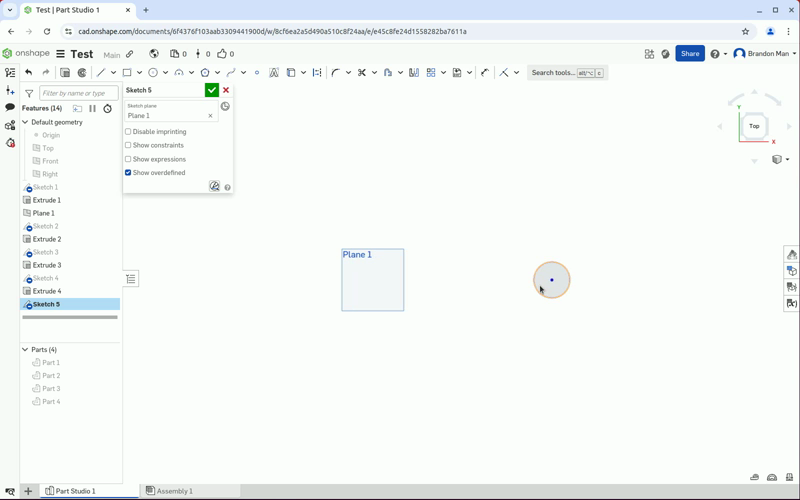
scroll(6)
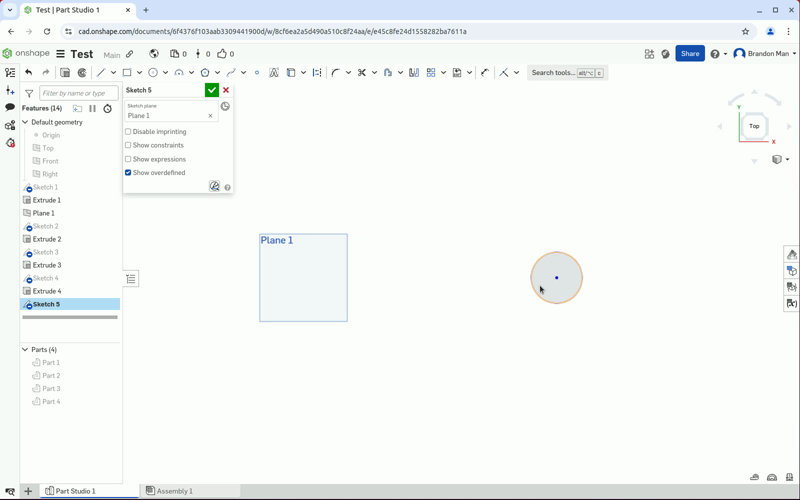
scroll(6)
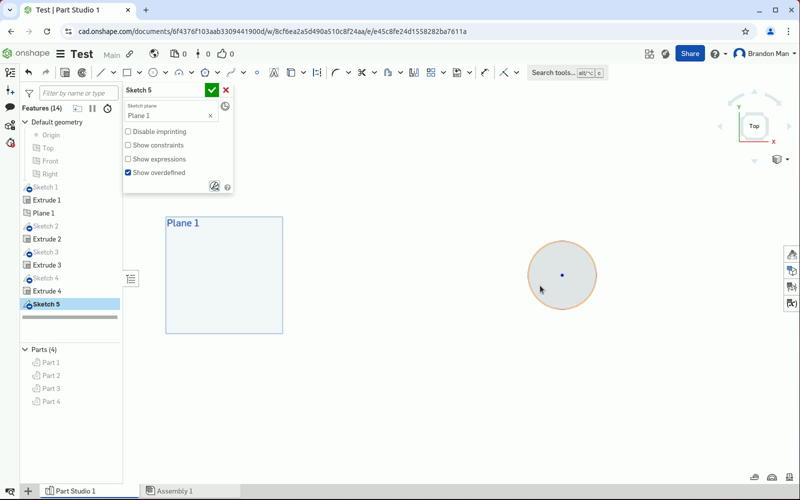
scroll(6)
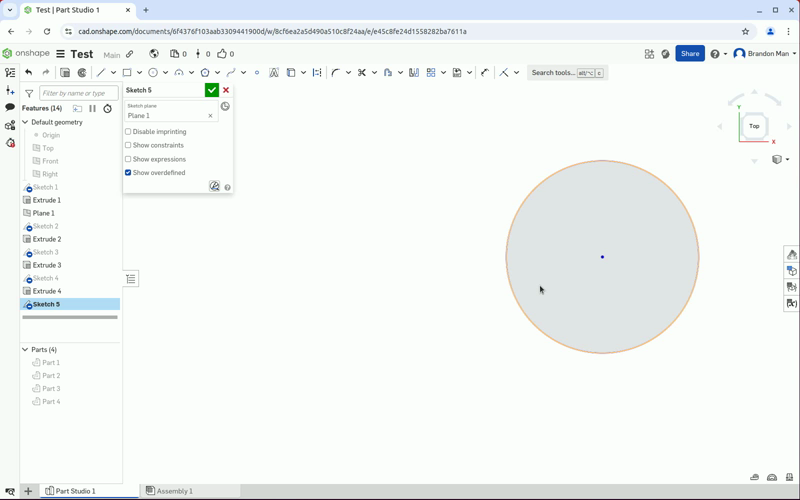
click(540, 285)
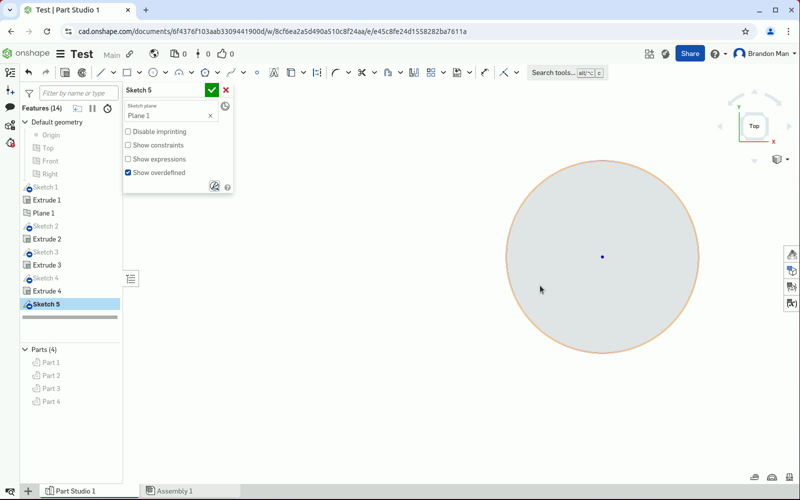
scroll(-6)
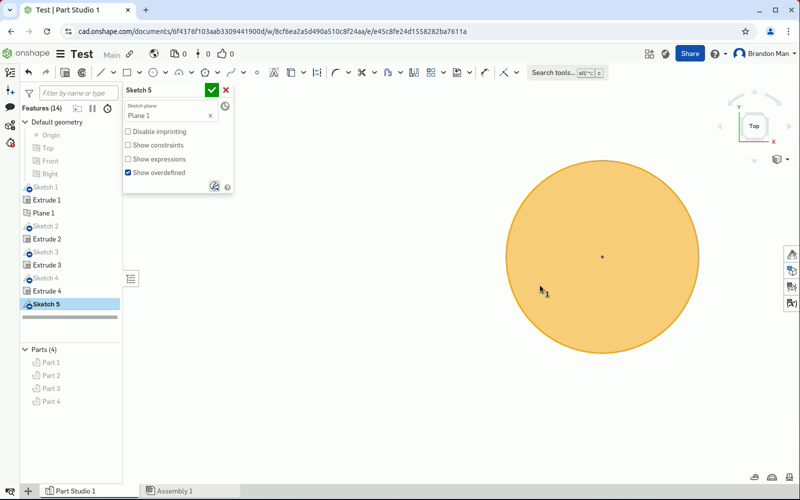
scroll(-6)
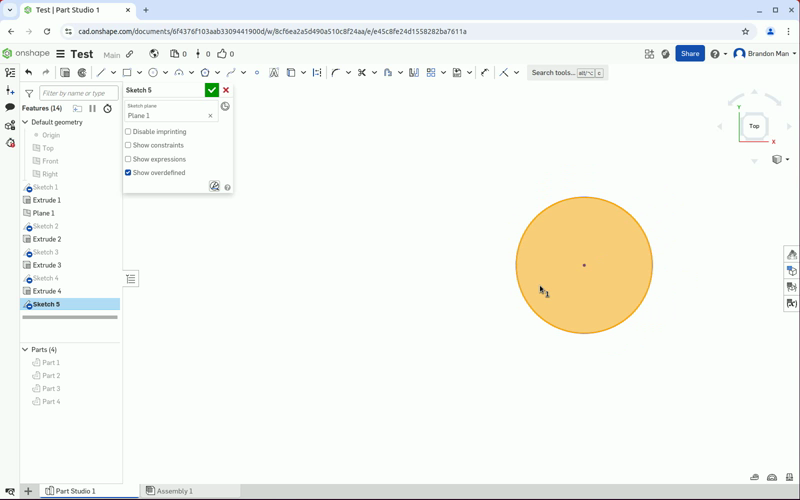
scroll(-6)
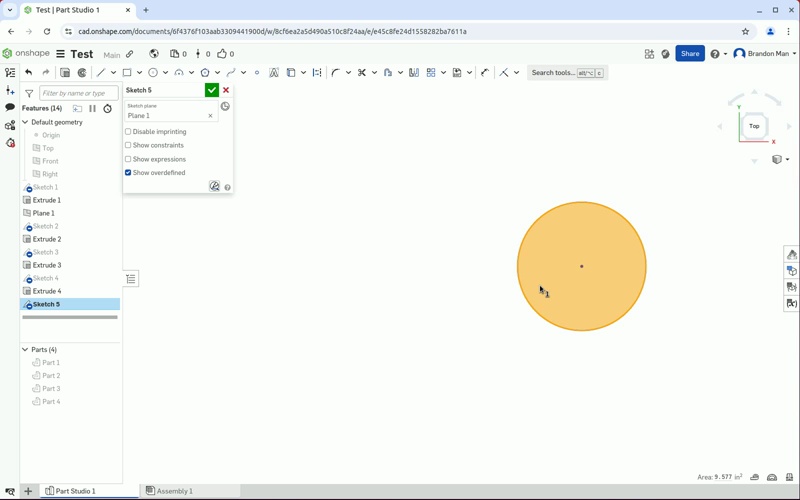
scroll(-6)
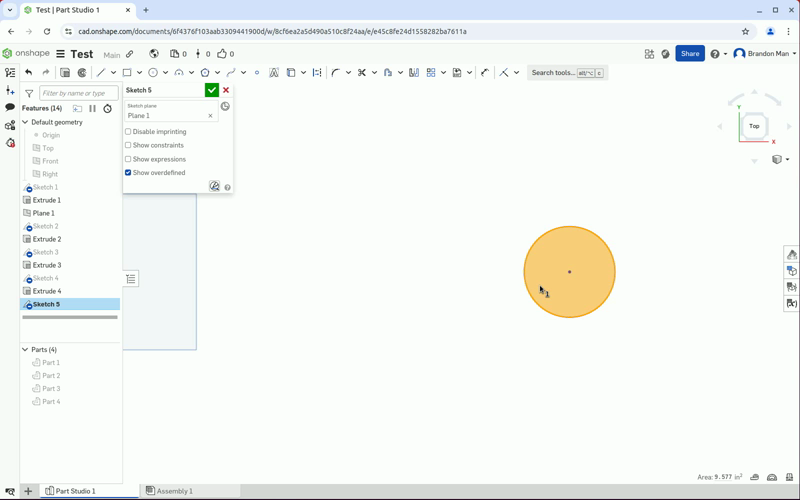
scroll(-6)
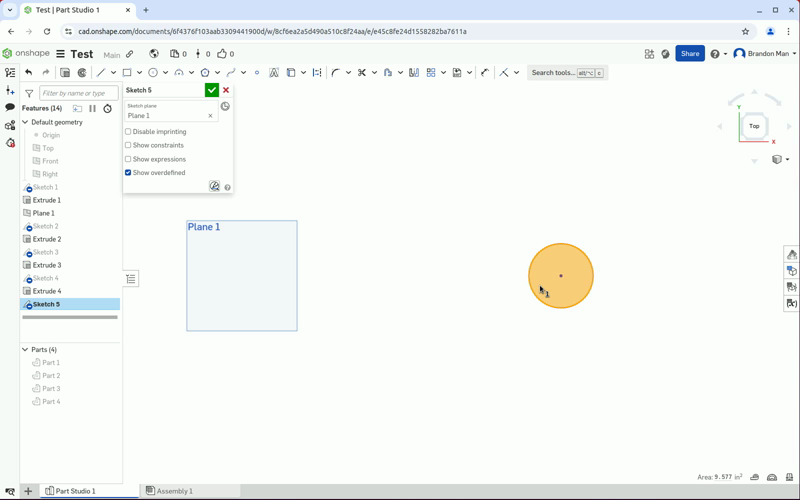
scroll(-6)
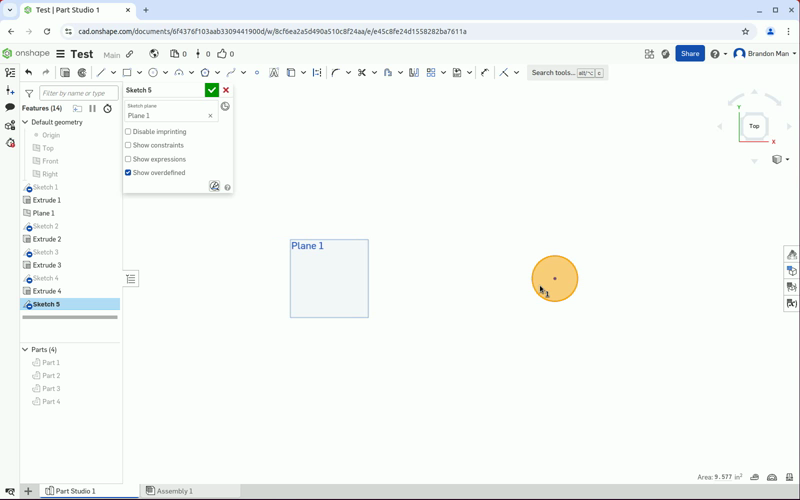
scroll(-6)
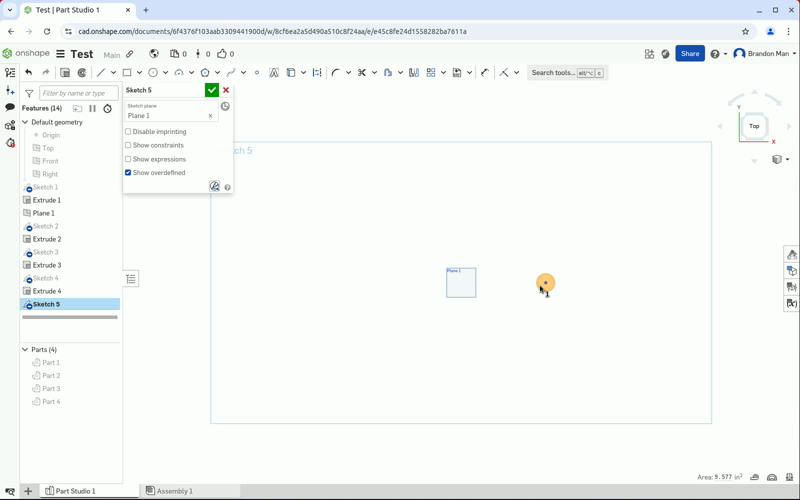
mouse_move(73, 352)
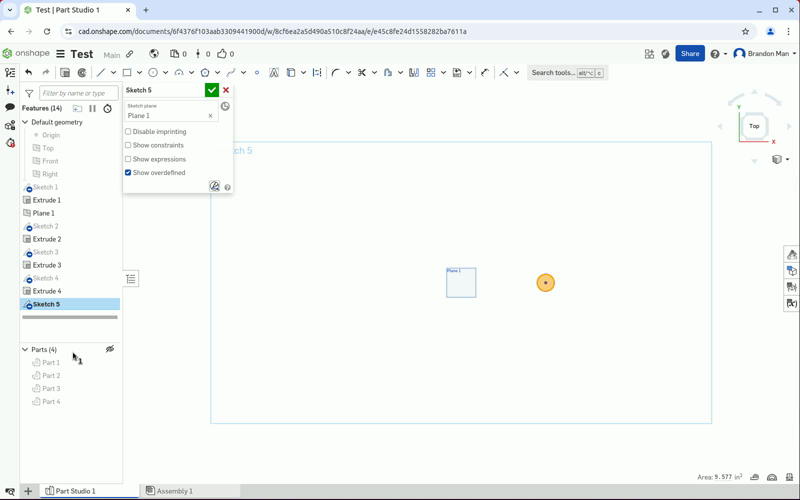
key(shift+y)
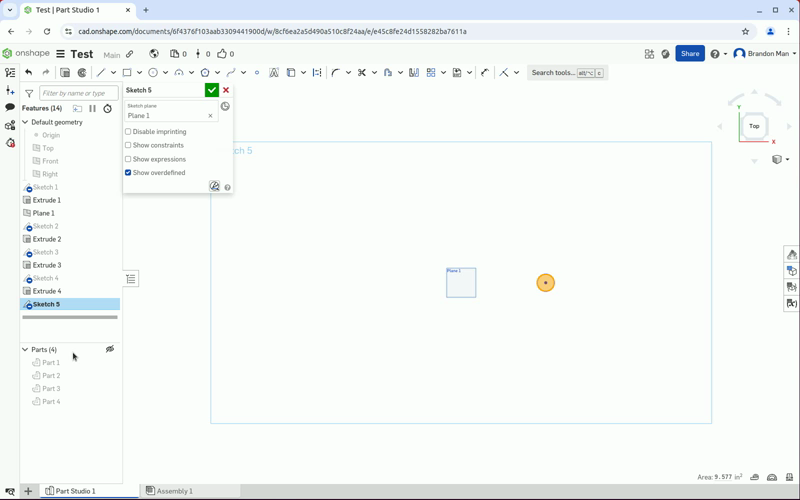
key(shift+e)
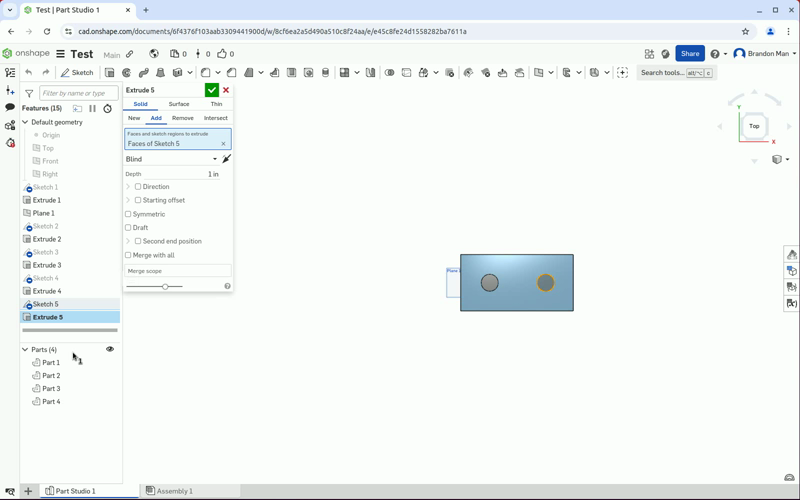
mouse_move(143, 106)
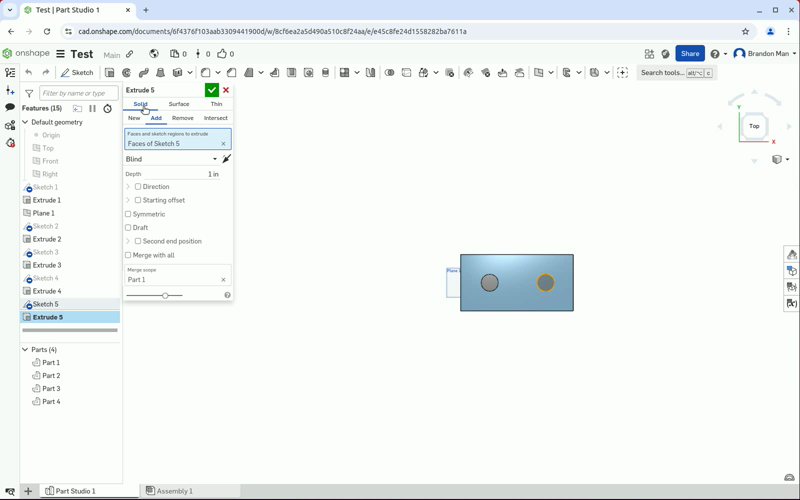
click(143, 106)
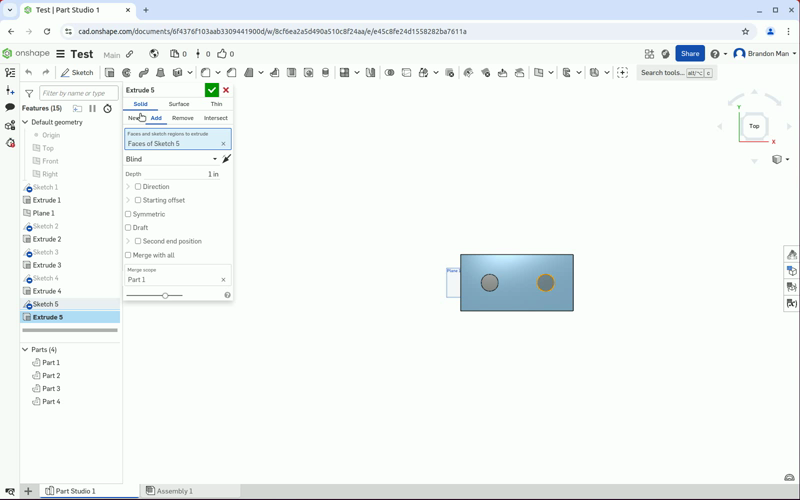
mouse_move(137, 120)
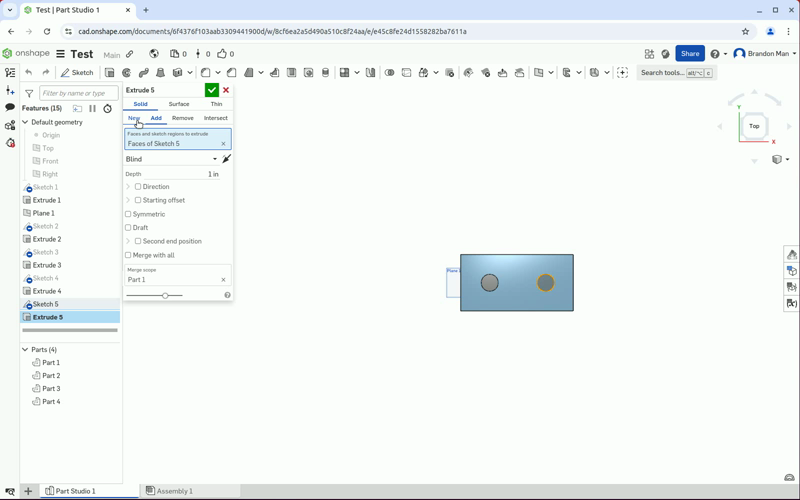
click(137, 120)
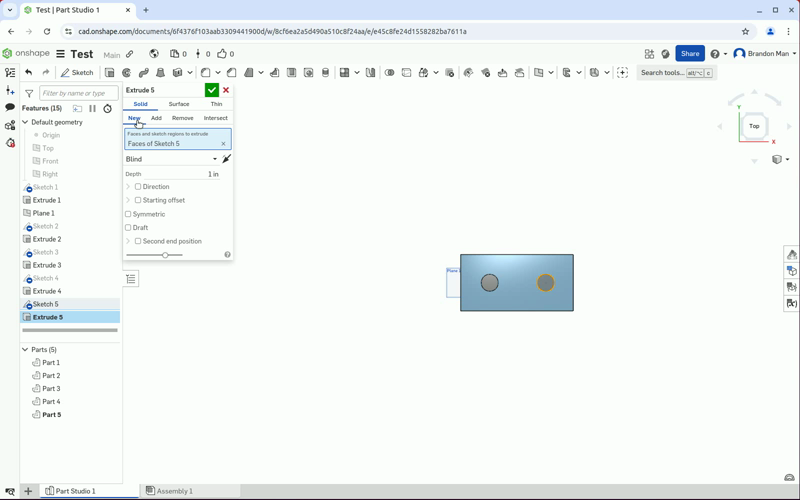
key(tab, 4)
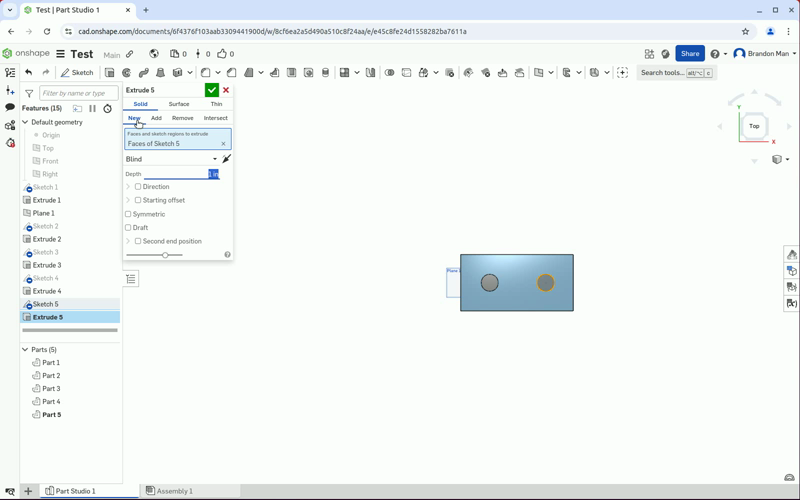
text(-2.889)
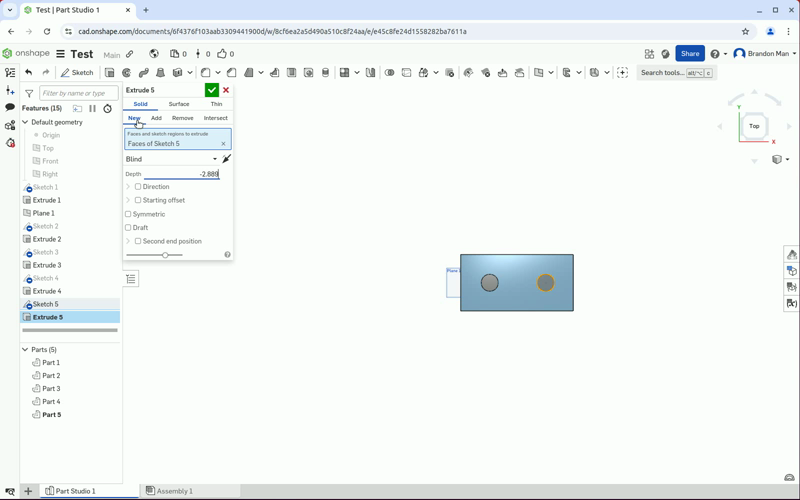
key(enter)
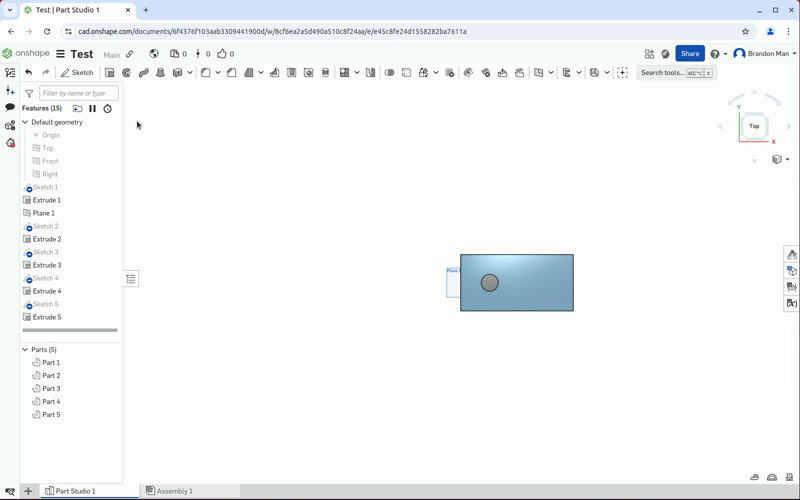
key(shift+h)
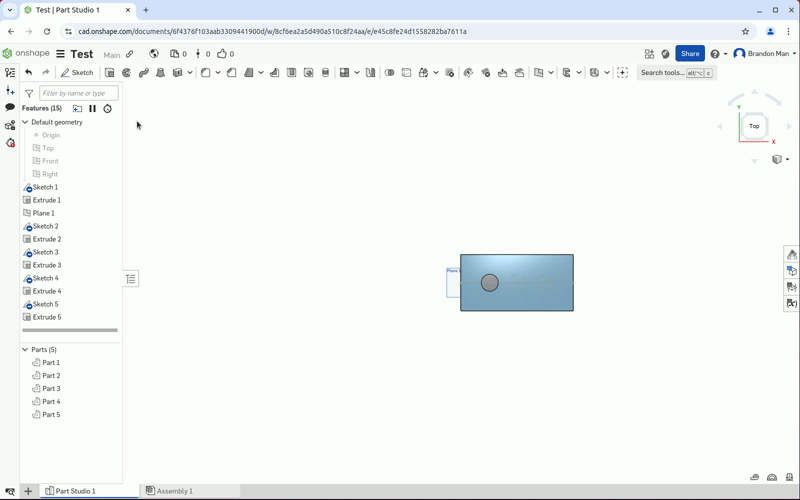
key(shift+h)
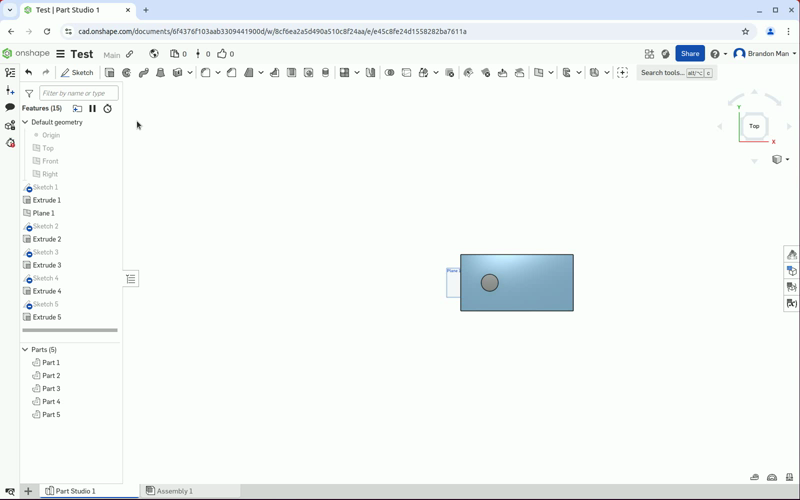
mouse_move(73, 189)
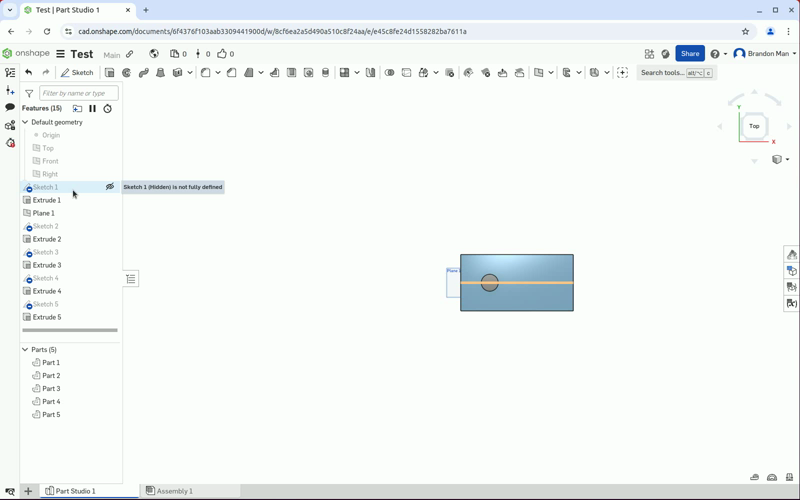
click(73, 189)
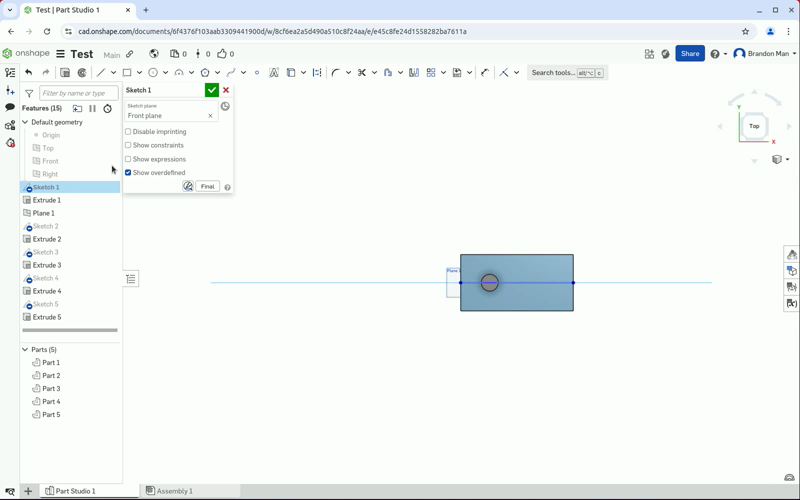
mouse_move(229, 92)
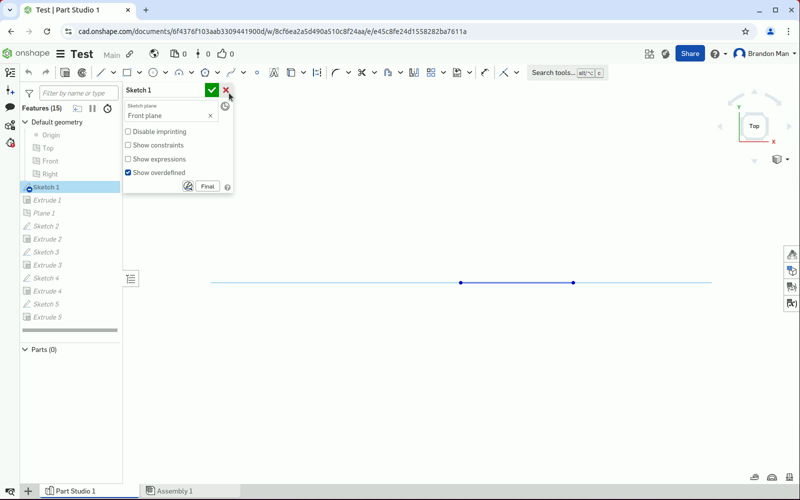
click(229, 92)
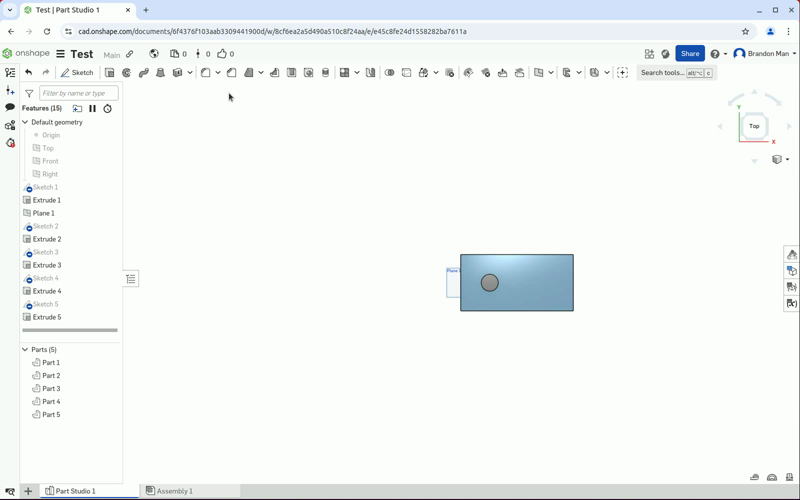
mouse_move(73, 352)
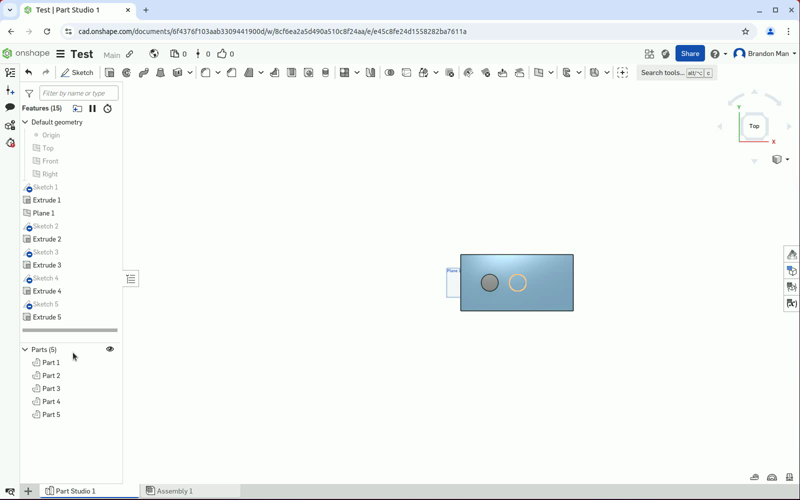
key(y)
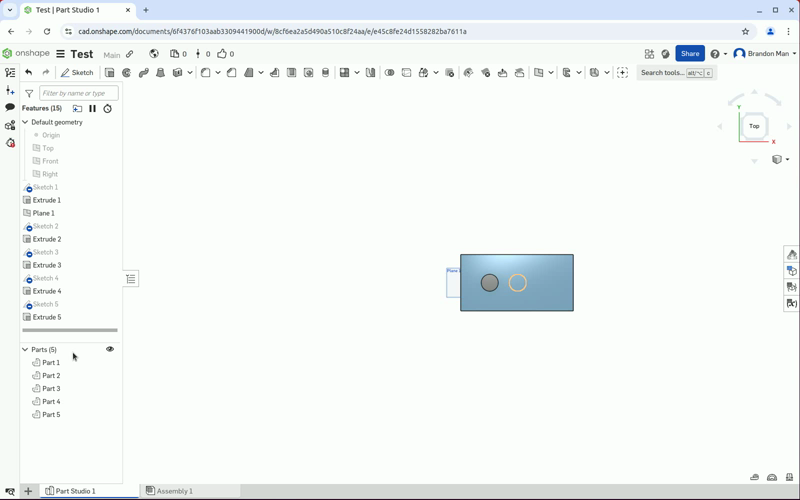
key(shift+p)
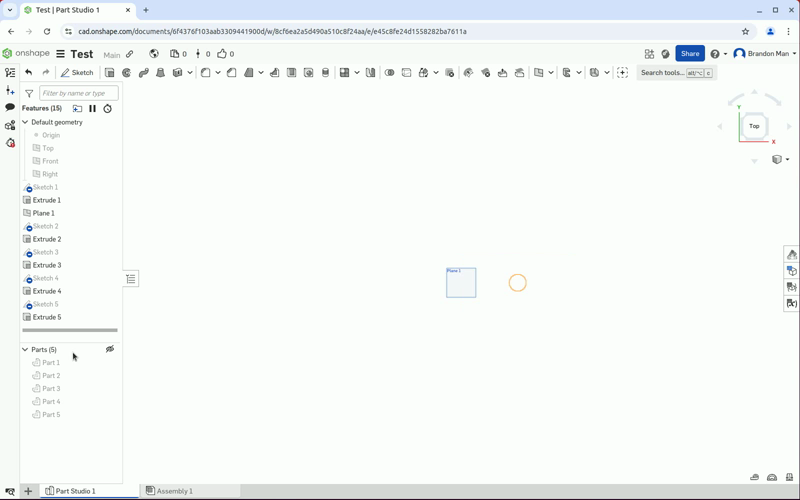
key(space)
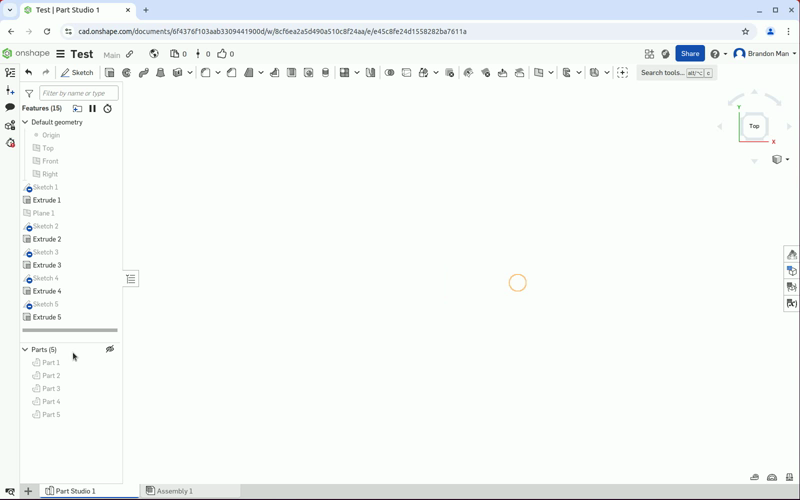
key_down(shift)
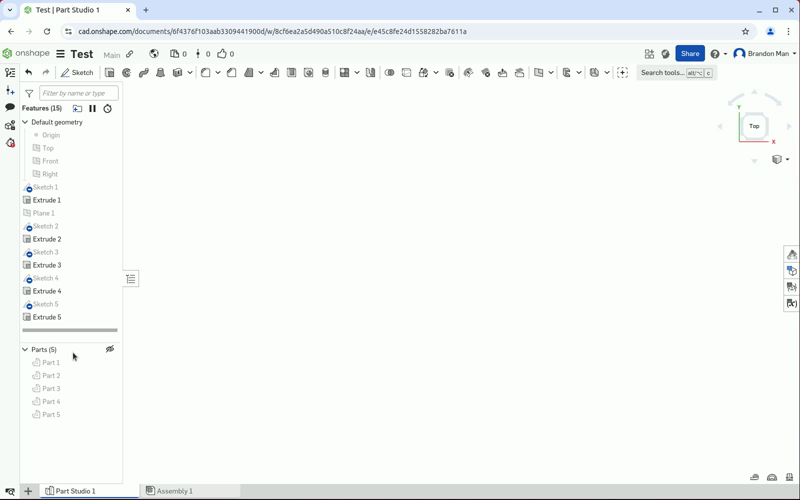
key(up)
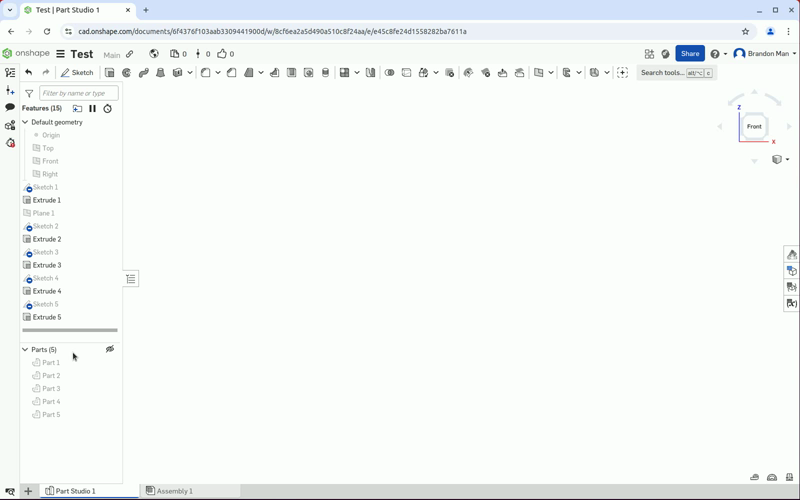
key_up(shift)
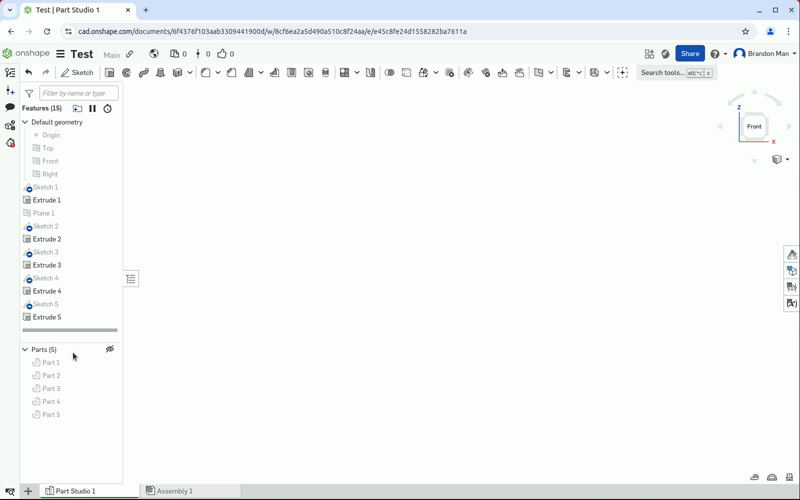
mouse_move(73, 352)
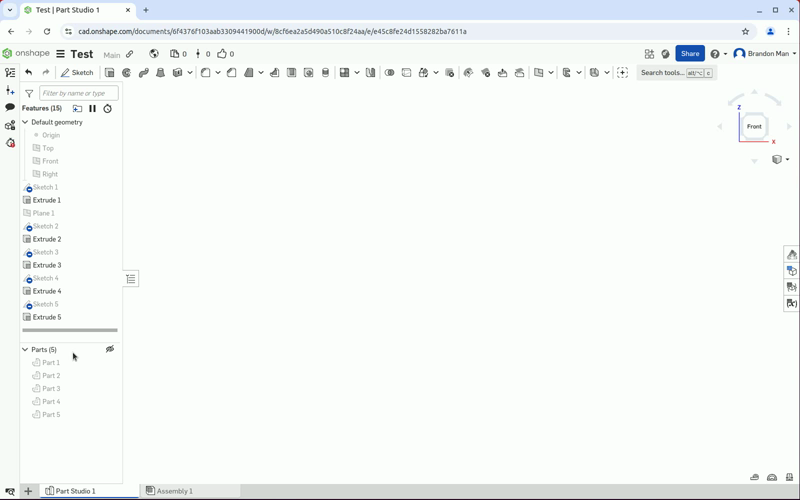
key(shift+y)
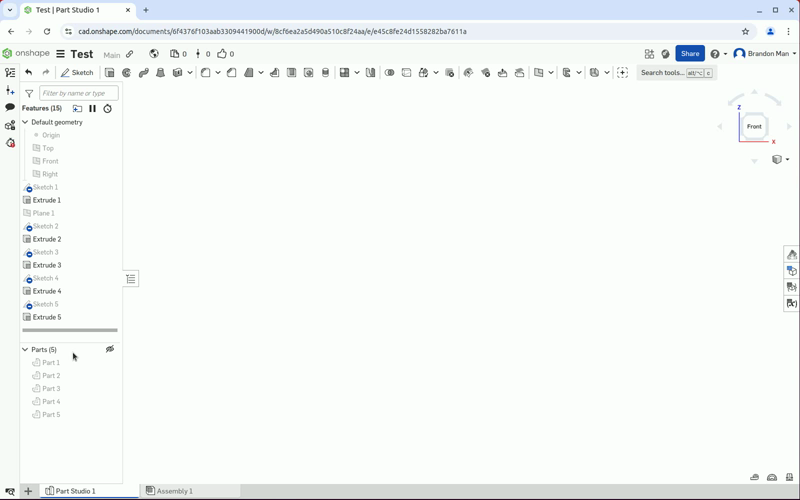
key(shift+s)
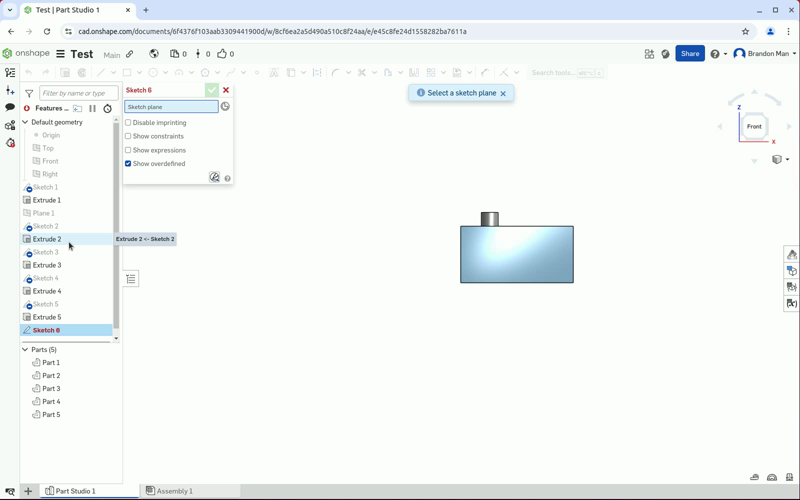
scroll(3)
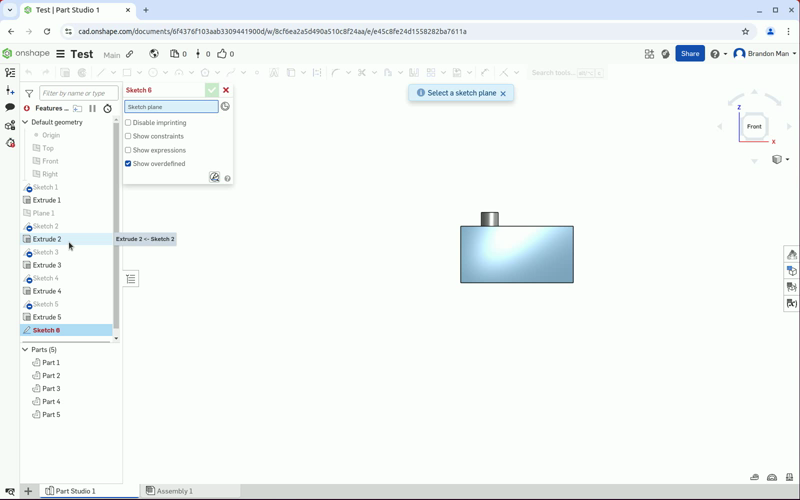
mouse_move(69, 163)
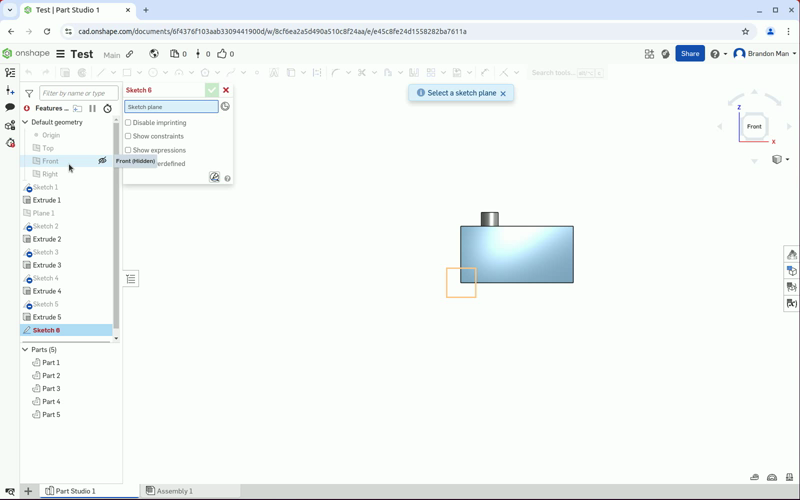
click(69, 163)
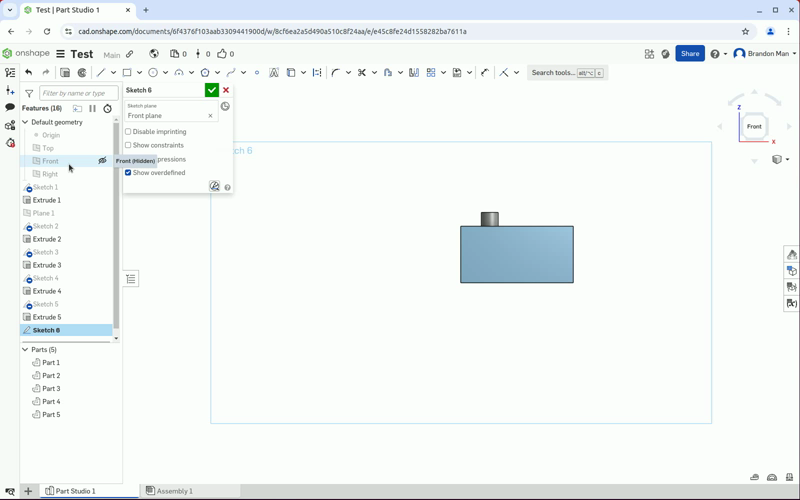
mouse_move(73, 352)
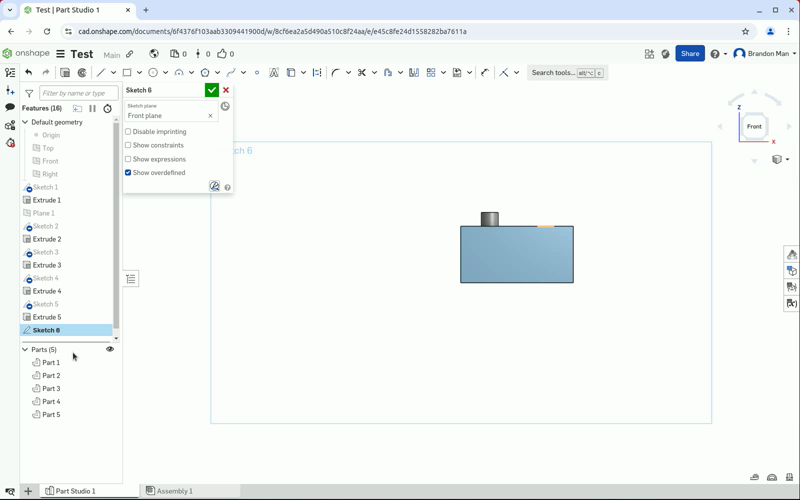
key(y)
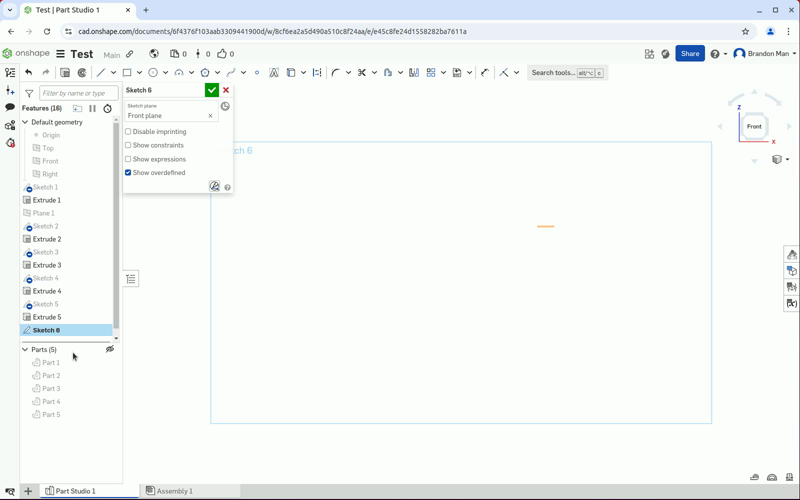
key(l)
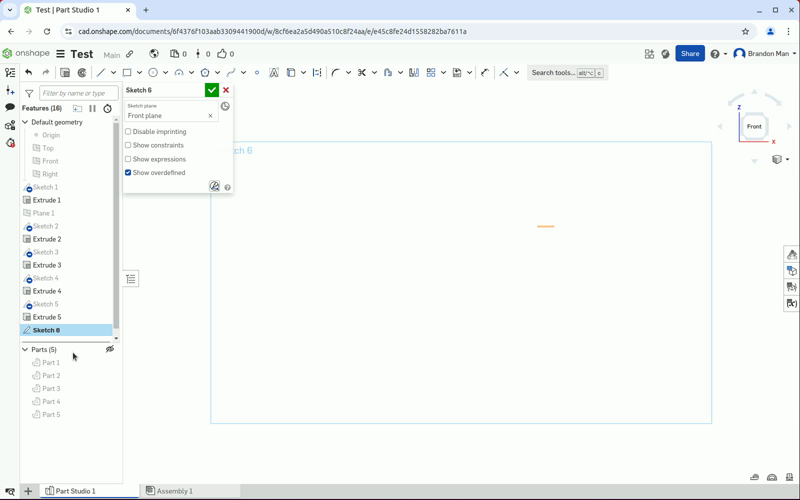
key_down(shift)
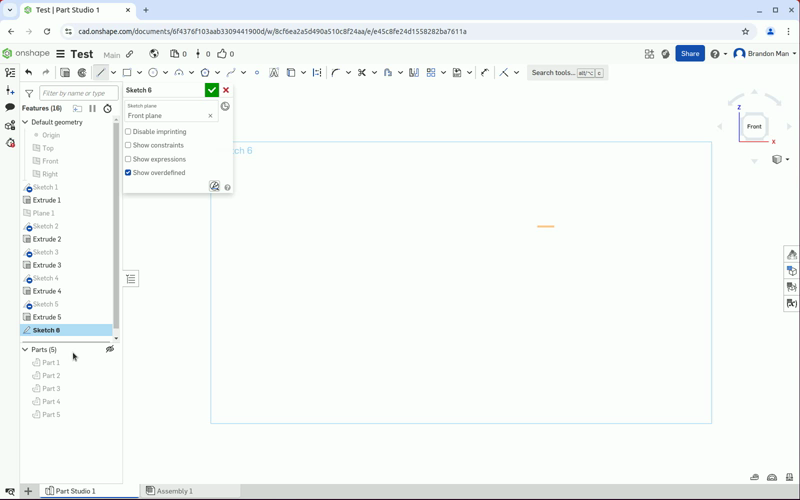
mouse_move(460, 282)
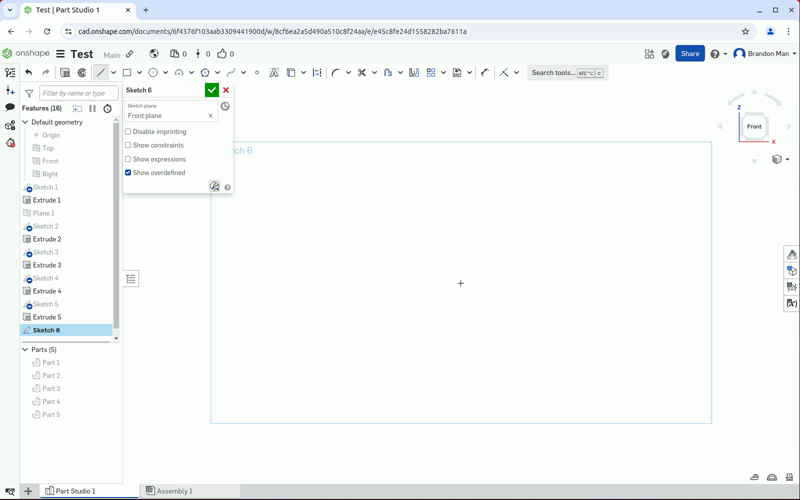
click(460, 282)
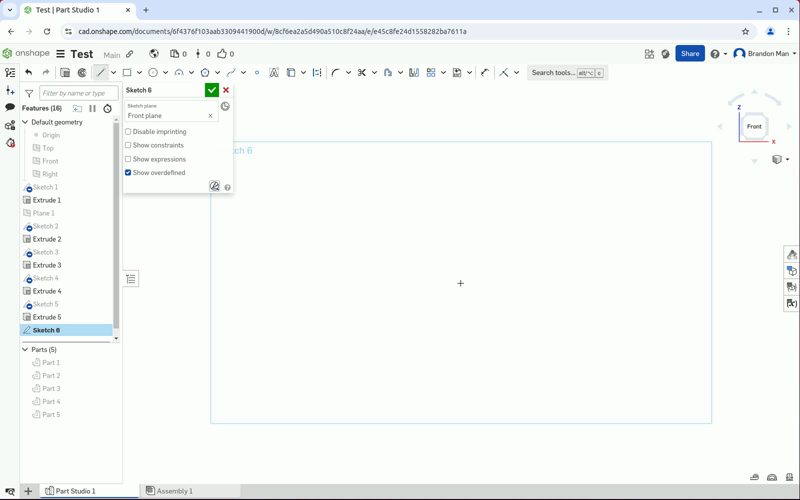
key_up(shift)
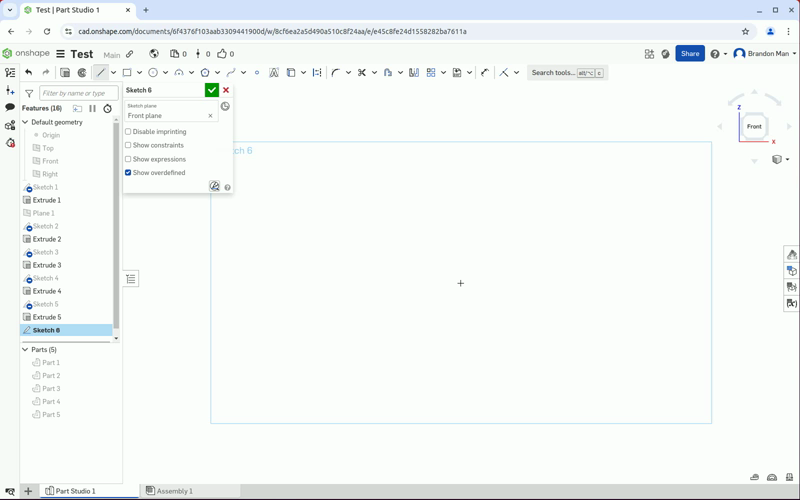
key_down(shift)
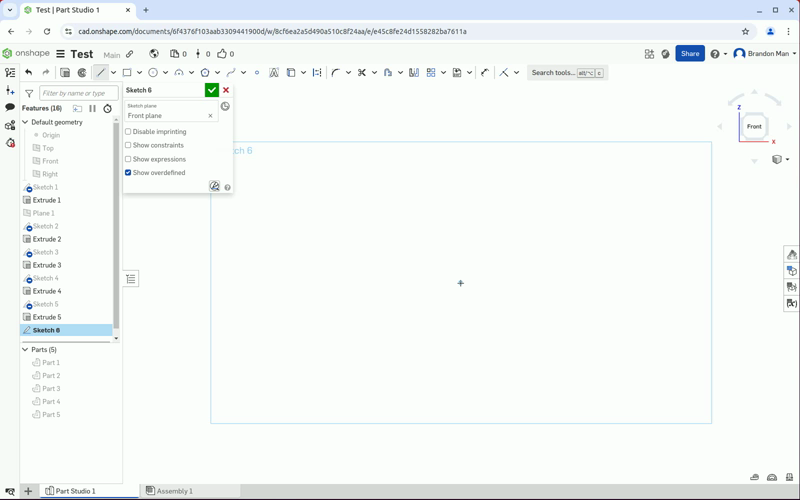
mouse_move(573, 282)
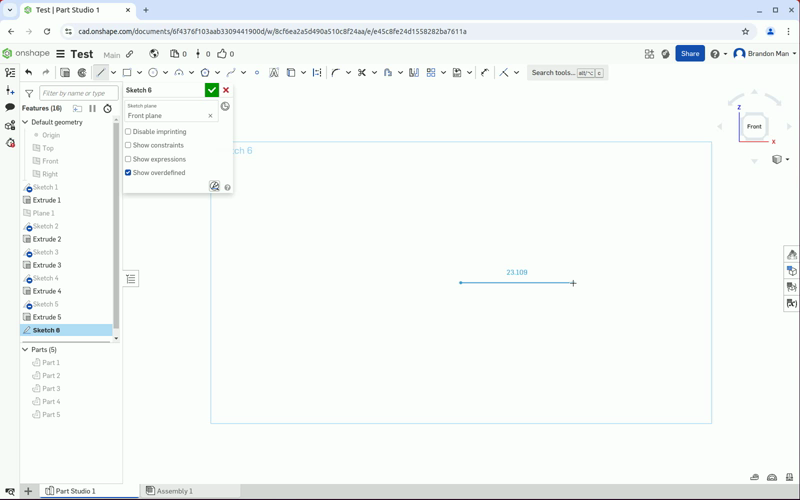
click(573, 282)
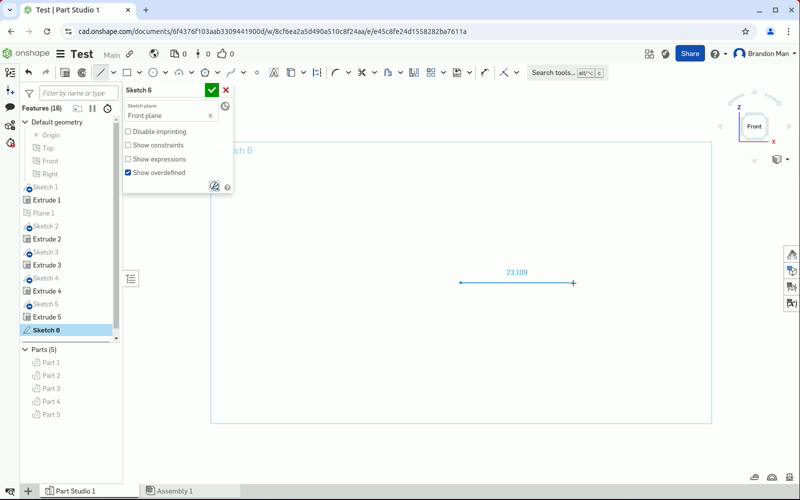
key_up(shift)
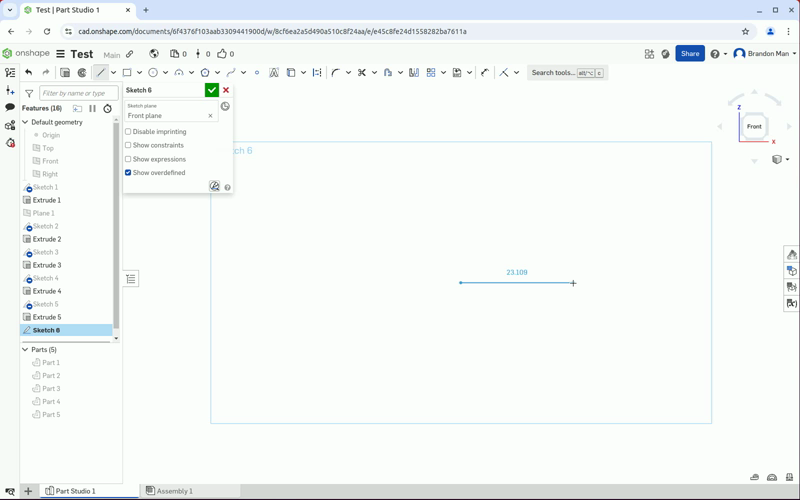
key_down(shift)
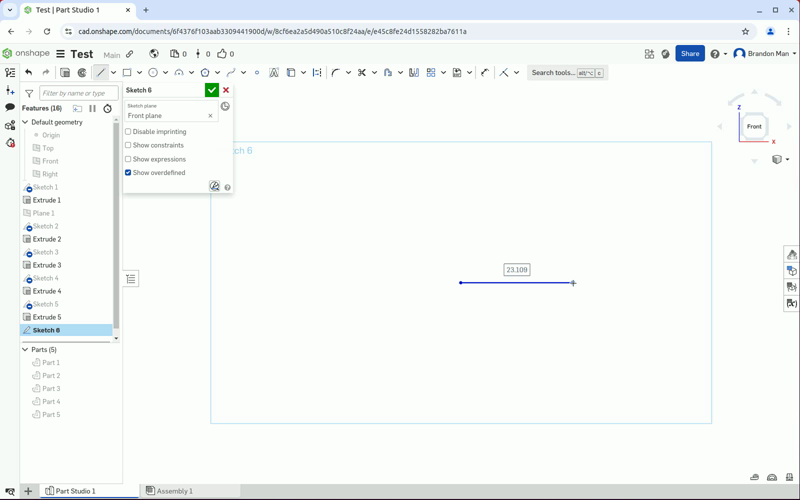
mouse_move(589, 282)
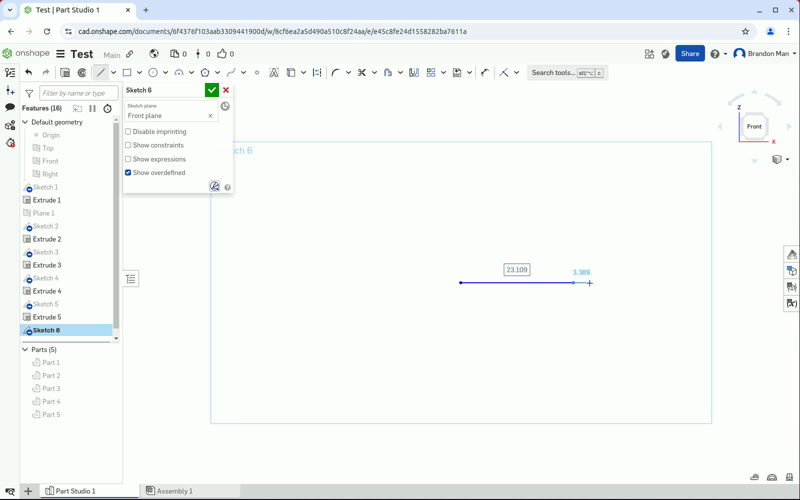
mouse_move(573, 226)
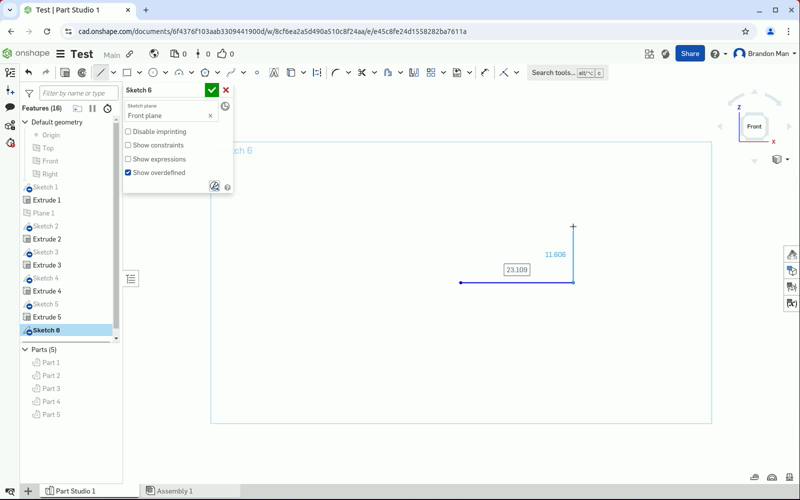
click(573, 226)
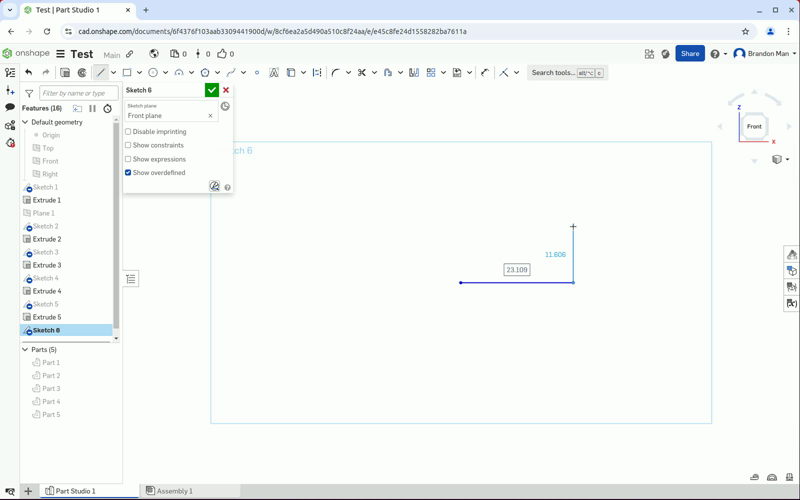
key_up(shift)
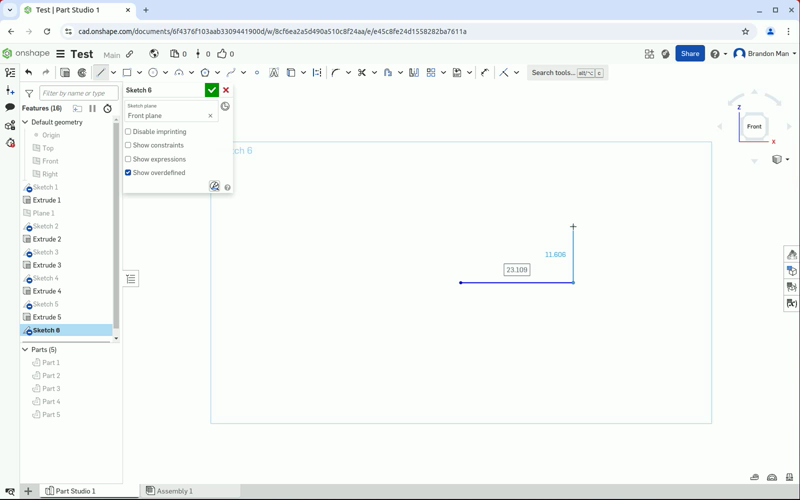
key_down(shift)
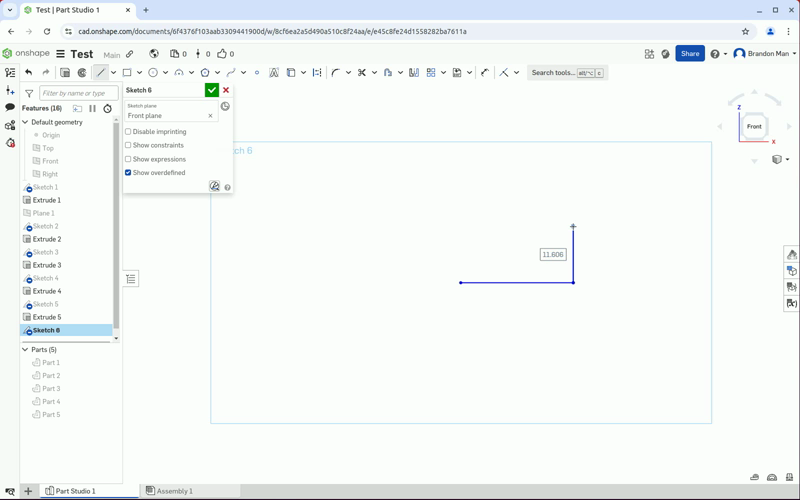
mouse_move(460, 226)
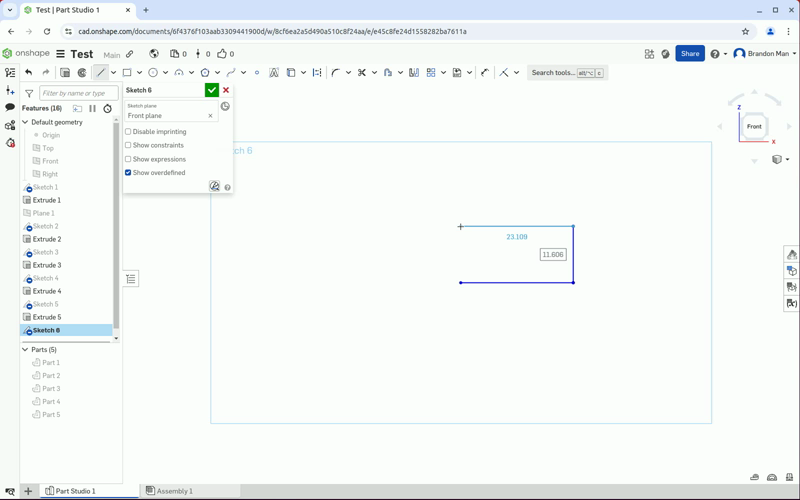
click(460, 226)
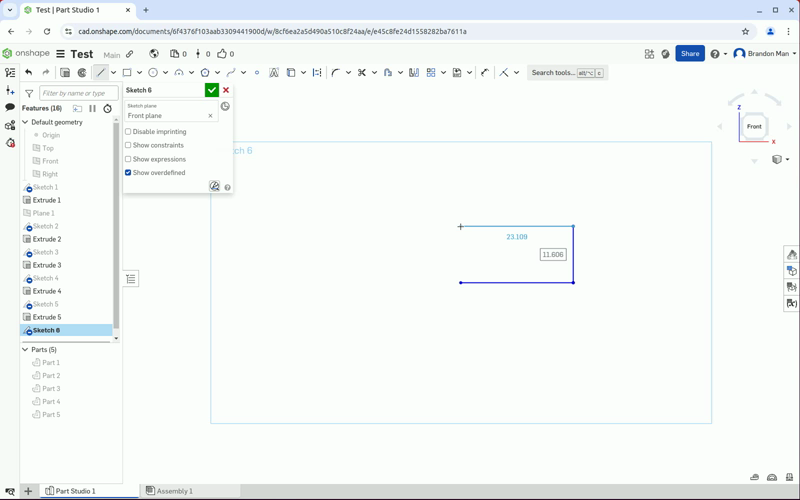
key_up(shift)
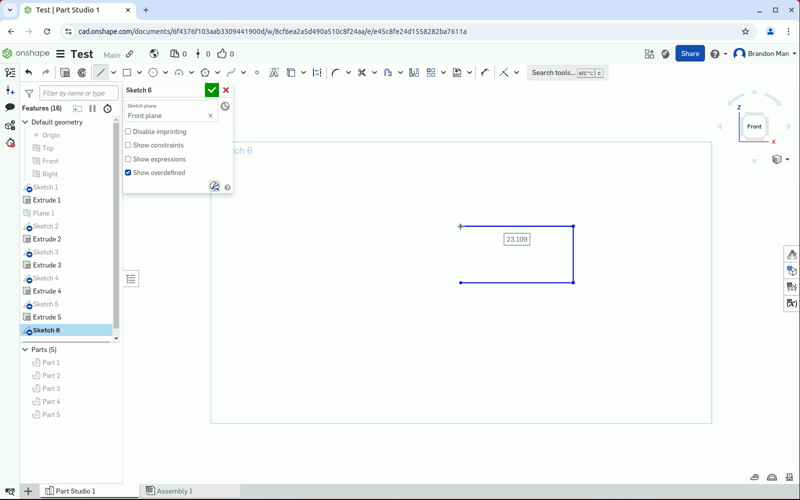
mouse_move(490, 226)
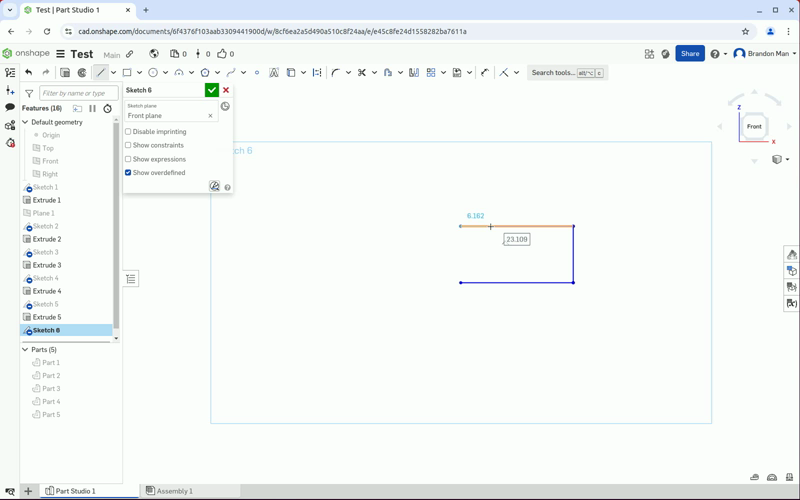
key_down(shift)
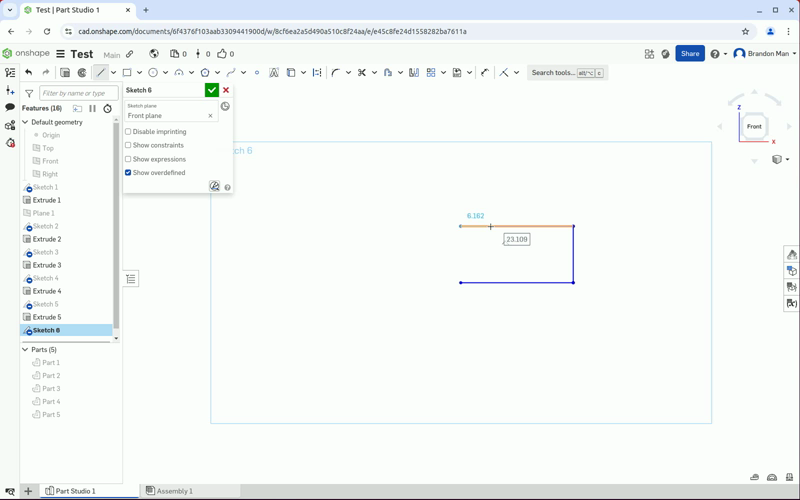
mouse_move(460, 282)
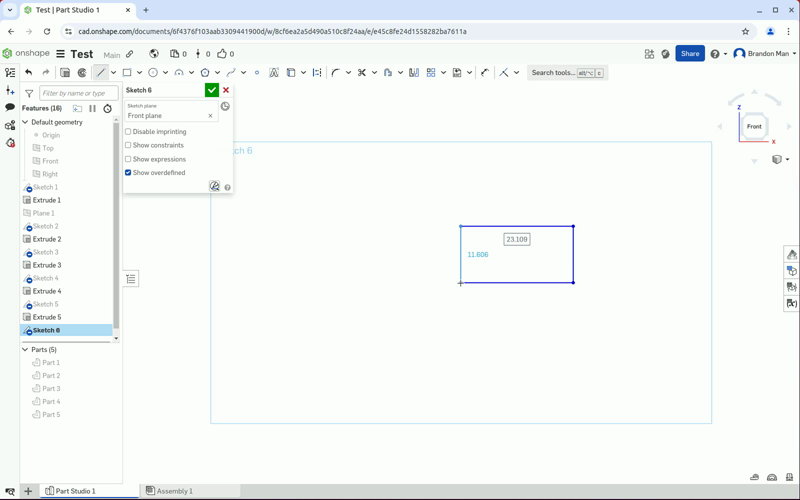
key_up(shift)
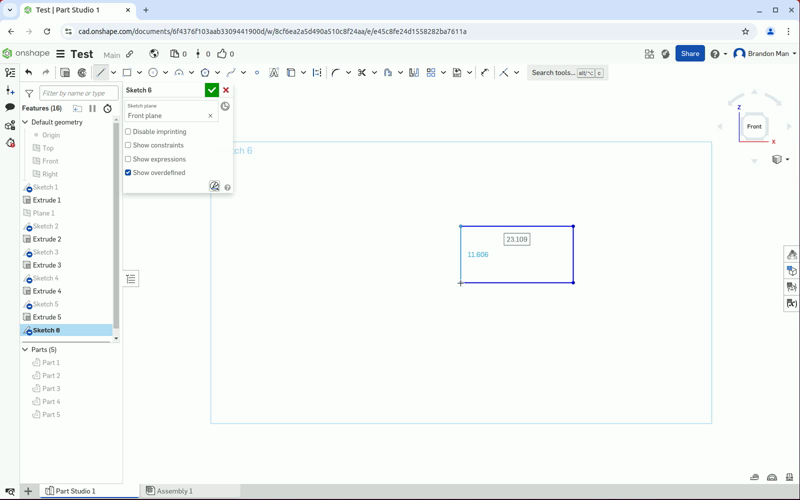
click(460, 282)
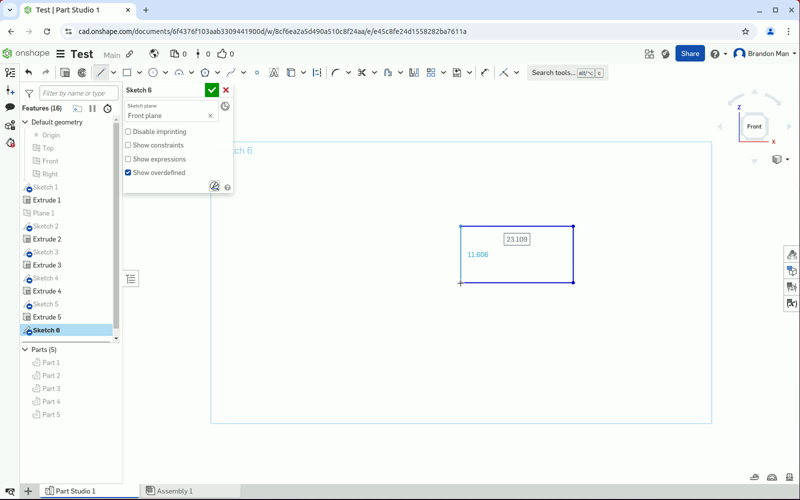
key(esc)
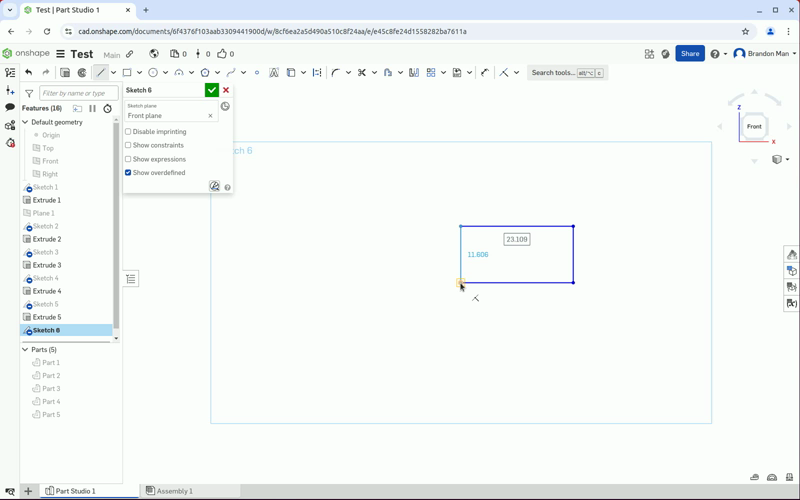
mouse_move(466, 245)
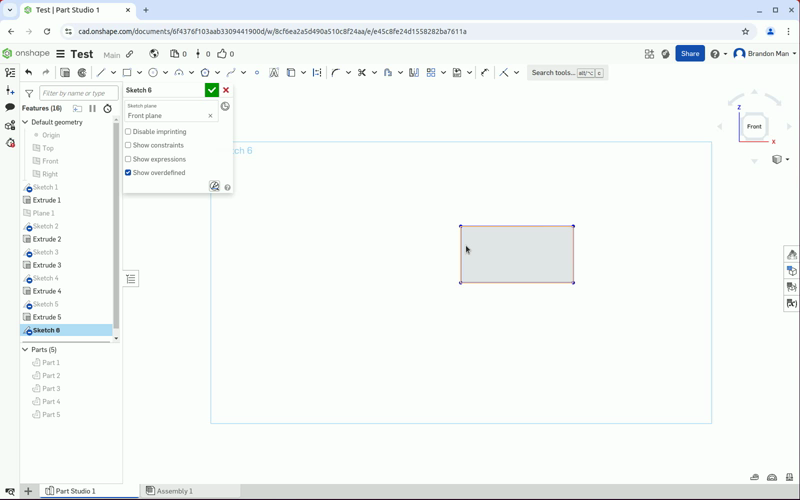
click(466, 245)
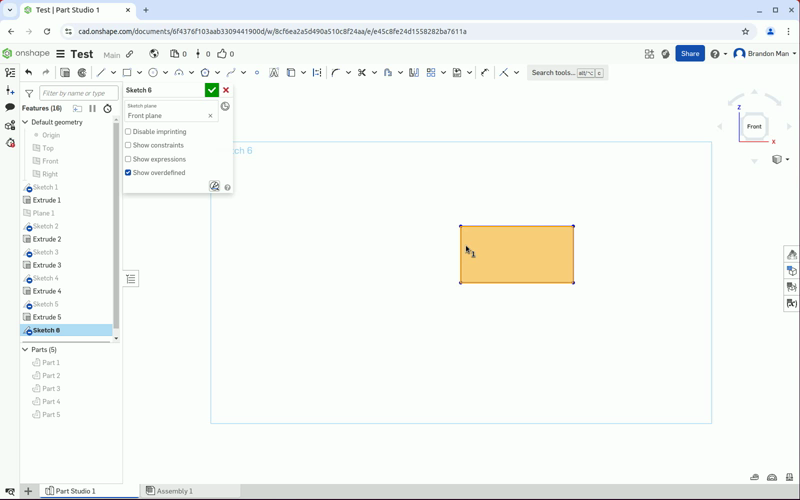
mouse_move(73, 352)
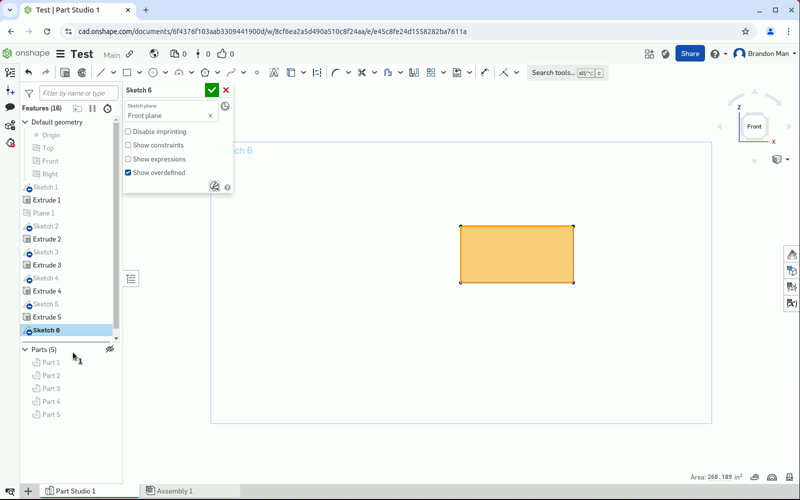
key(shift+y)
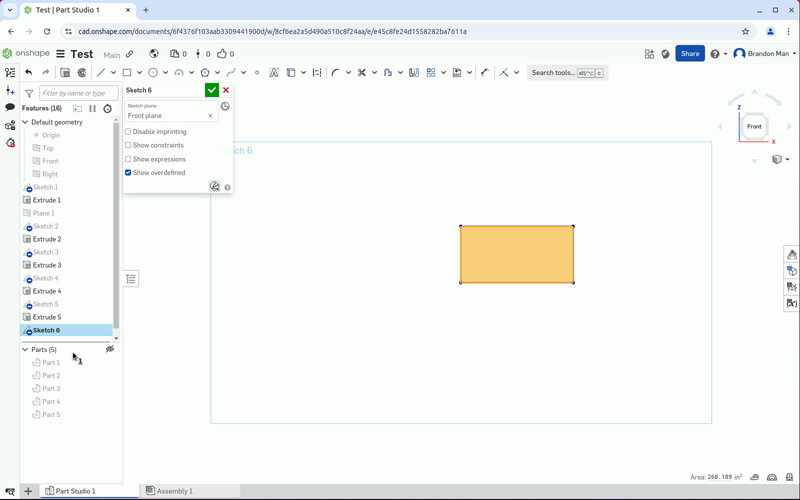
key(shift+e)
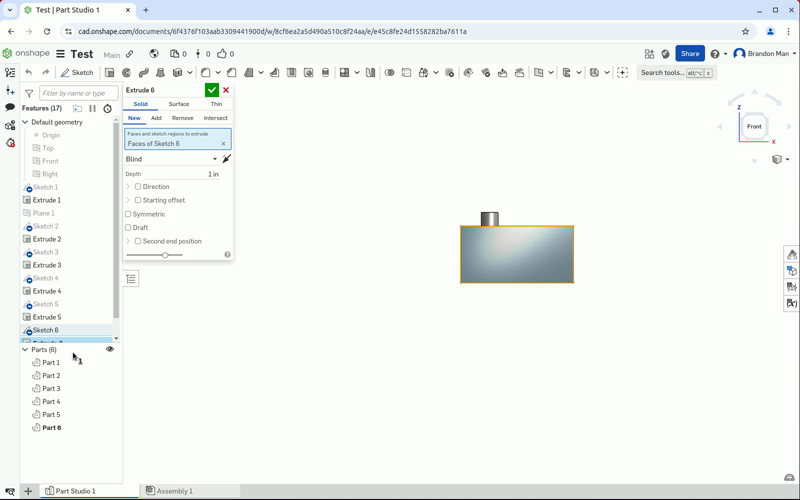
mouse_move(143, 106)
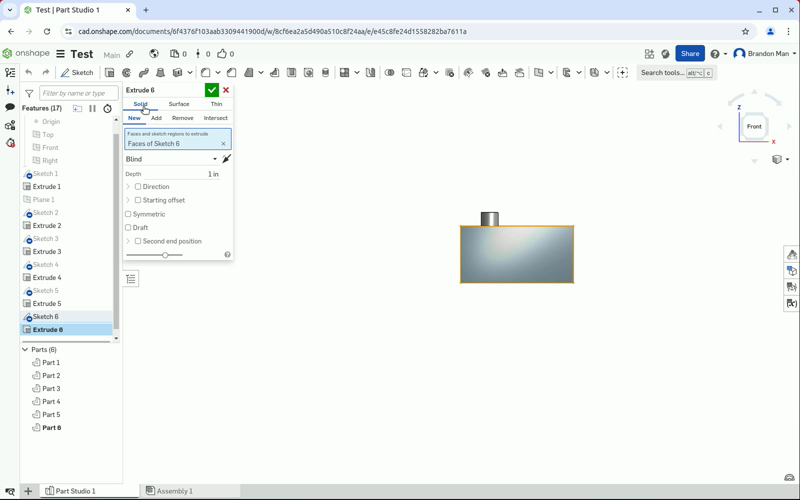
click(143, 106)
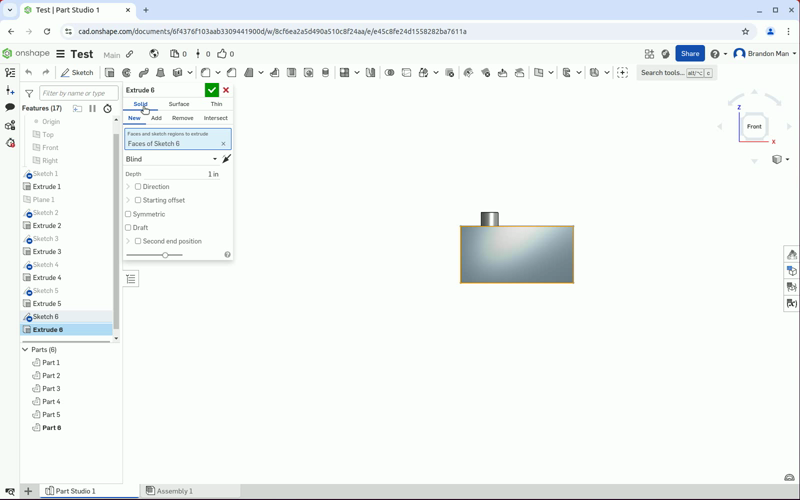
mouse_move(137, 120)
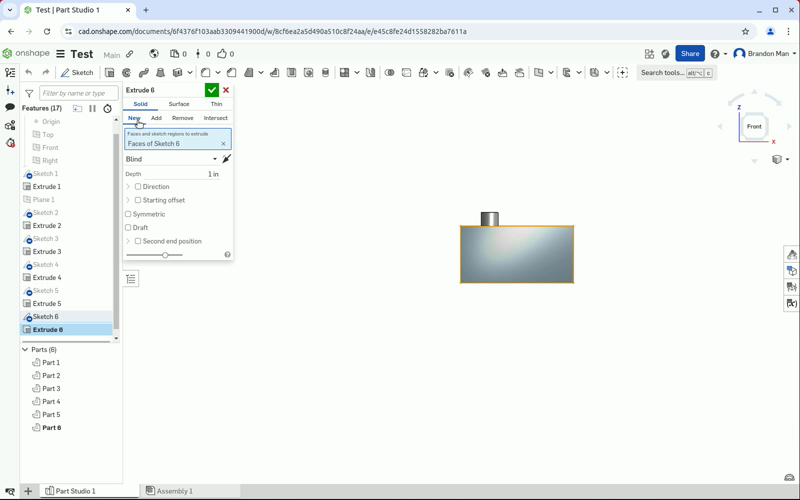
click(137, 120)
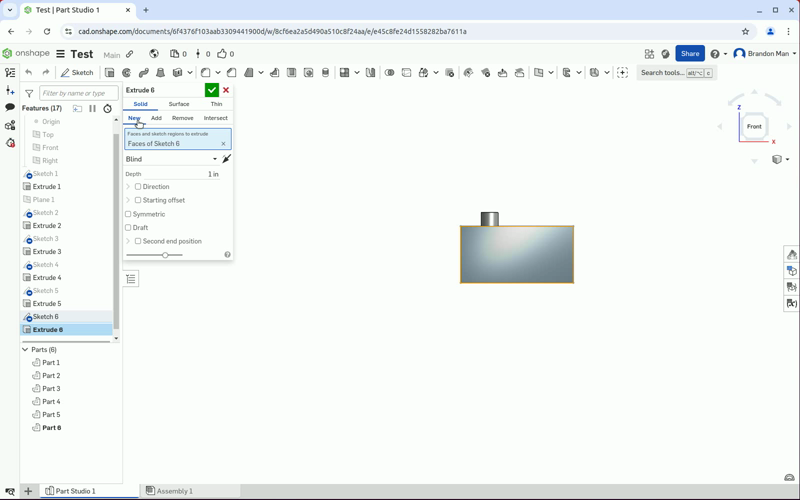
key(tab, 4)
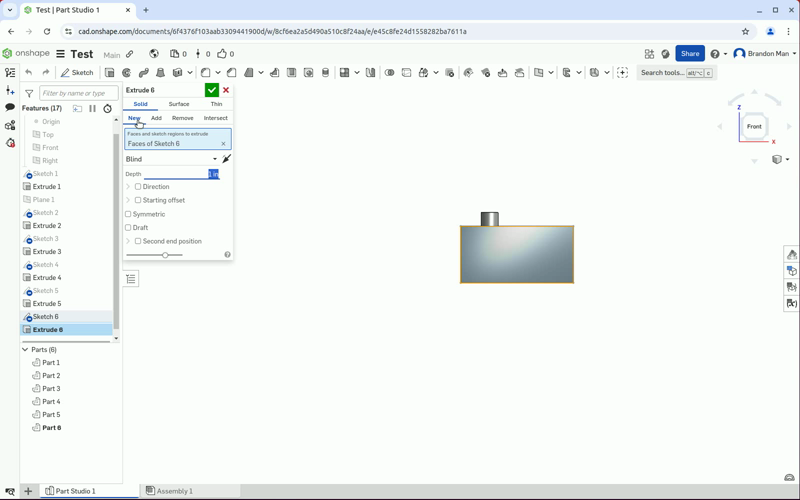
text(4.814)
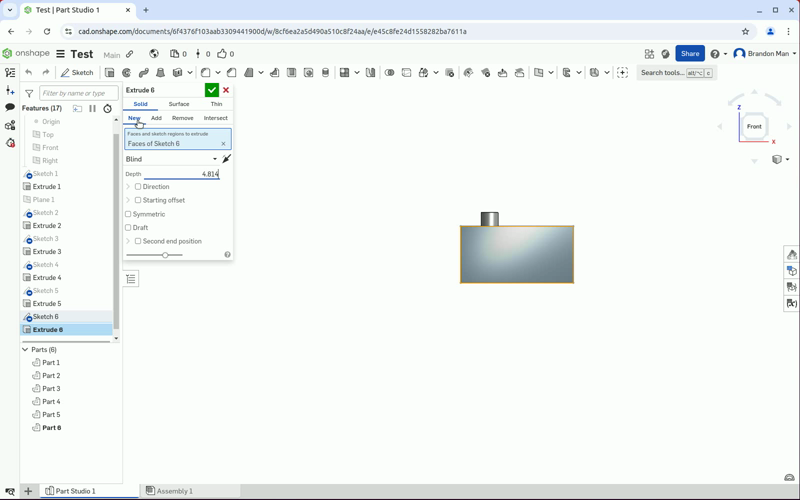
key(enter)
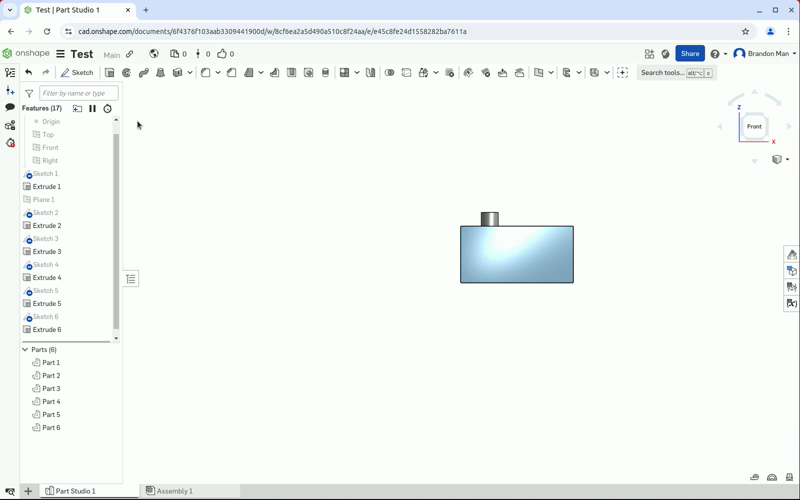
key(shift+h)
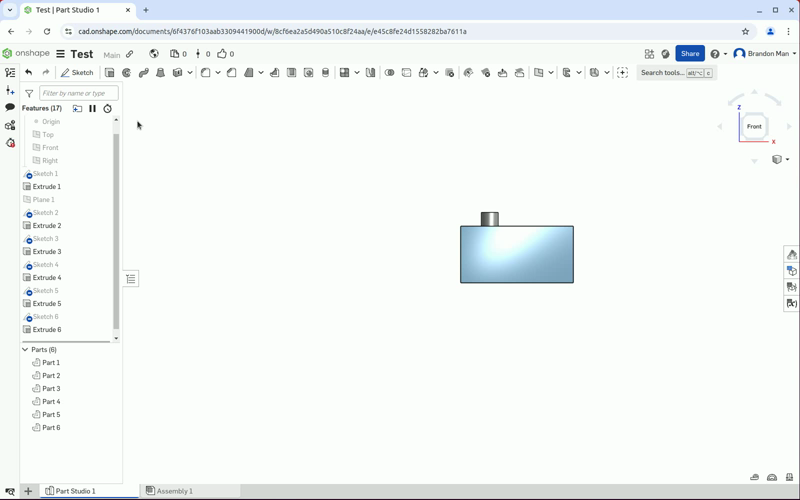
key(shift+h)
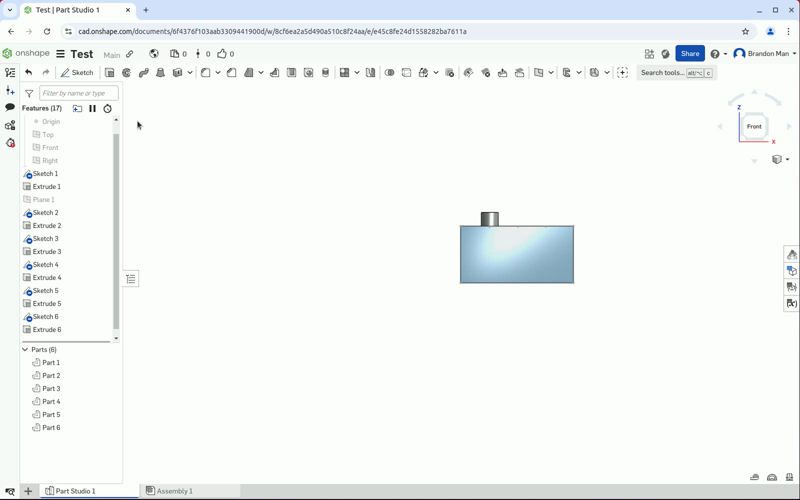
key(shift+7)
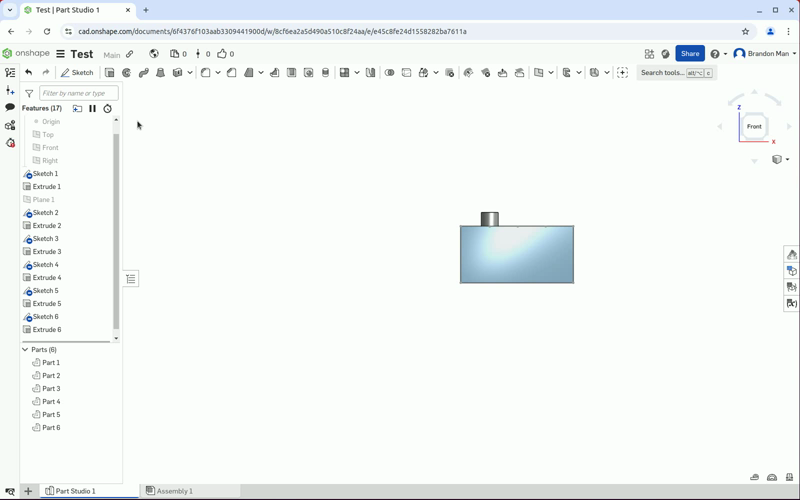
key(left, 2)
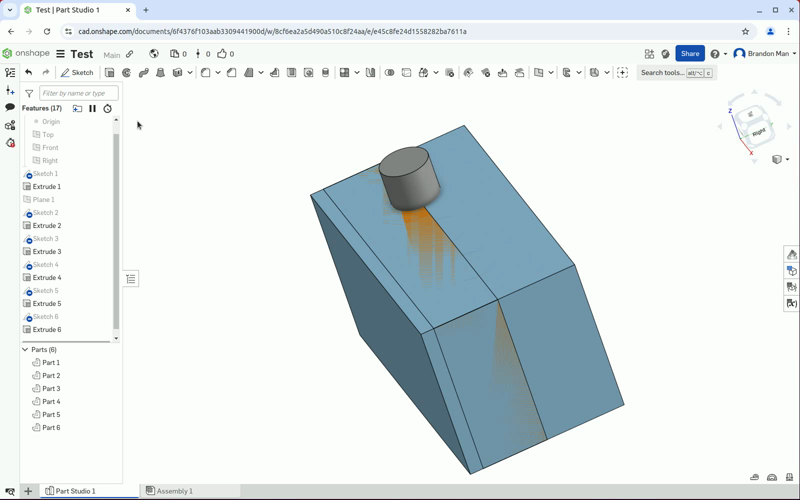
key(down, 2)
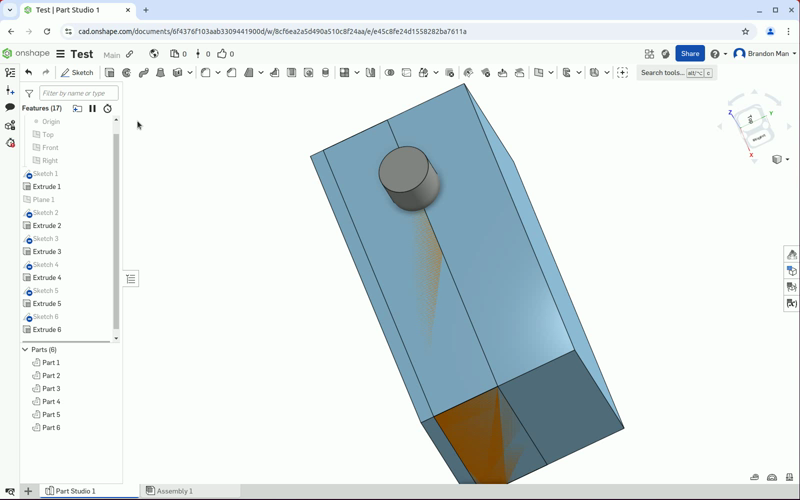
key(up, 2)
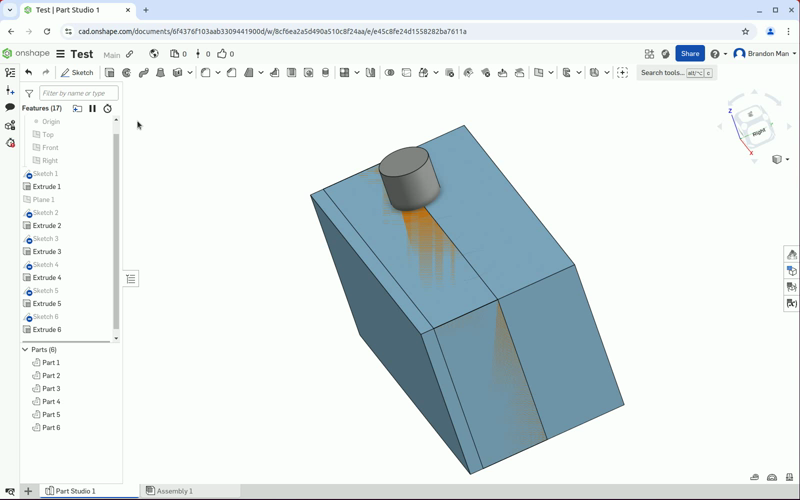
key(right, 2)
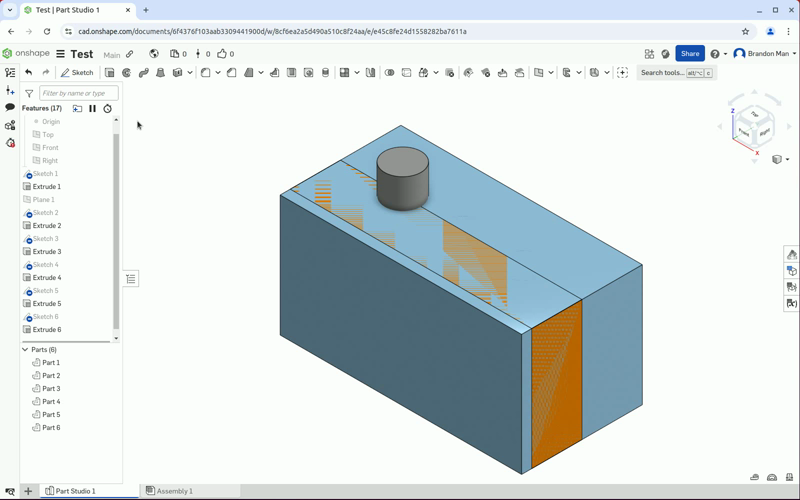
mouse_move(69, 176)
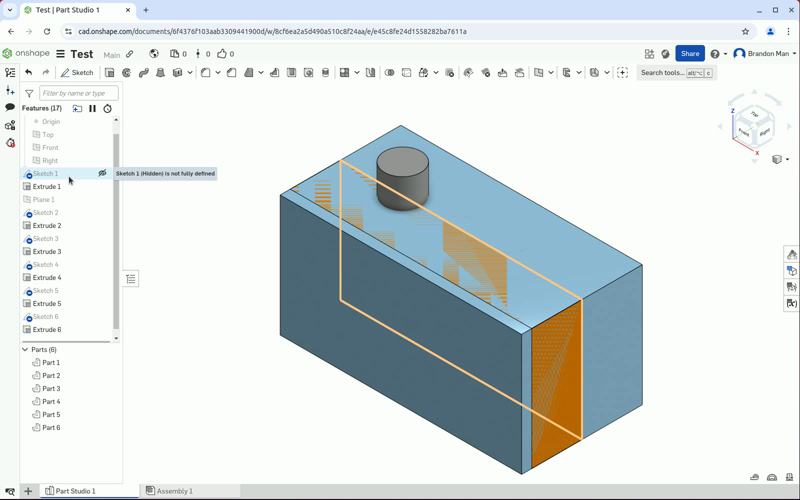
click(69, 176)